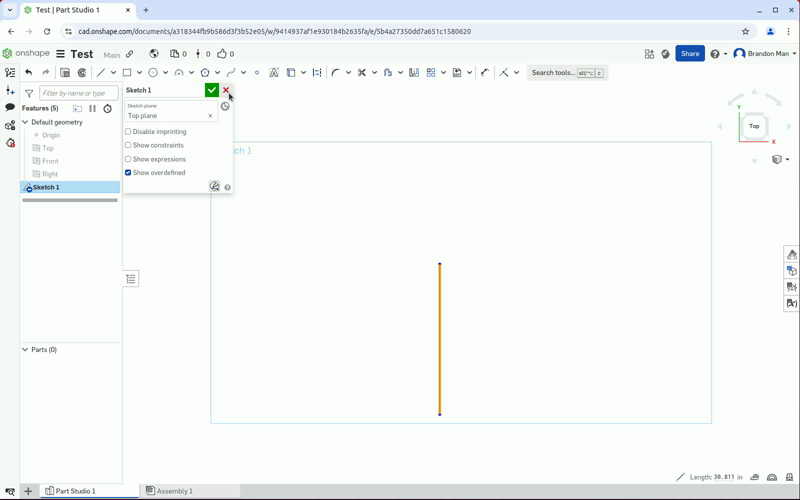
key(shift+h)
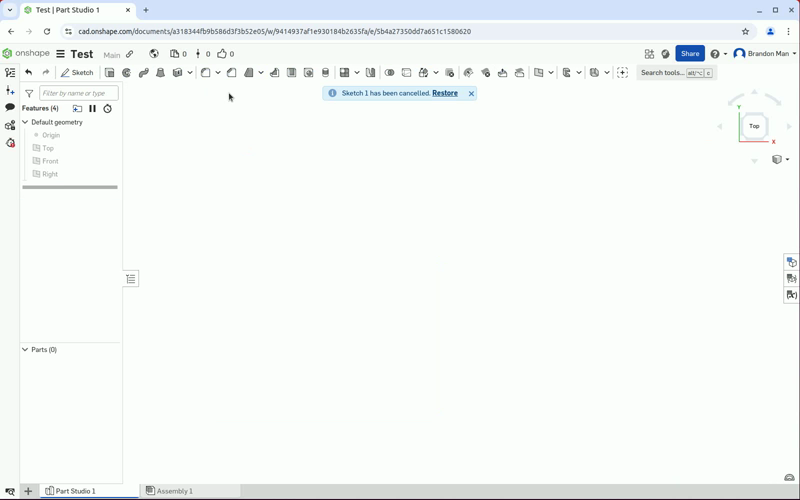
mouse_move(73, 352)
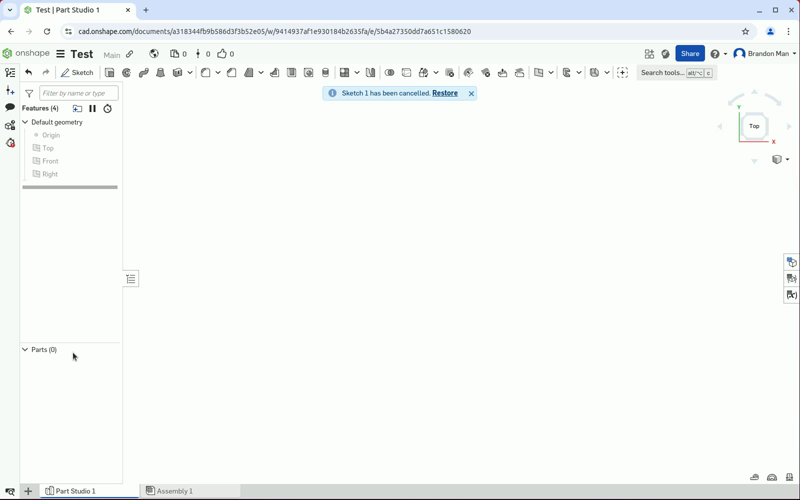
key(y)
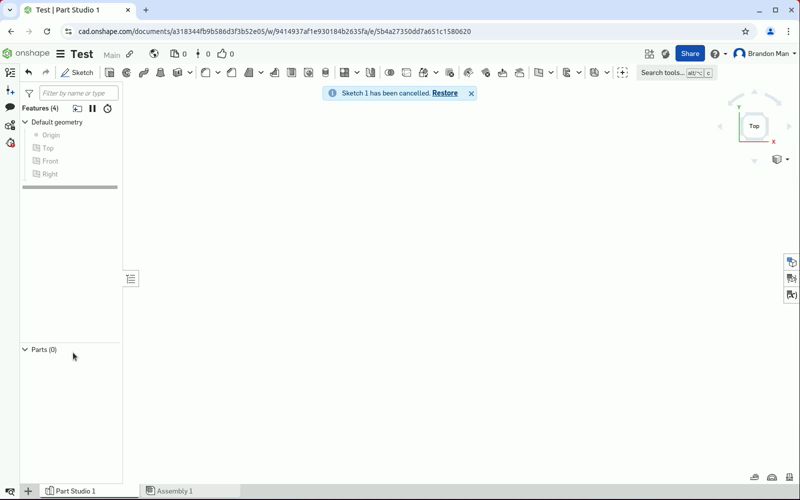
key(shift+p)
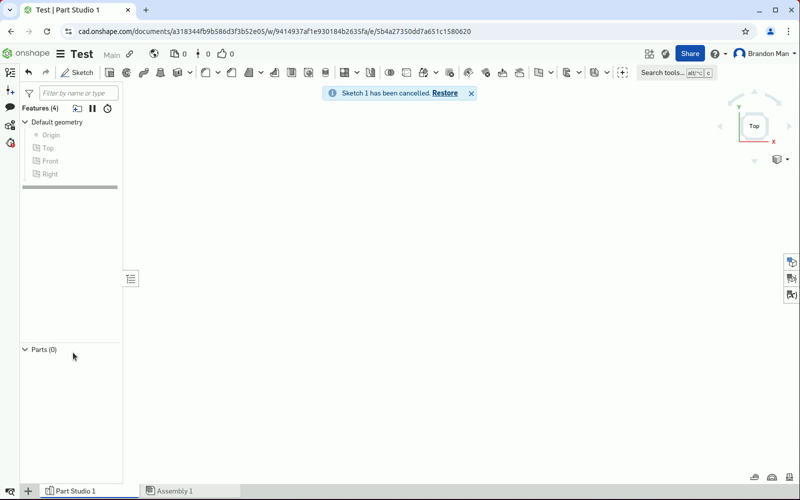
key(space)
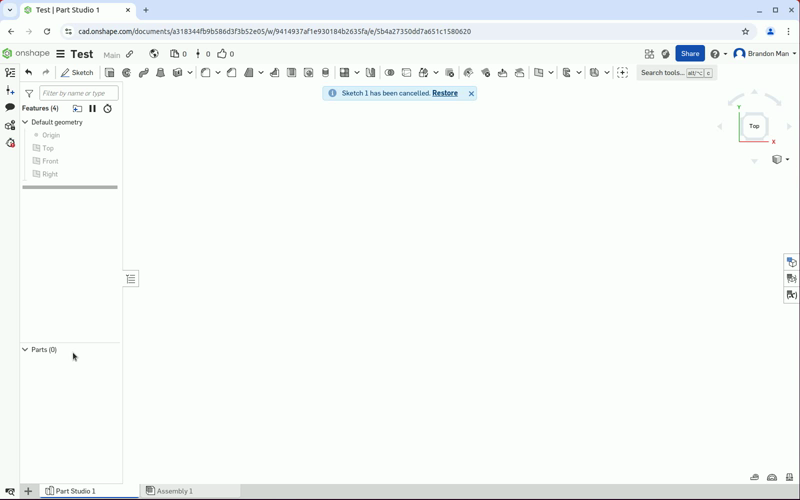
key_down(shift)
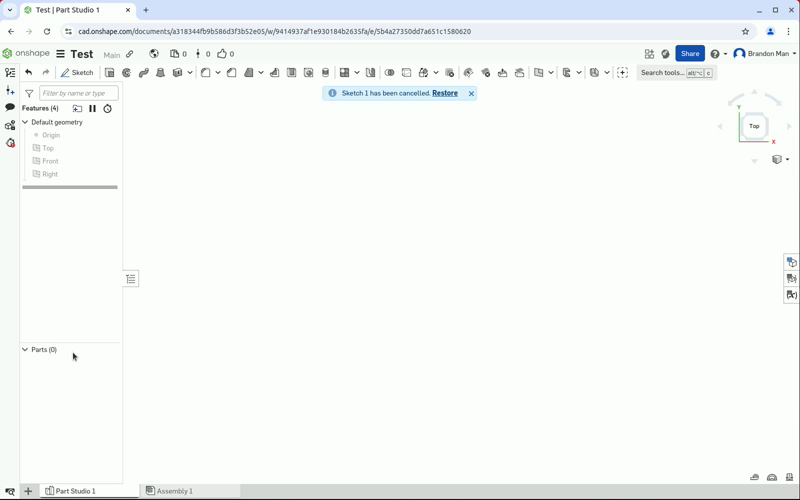
key(up)
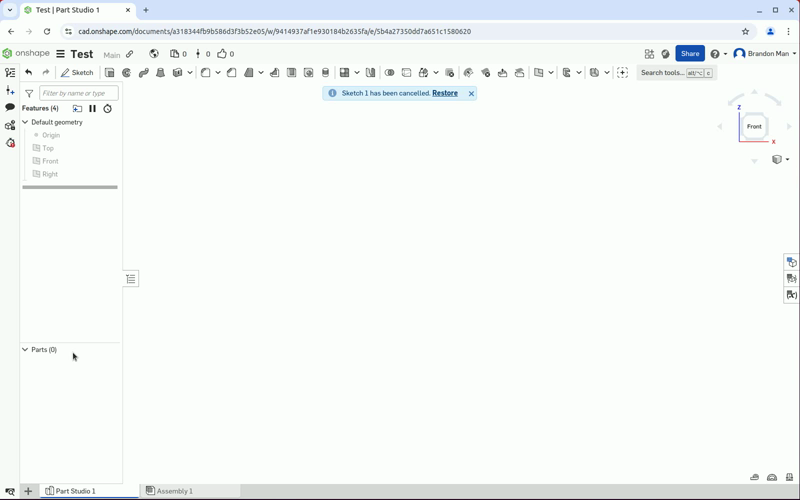
key_up(shift)
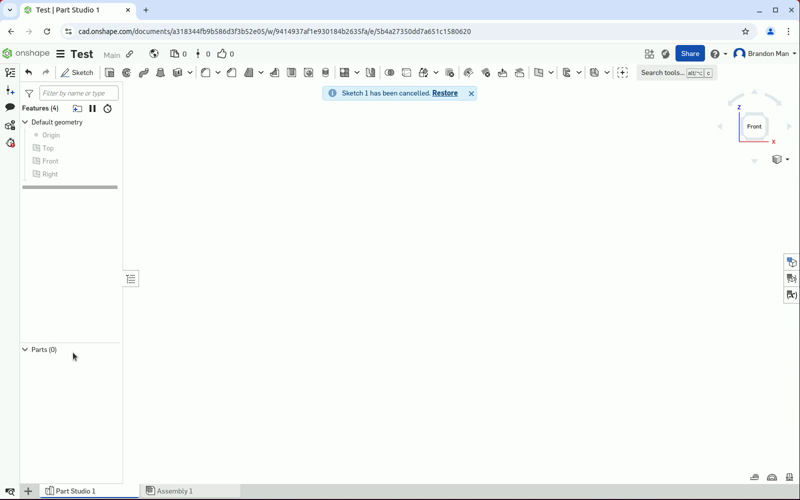
mouse_move(73, 352)
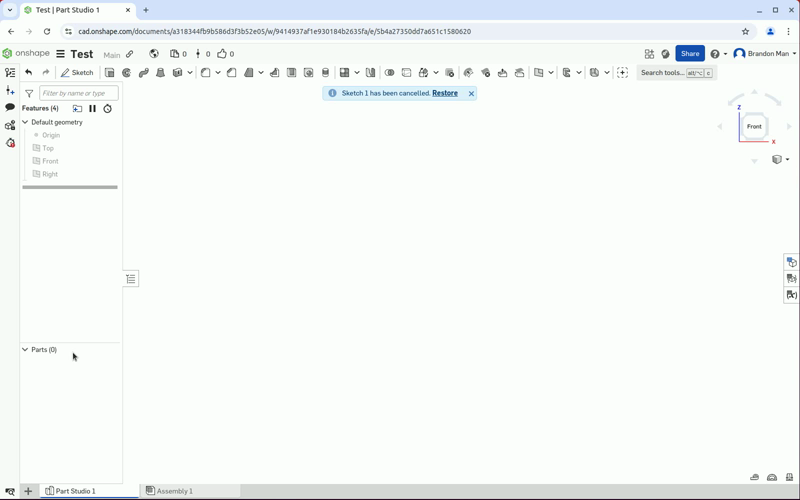
key(shift+y)
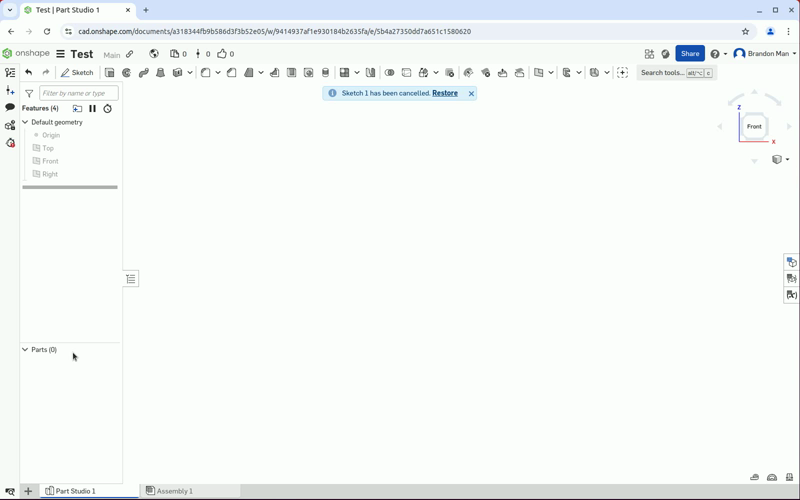
key(shift+s)
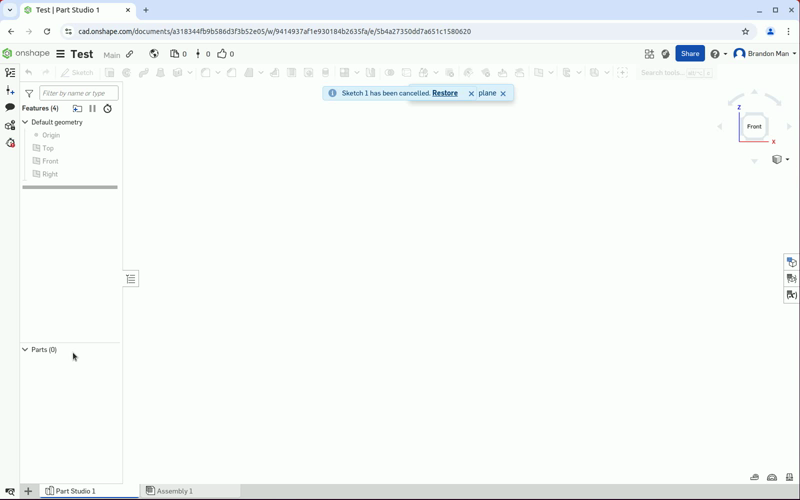
mouse_move(73, 163)
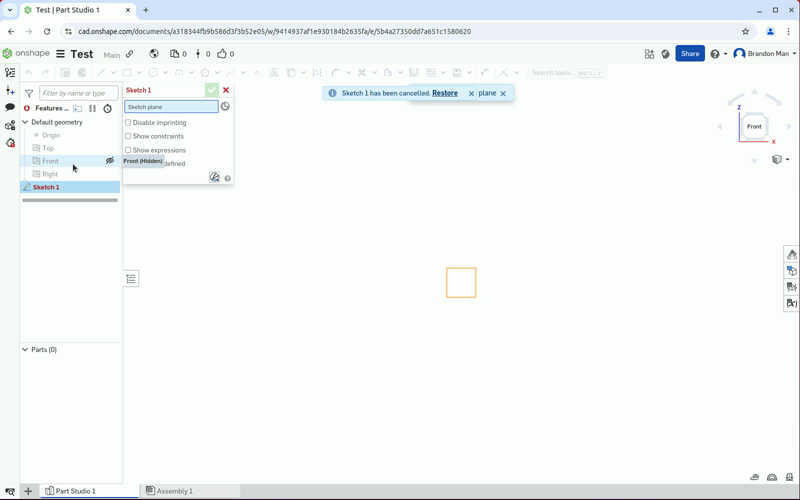
click(73, 163)
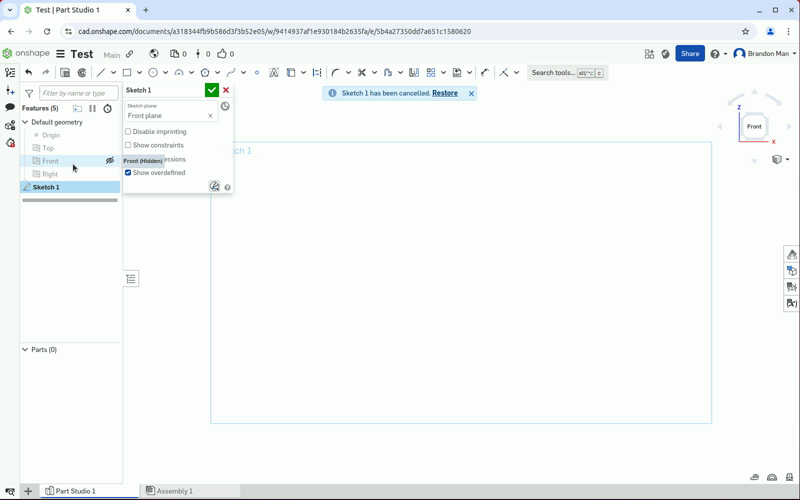
mouse_move(73, 352)
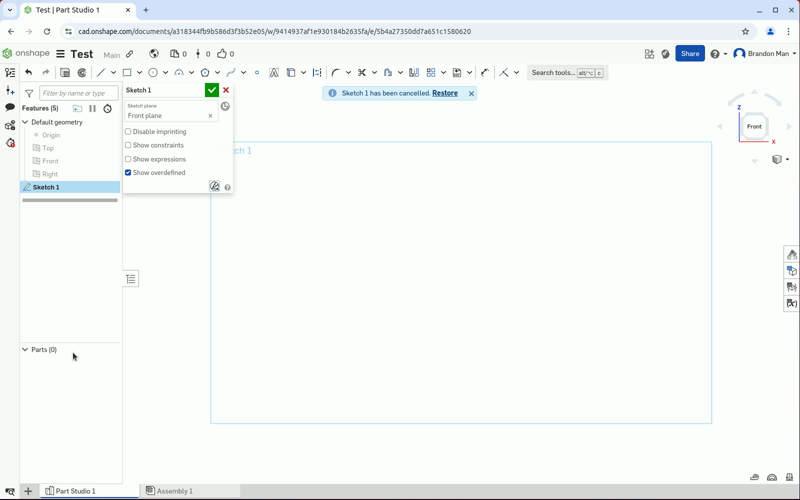
key(y)
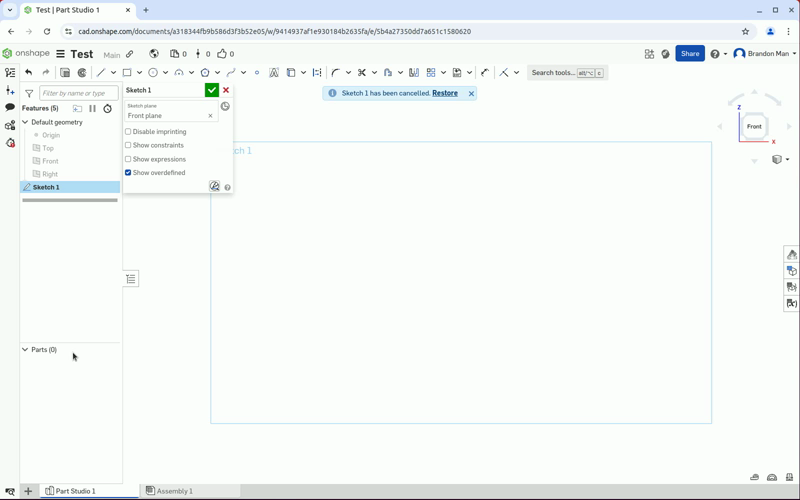
key(l)
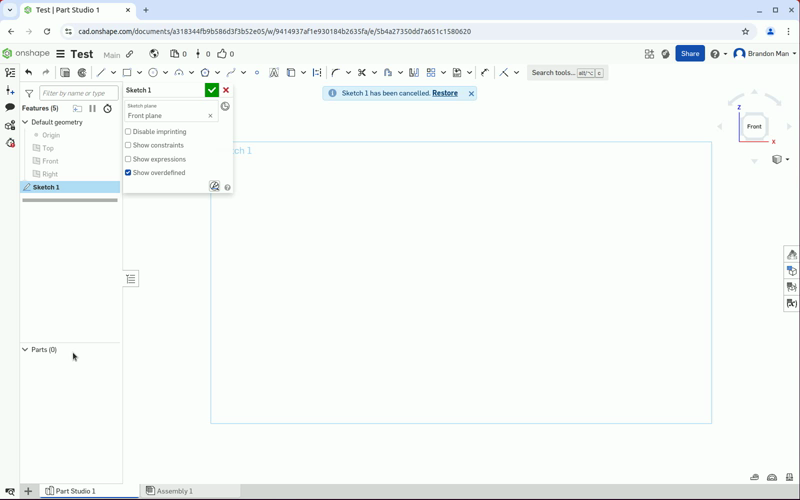
key_down(shift)
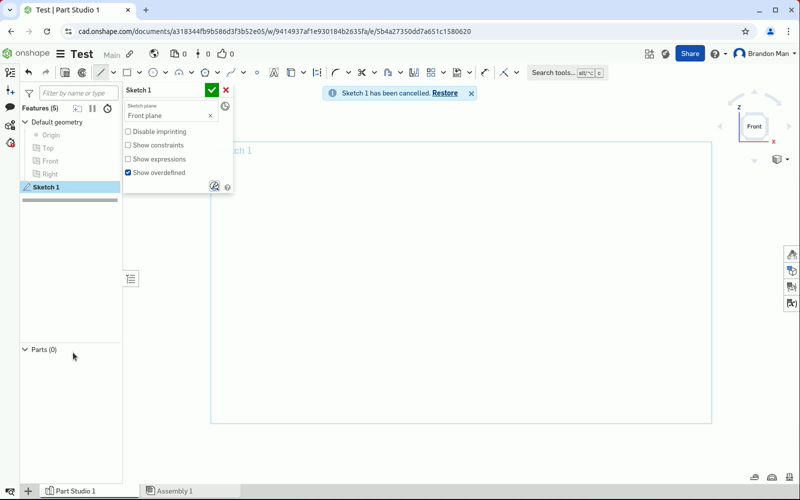
mouse_move(460, 282)
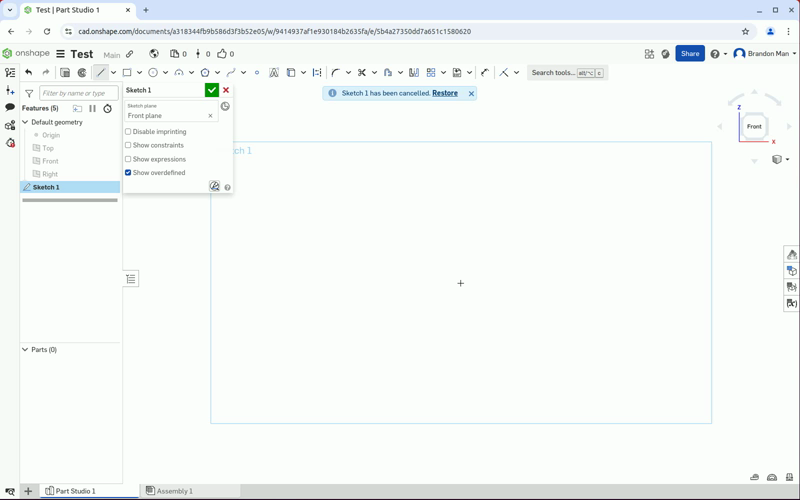
click(460, 282)
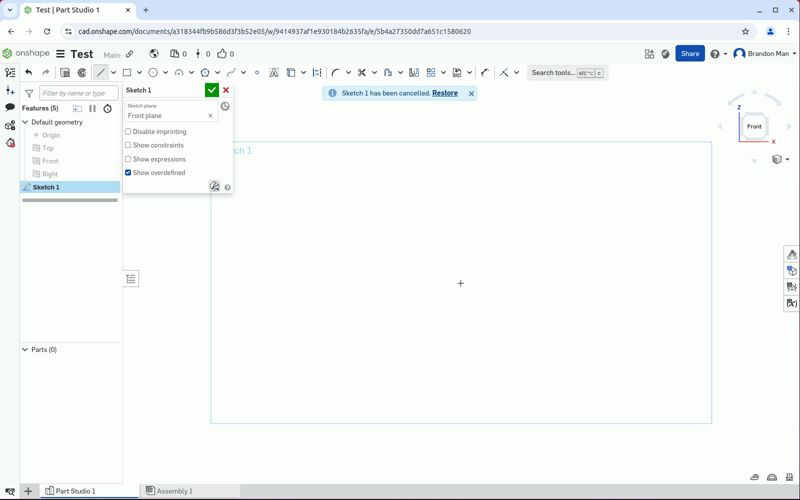
key_up(shift)
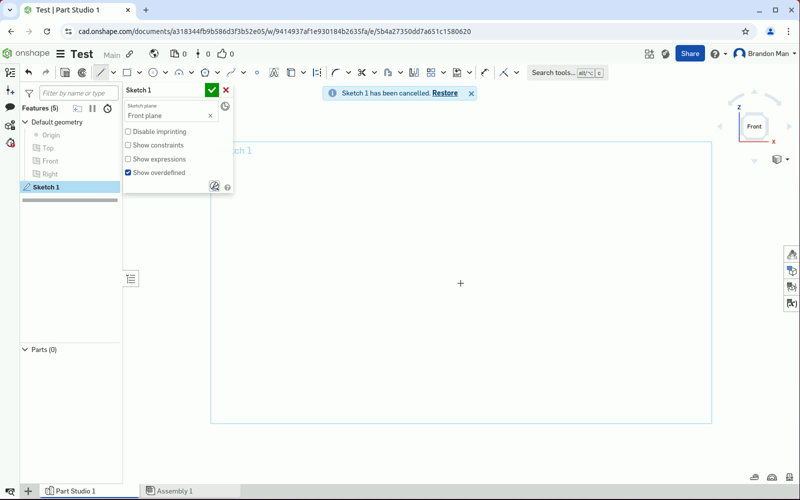
key_down(shift)
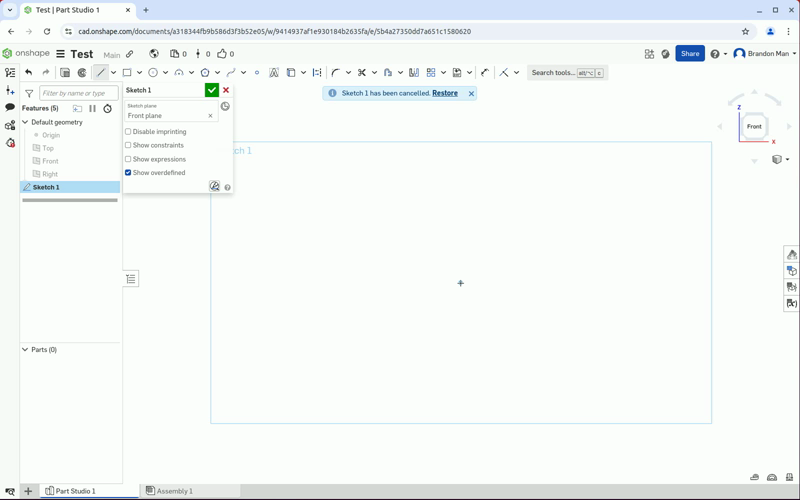
mouse_move(573, 282)
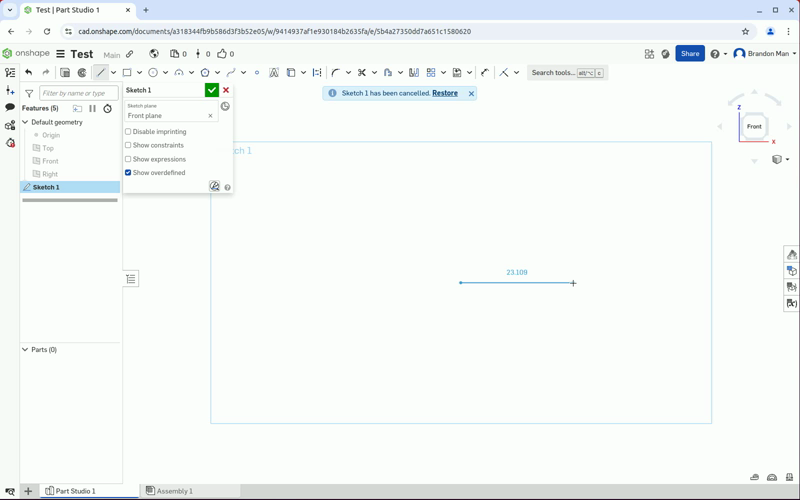
click(573, 282)
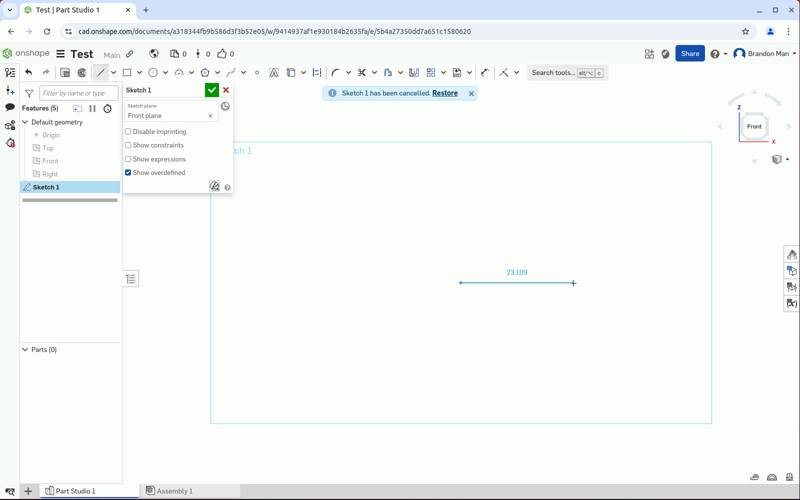
key_up(shift)
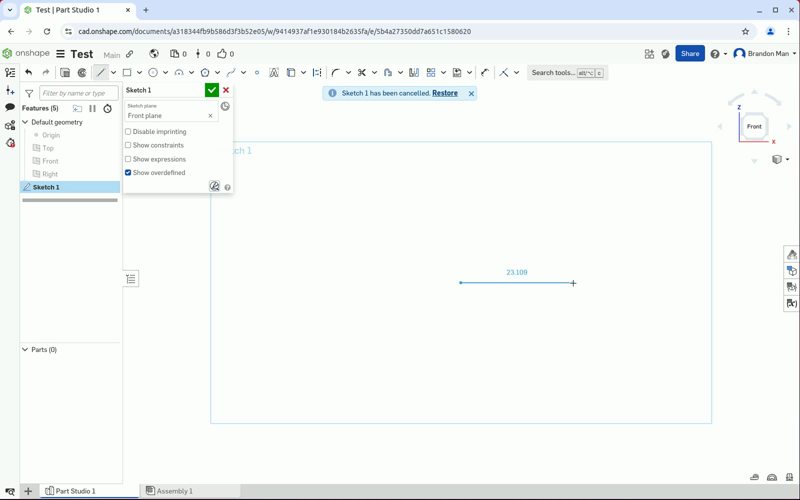
key_down(shift)
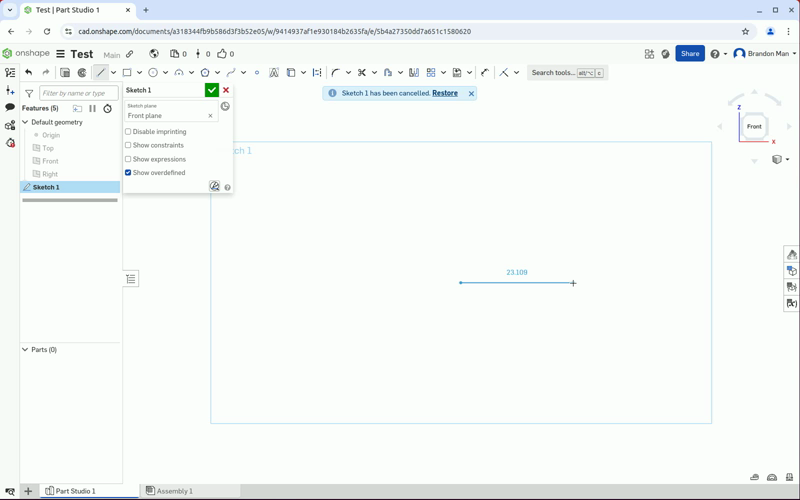
mouse_move(589, 282)
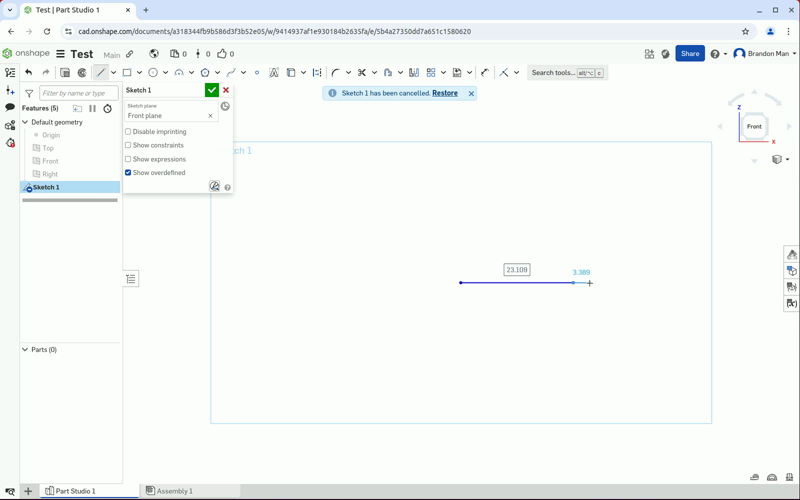
mouse_move(573, 245)
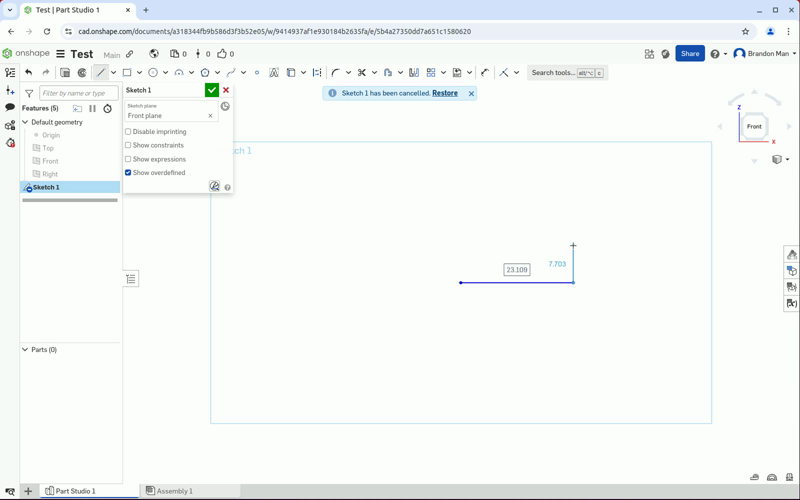
click(573, 245)
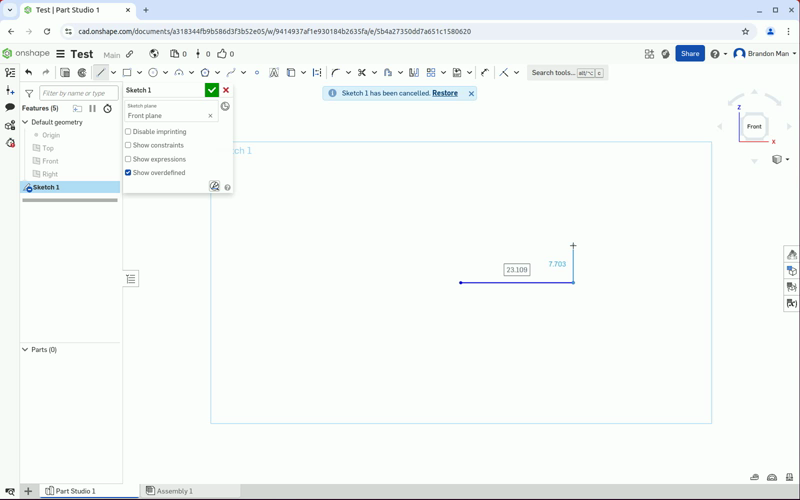
key_up(shift)
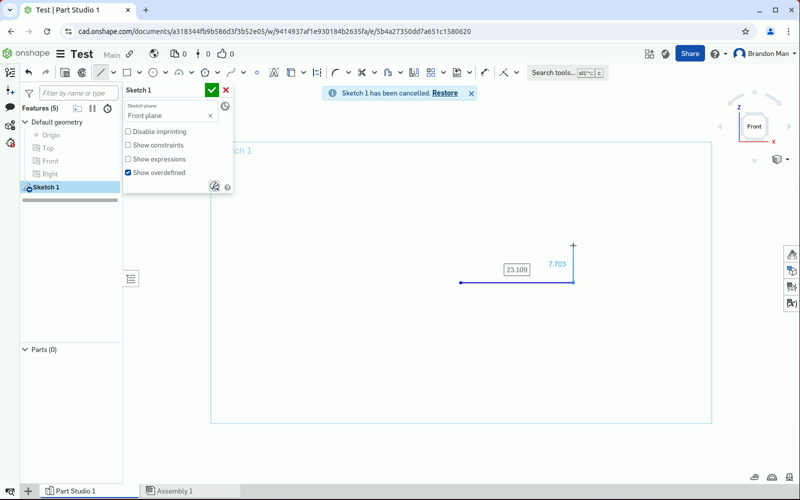
key_down(shift)
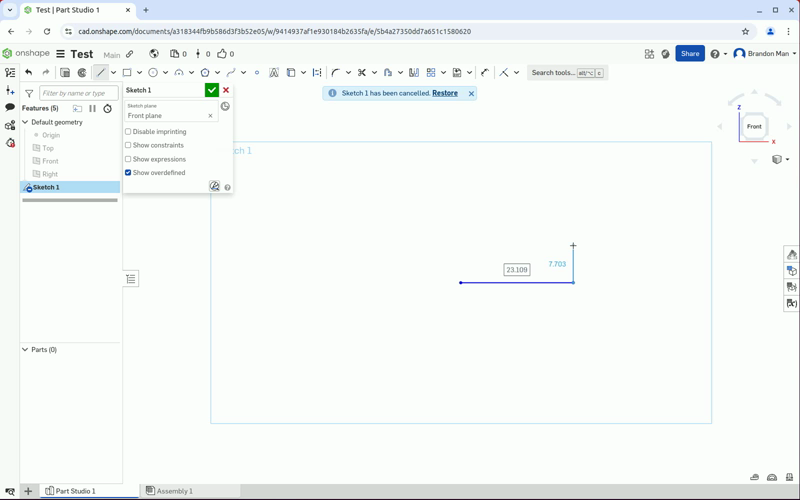
mouse_move(535, 189)
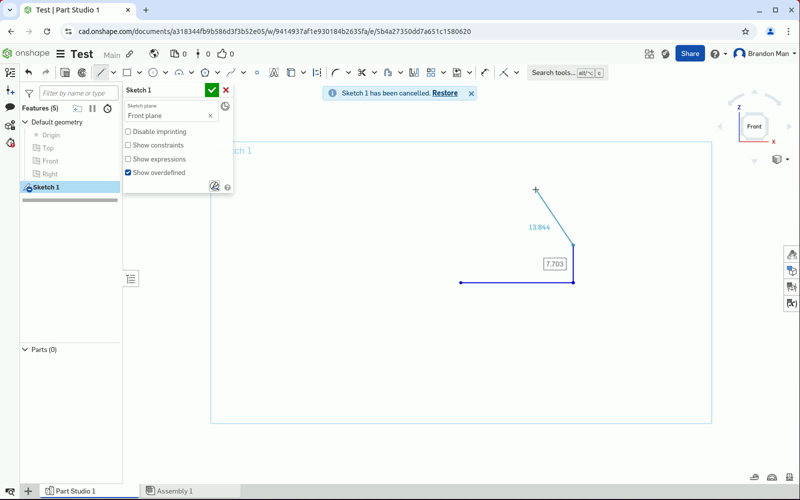
click(535, 189)
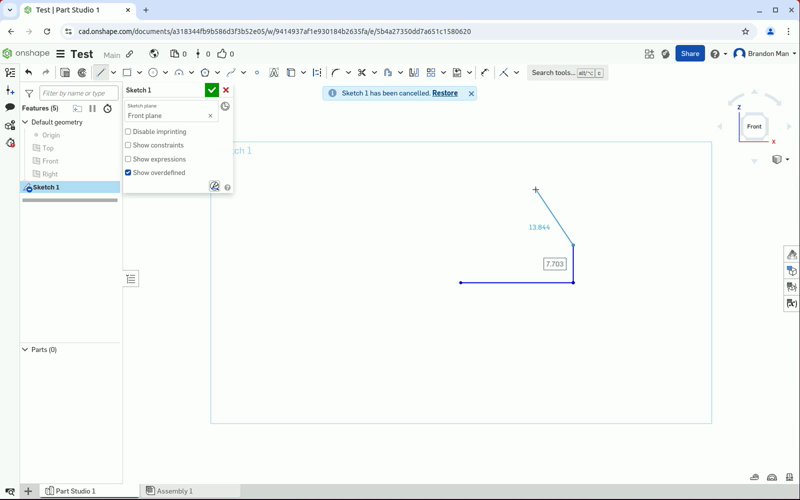
key_up(shift)
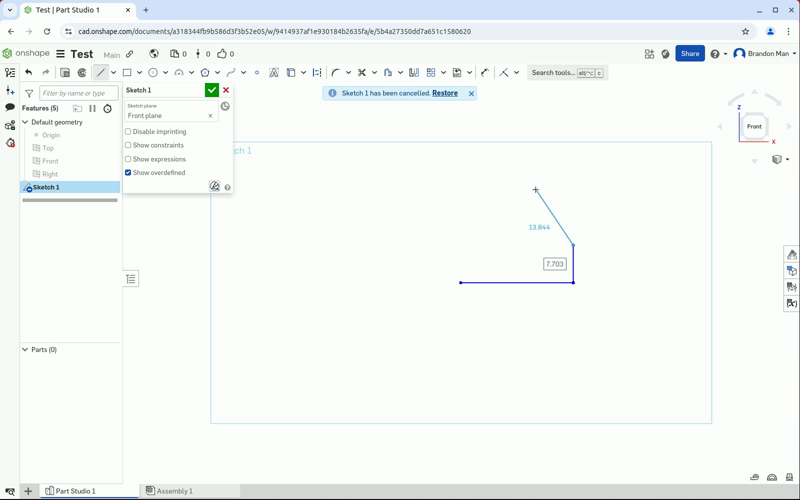
key_down(shift)
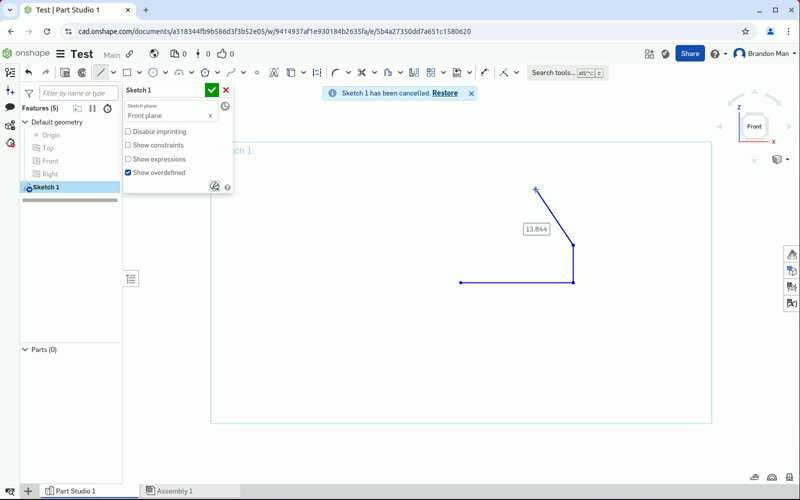
mouse_move(460, 189)
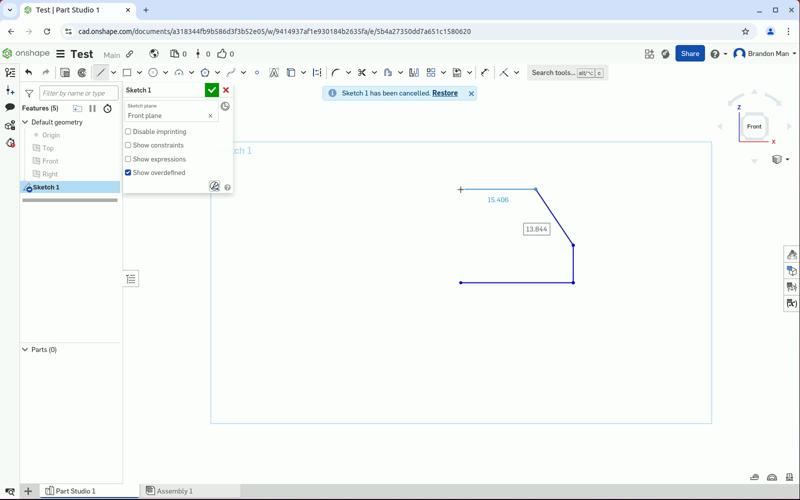
click(460, 189)
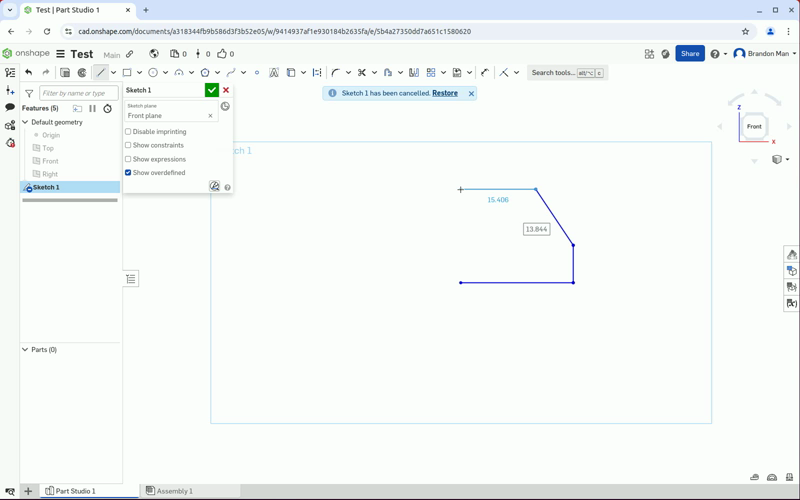
key_up(shift)
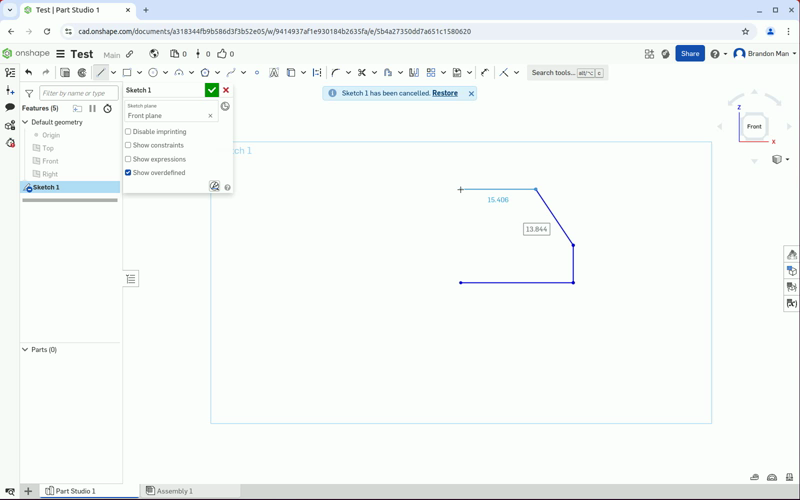
key_down(shift)
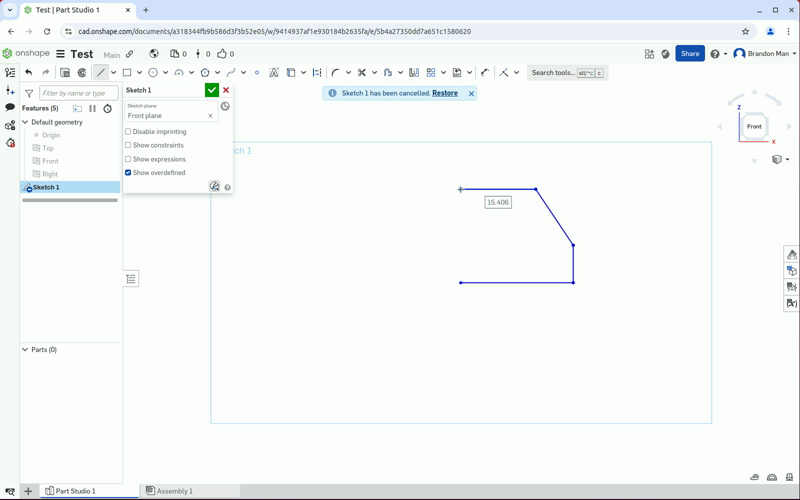
mouse_move(460, 282)
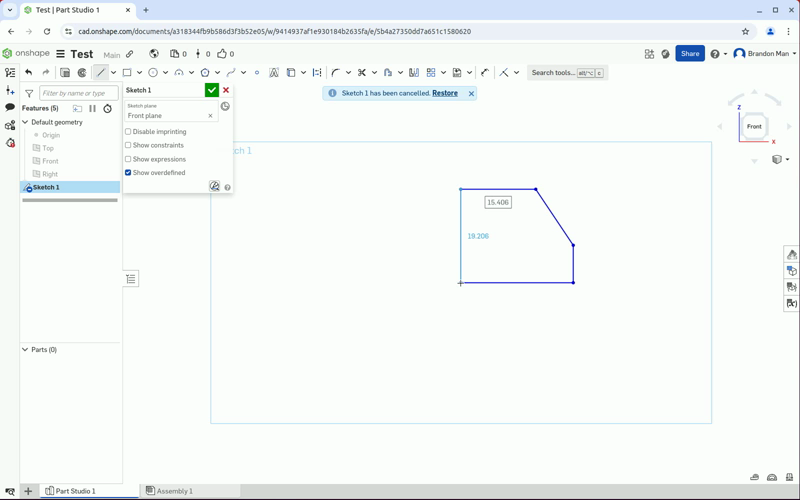
key_up(shift)
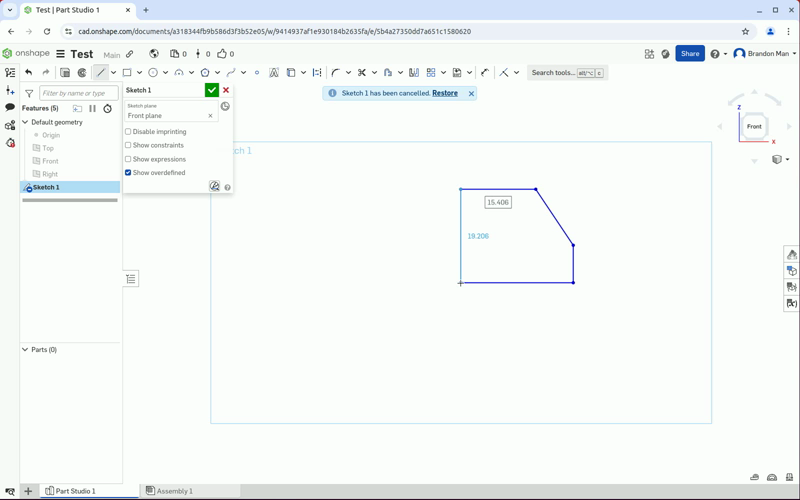
click(460, 282)
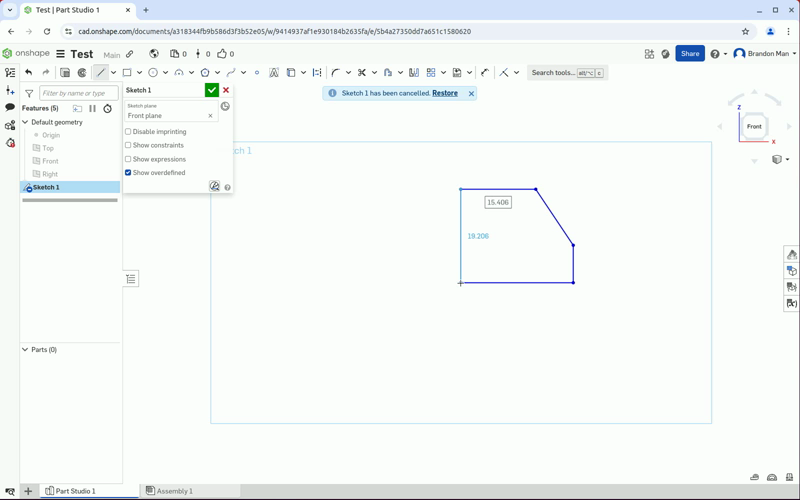
key(esc)
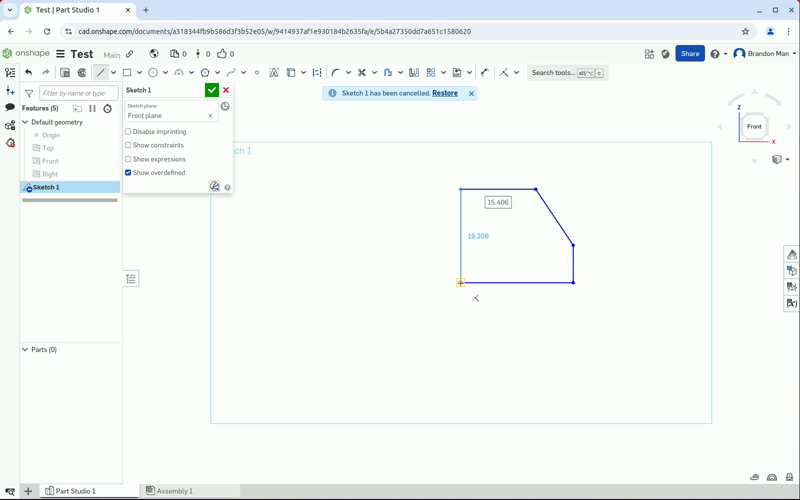
mouse_move(532, 270)
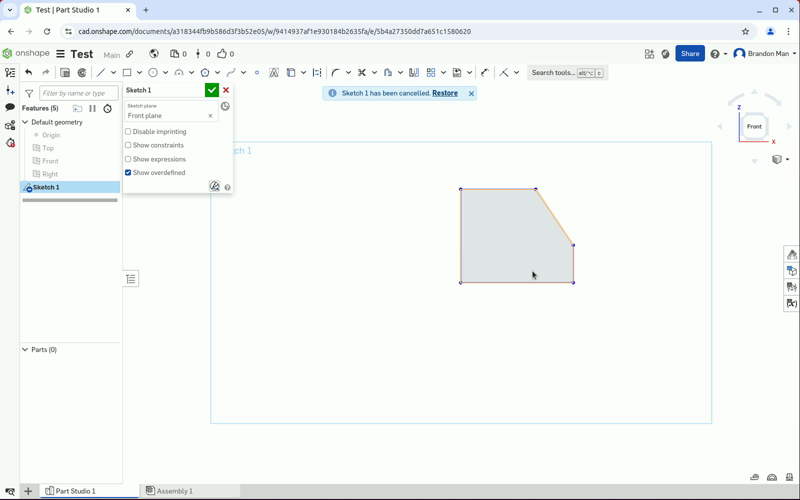
click(532, 270)
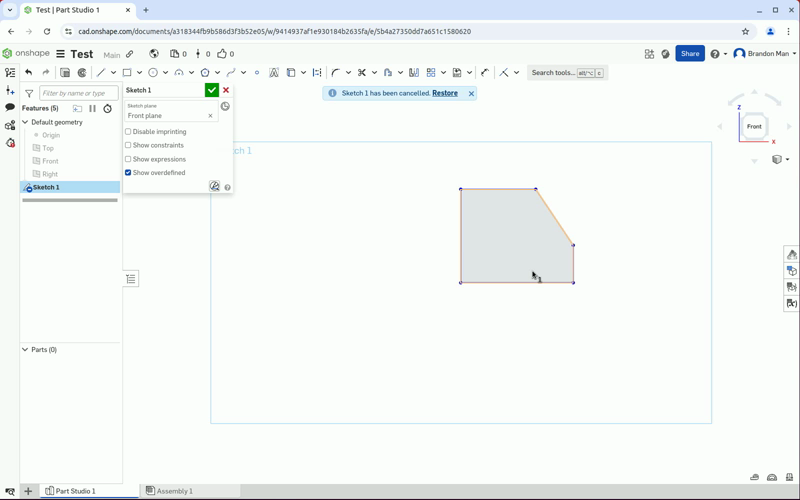
mouse_move(73, 352)
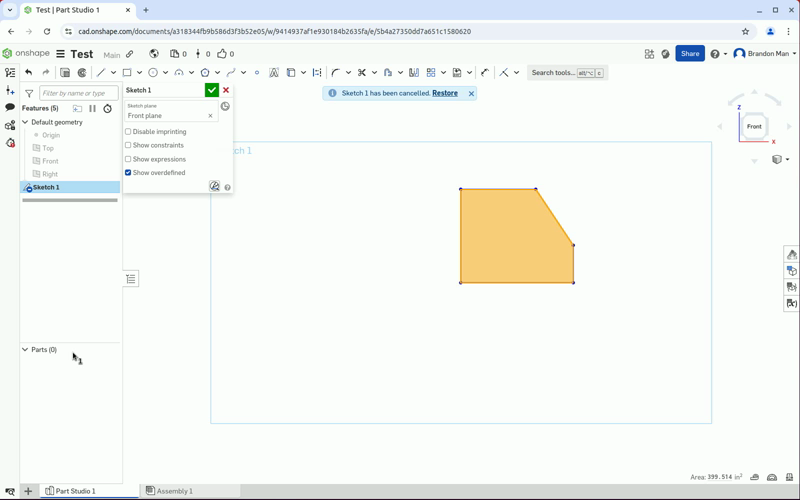
key(shift+y)
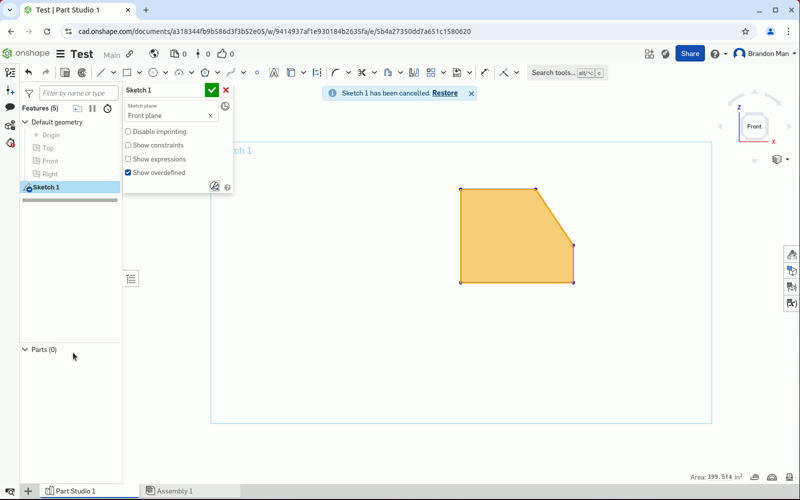
key(shift+e)
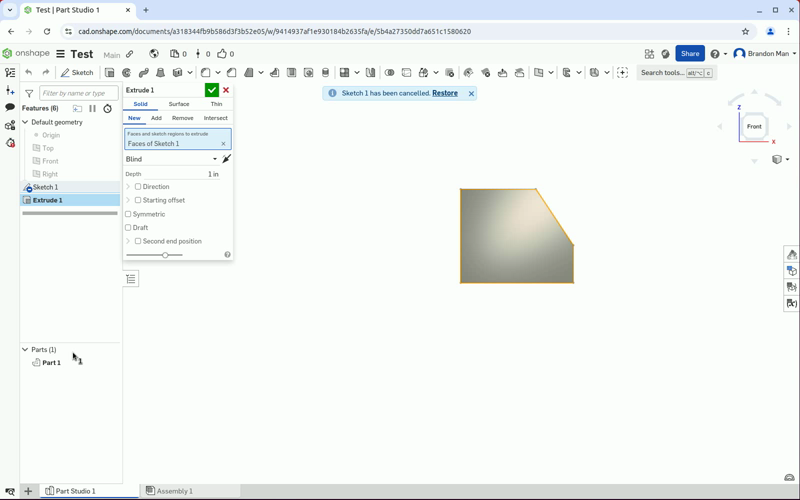
mouse_move(143, 106)
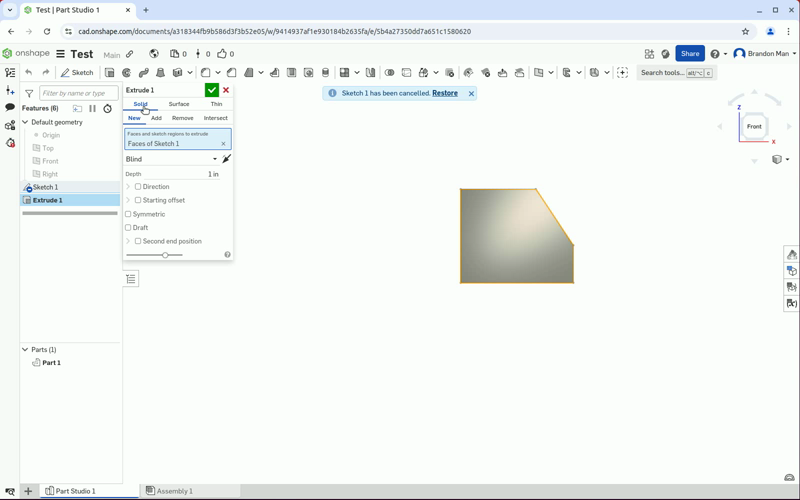
click(143, 106)
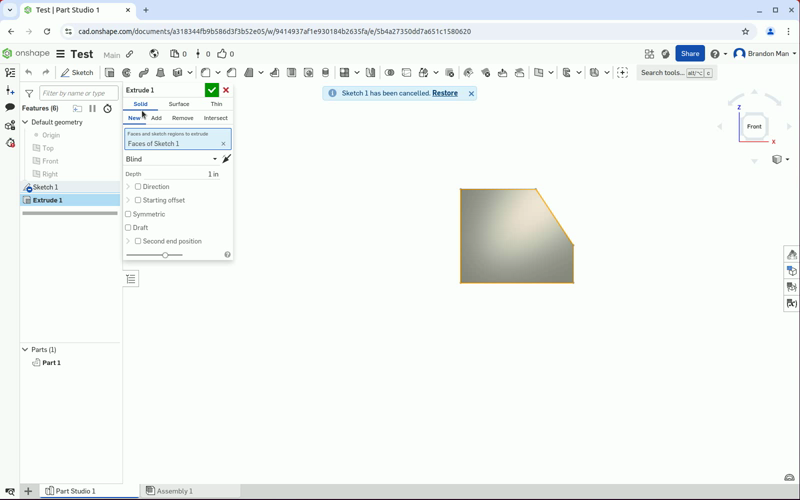
mouse_move(137, 120)
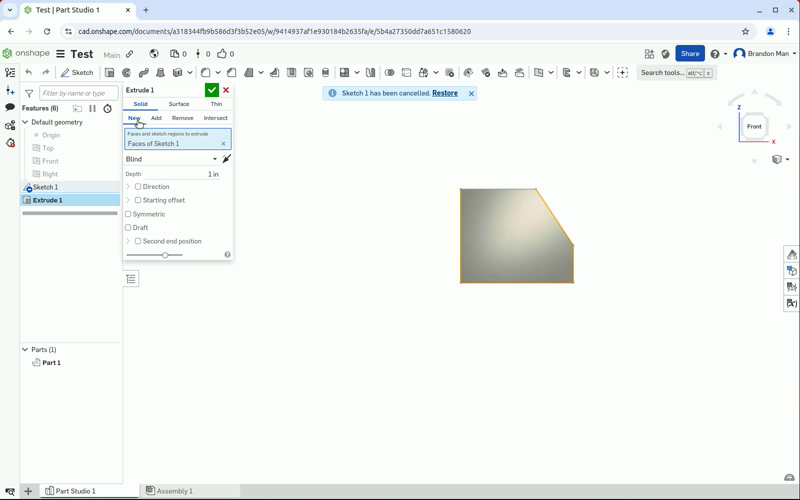
click(137, 120)
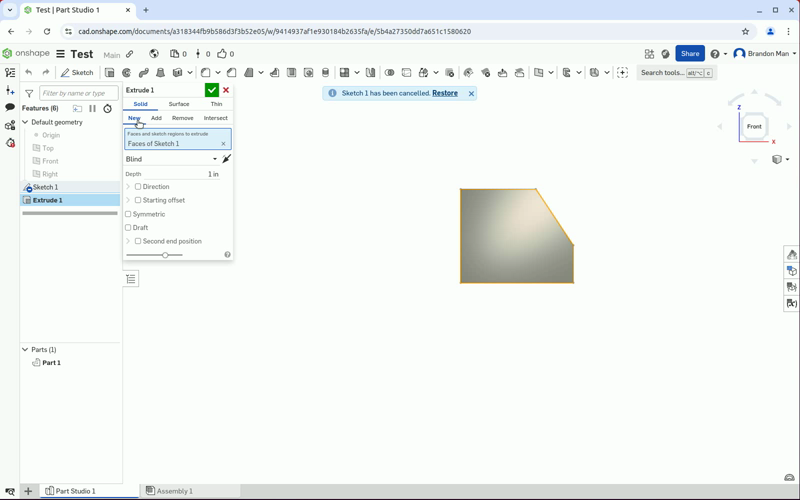
key(tab, 4)
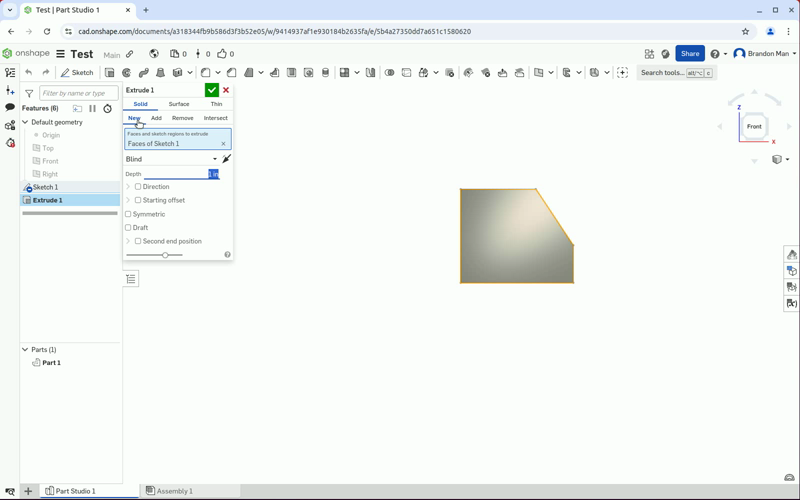
text(7.703)
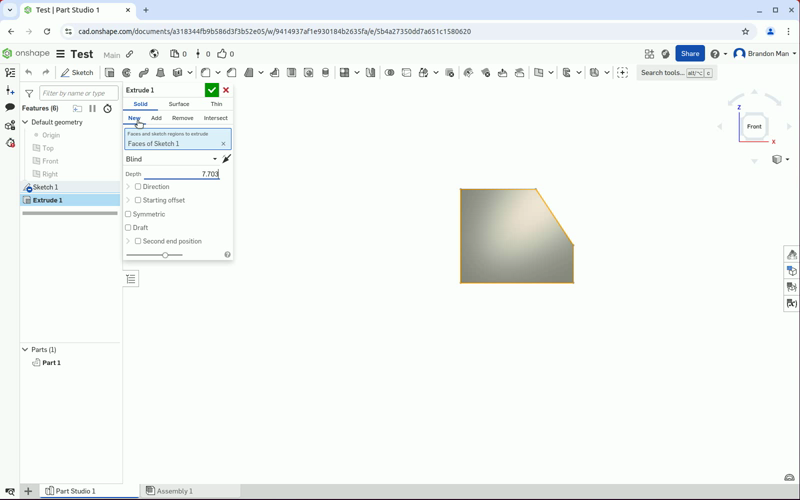
key(enter)
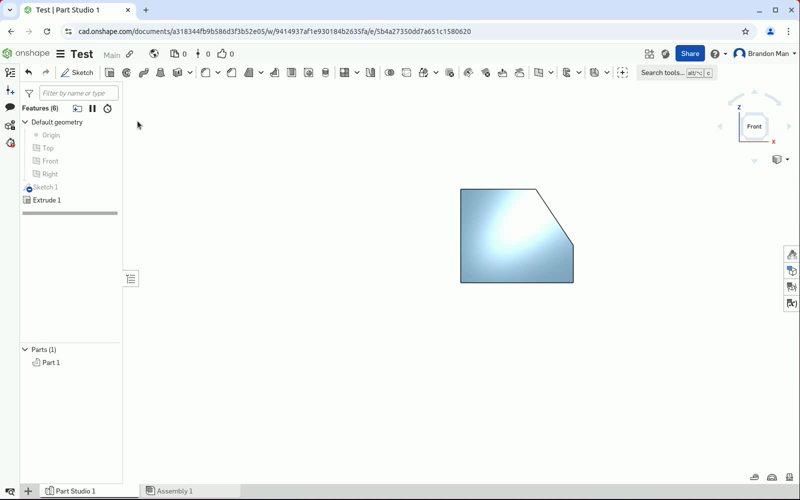
key(shift+h)
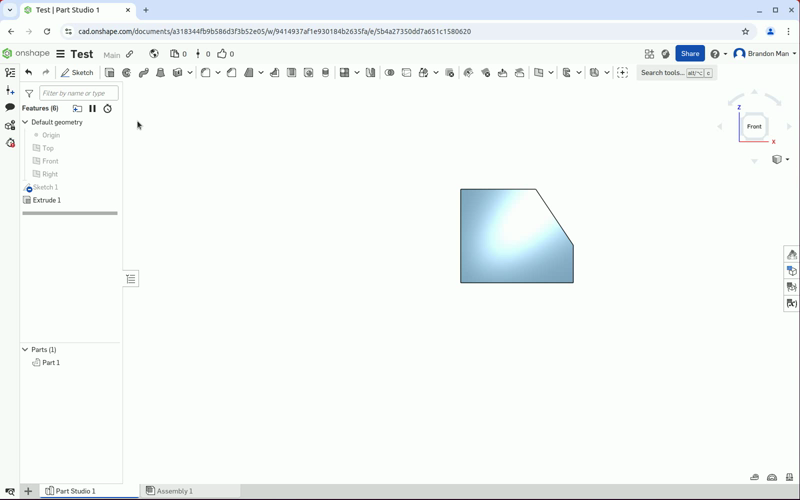
key(shift+h)
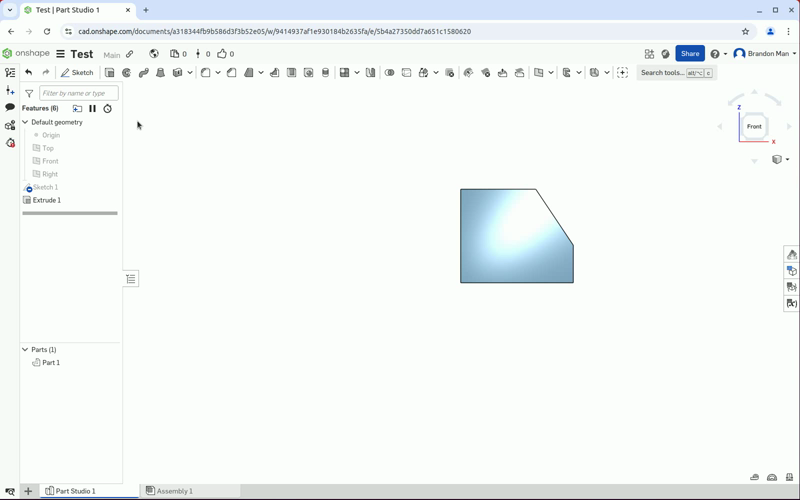
mouse_move(73, 189)
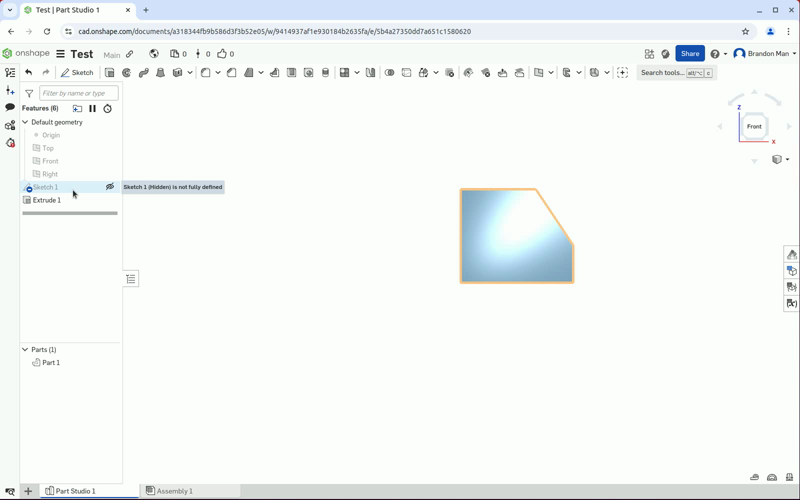
click(73, 189)
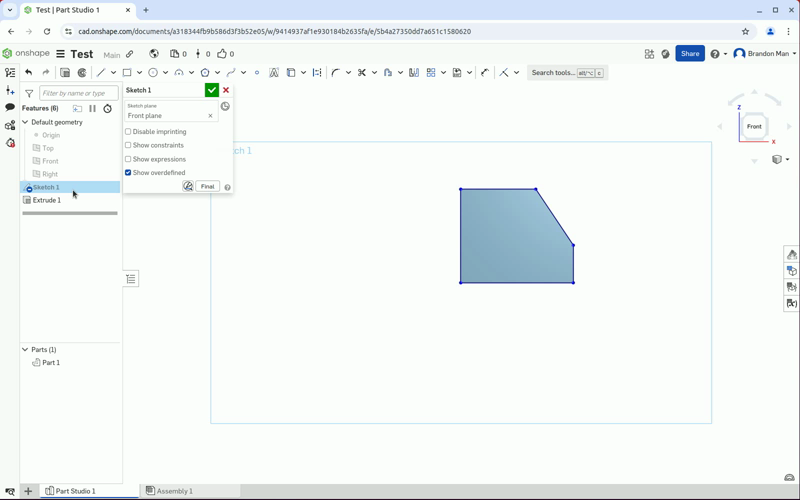
mouse_move(229, 92)
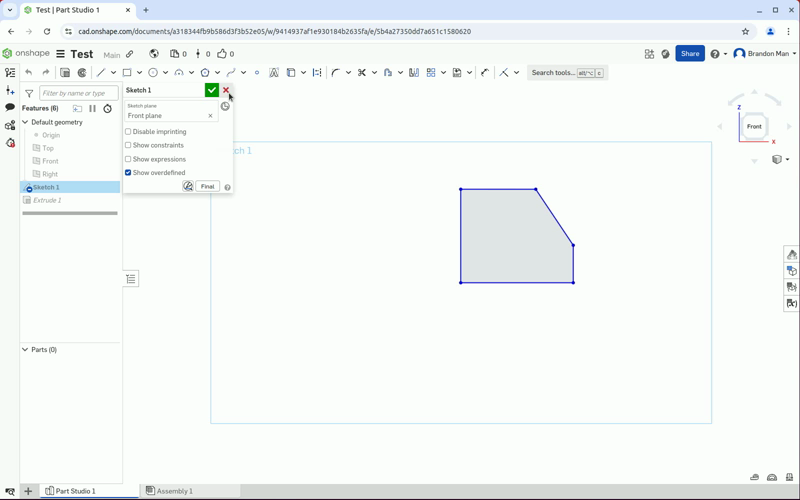
click(229, 92)
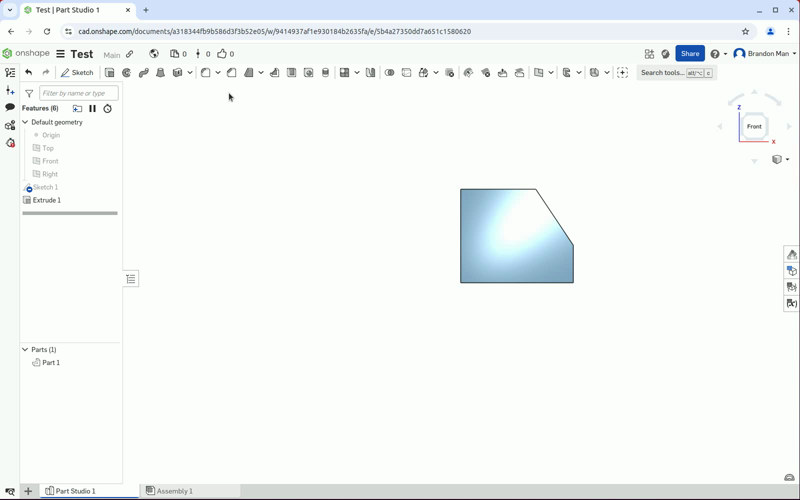
mouse_move(541, 75)
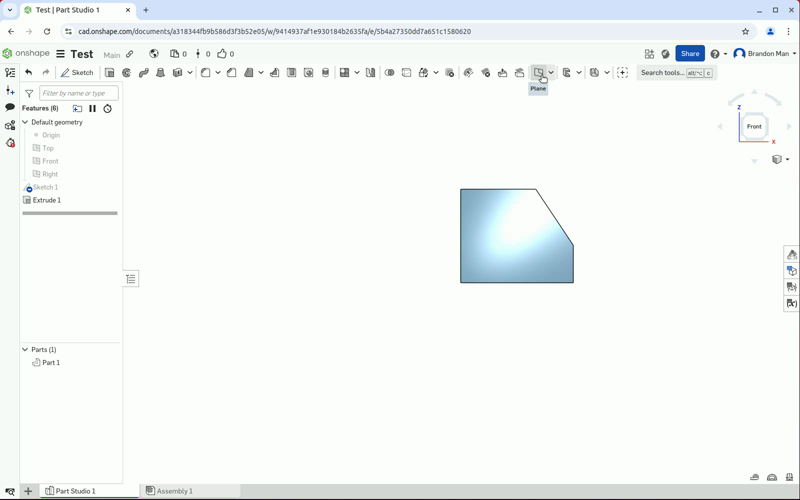
click(541, 75)
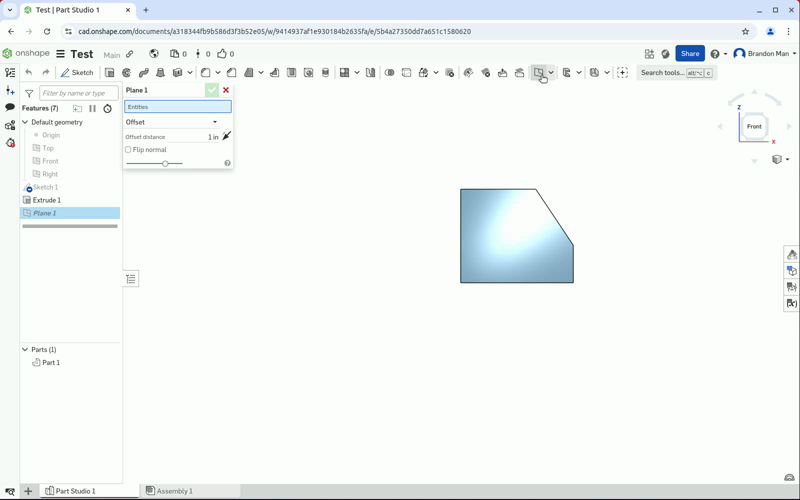
mouse_move(73, 163)
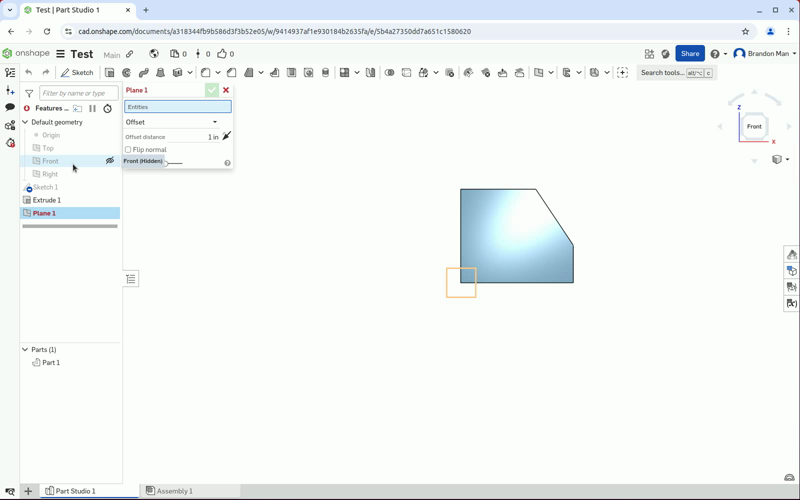
click(73, 163)
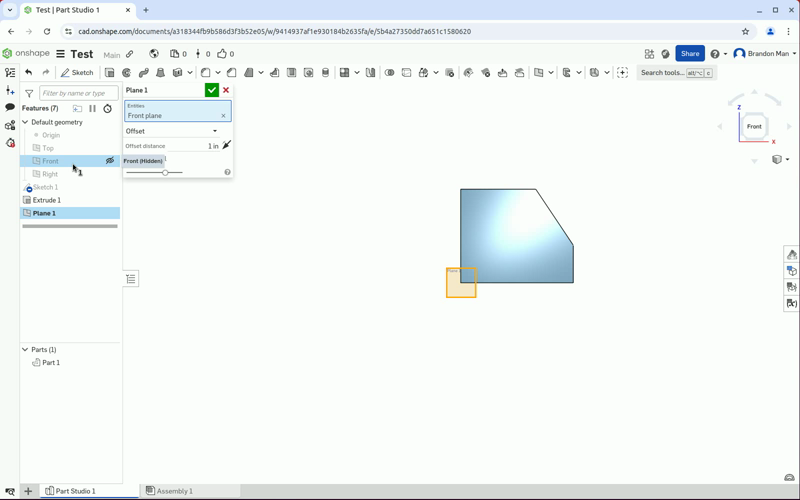
key(tab, 2)
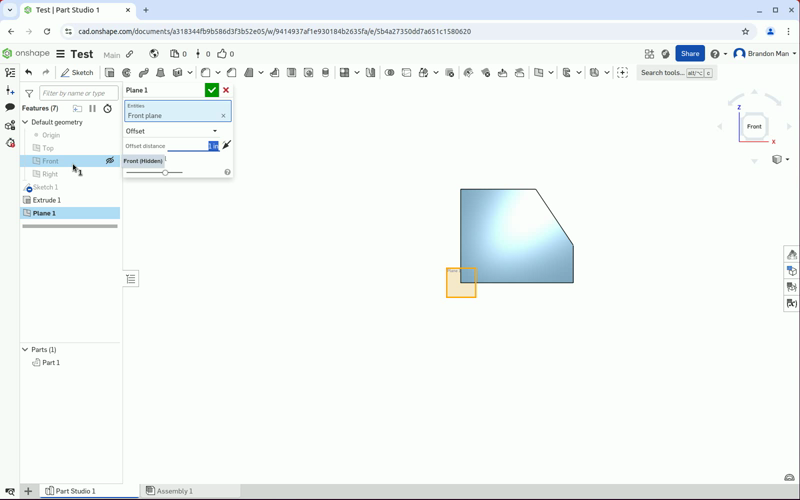
text(7.703)
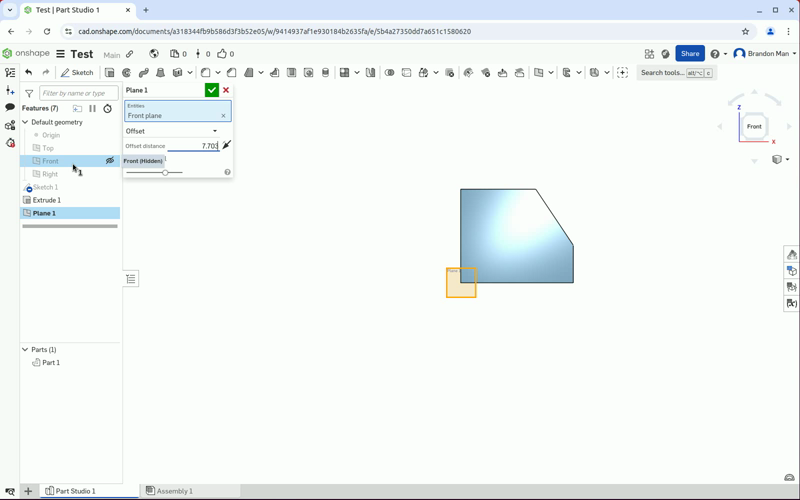
key(enter, 2)
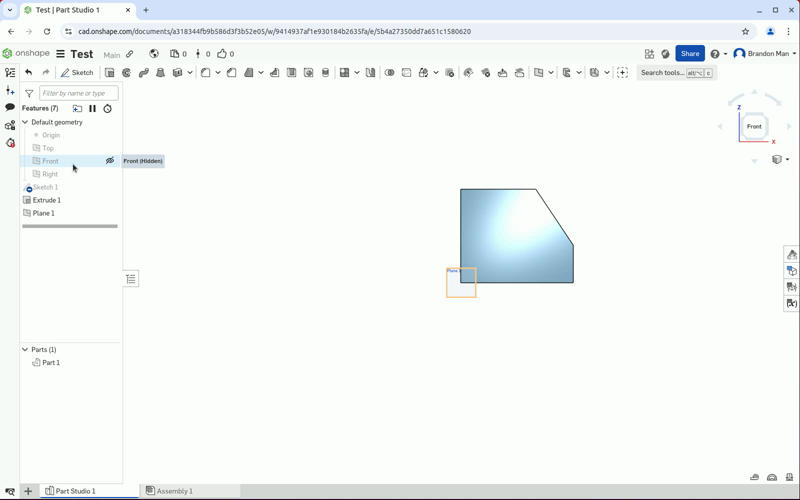
key(shift+s)
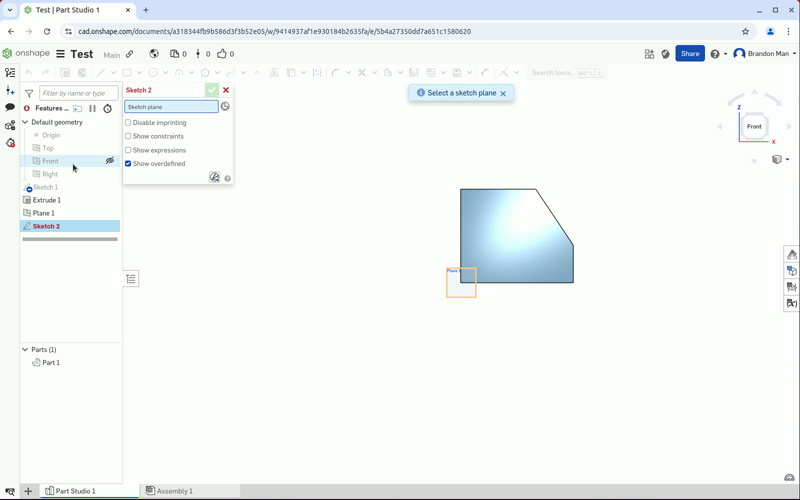
mouse_move(73, 215)
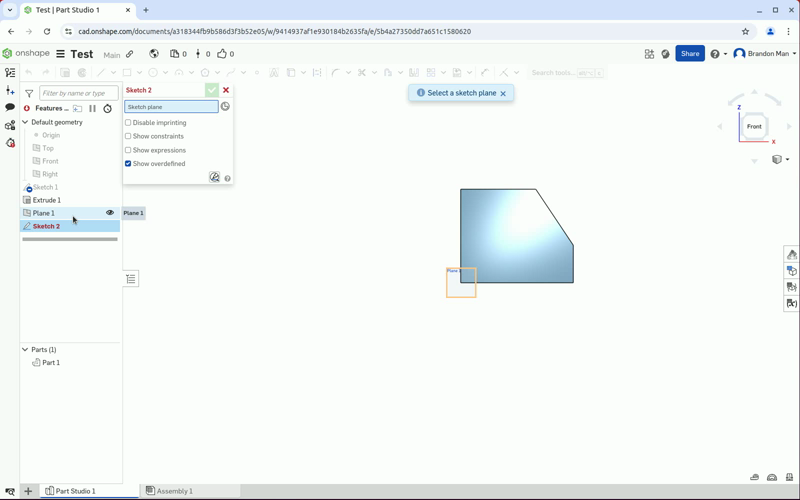
click(73, 215)
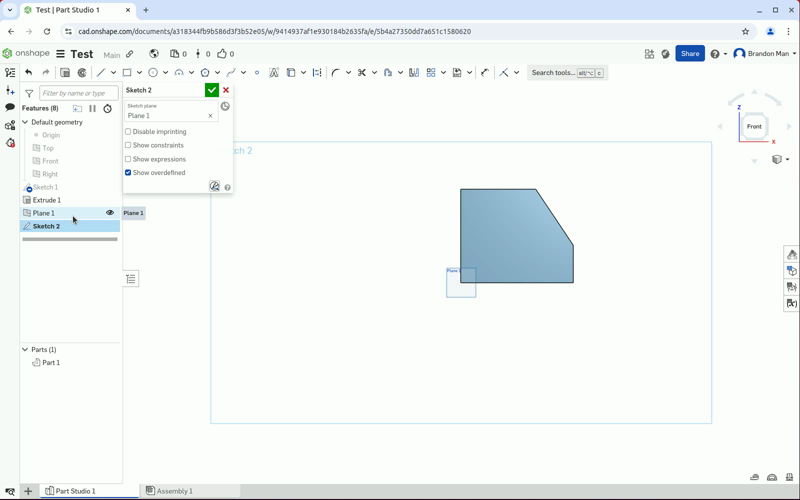
mouse_move(73, 352)
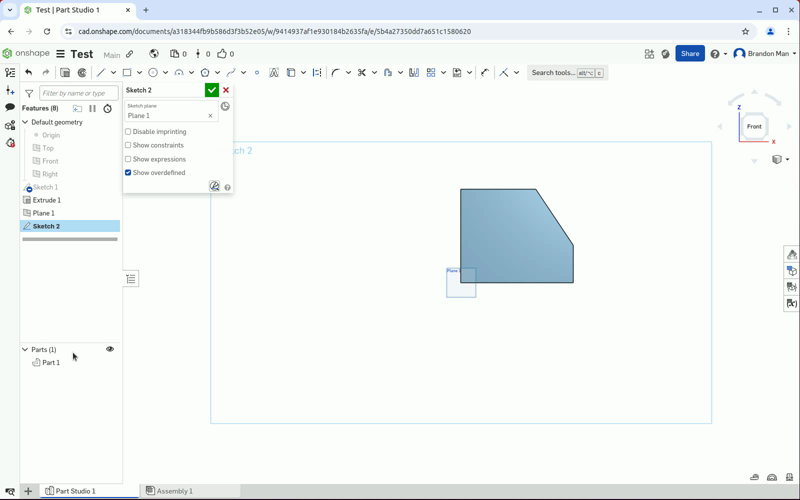
key(y)
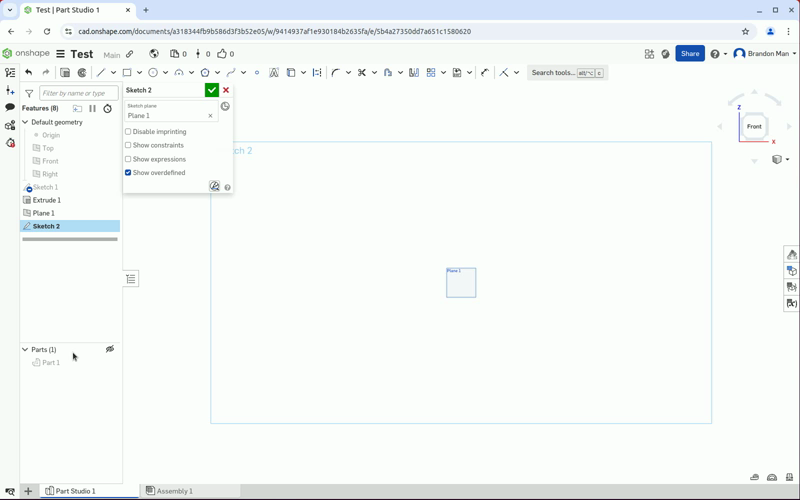
key(l)
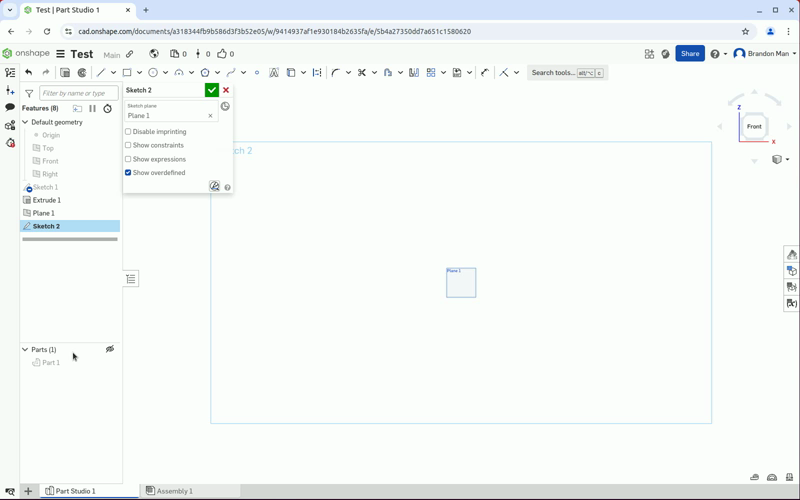
key_down(shift)
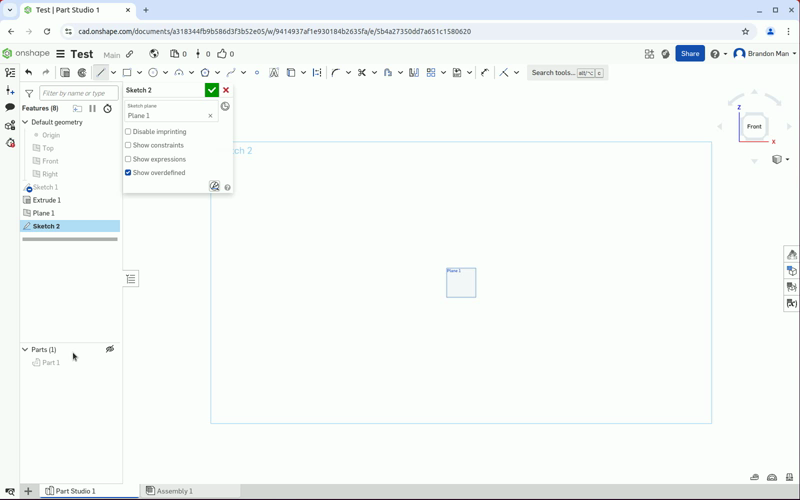
mouse_move(460, 282)
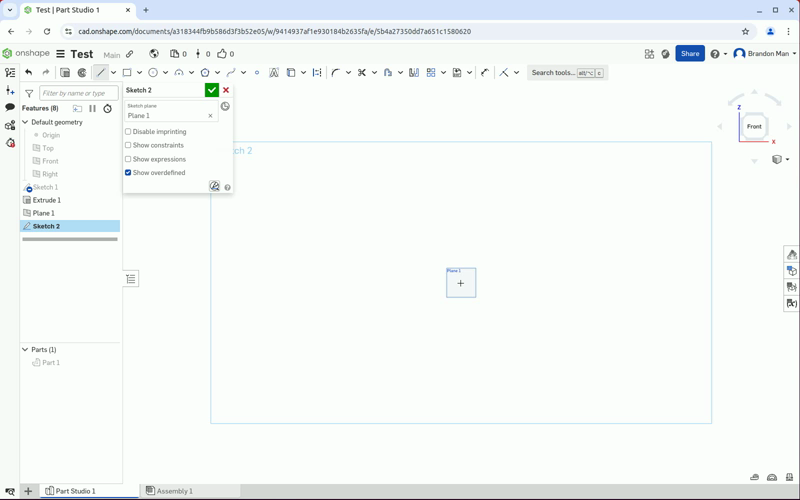
click(460, 282)
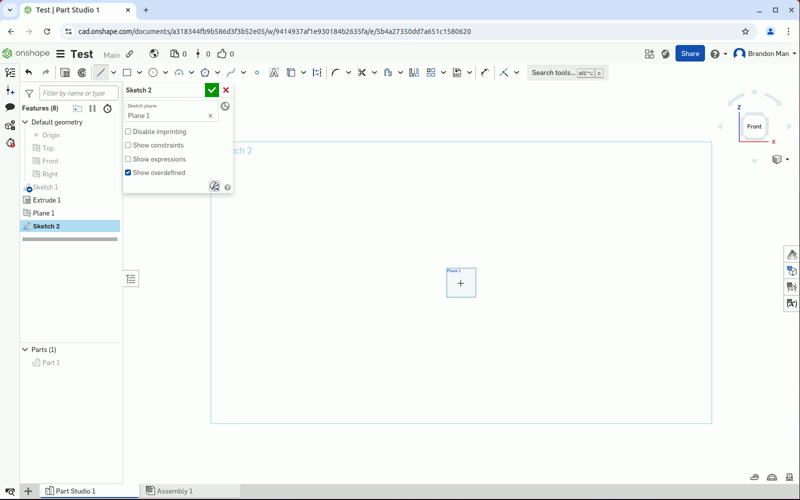
key_up(shift)
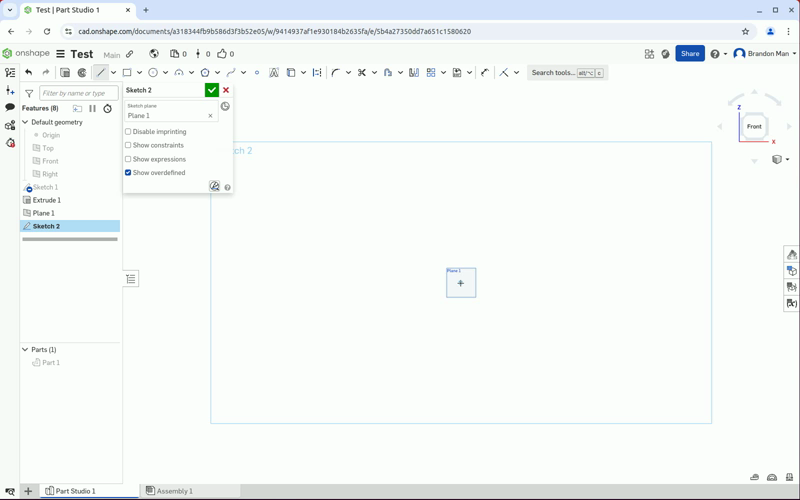
key_down(shift)
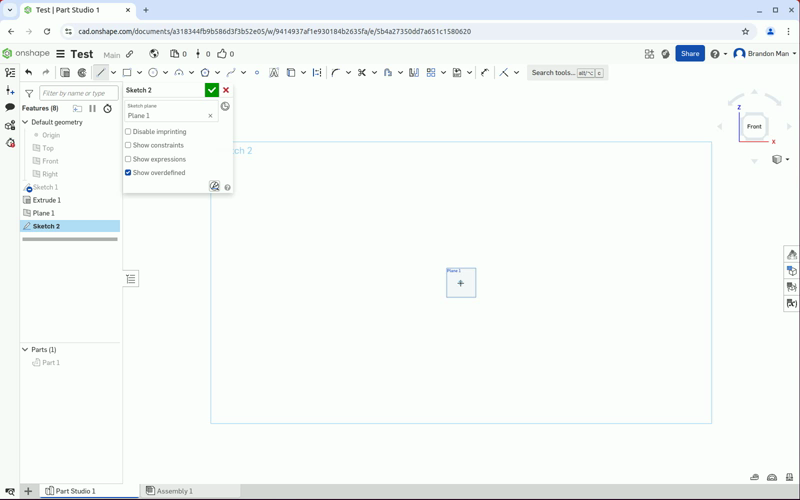
mouse_move(573, 282)
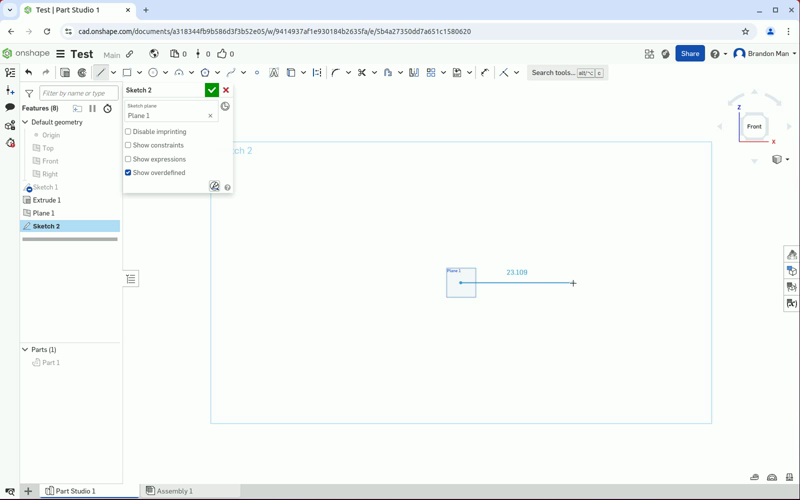
click(573, 282)
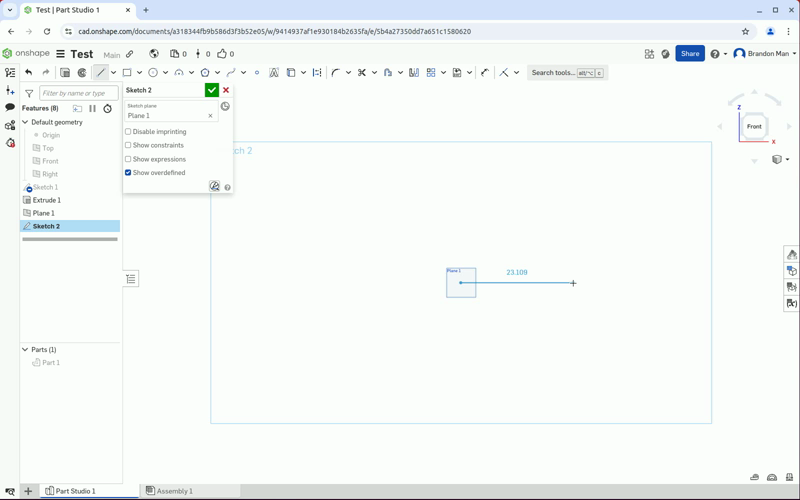
key_up(shift)
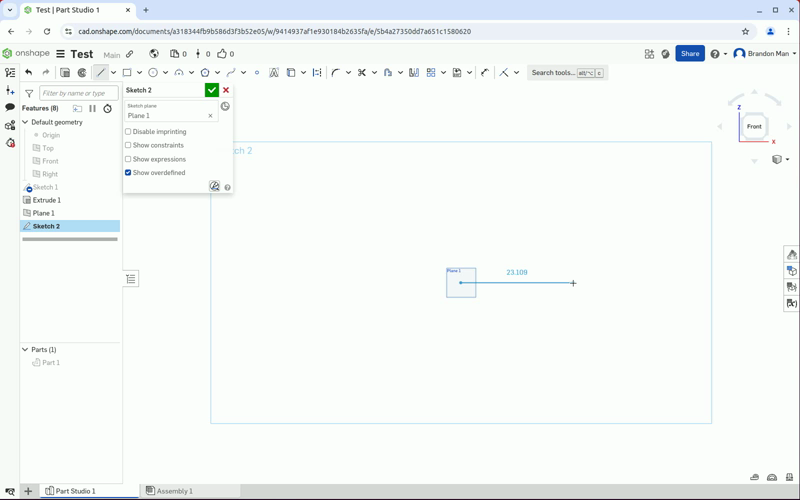
key_down(shift)
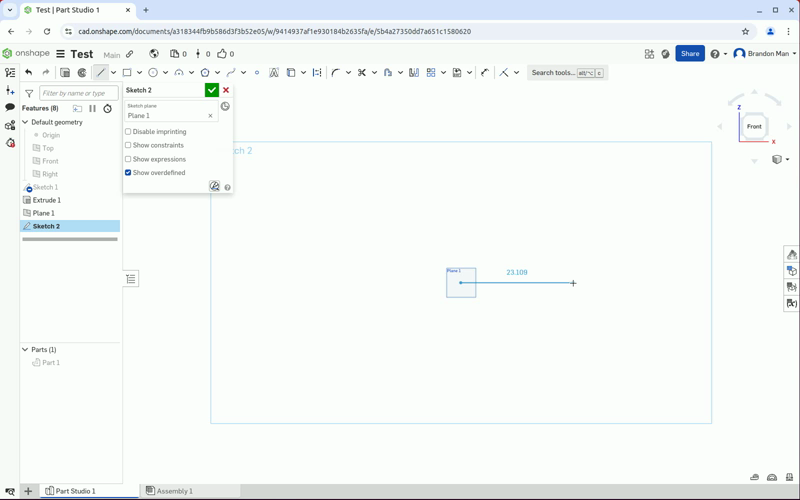
mouse_move(589, 282)
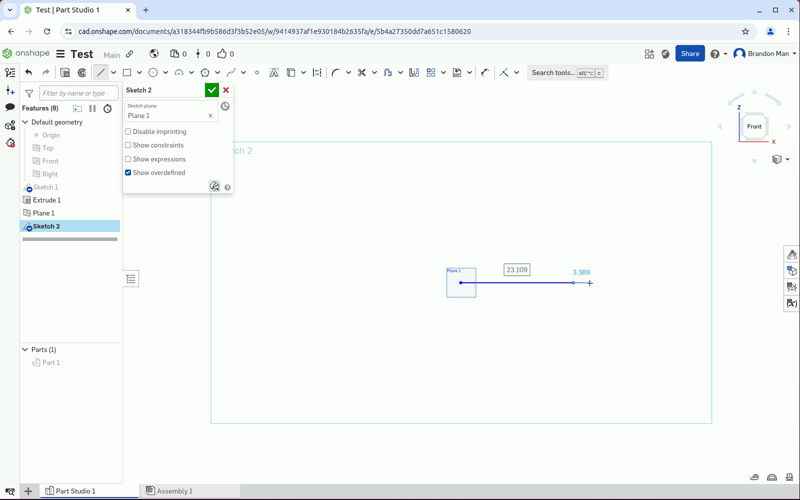
mouse_move(573, 245)
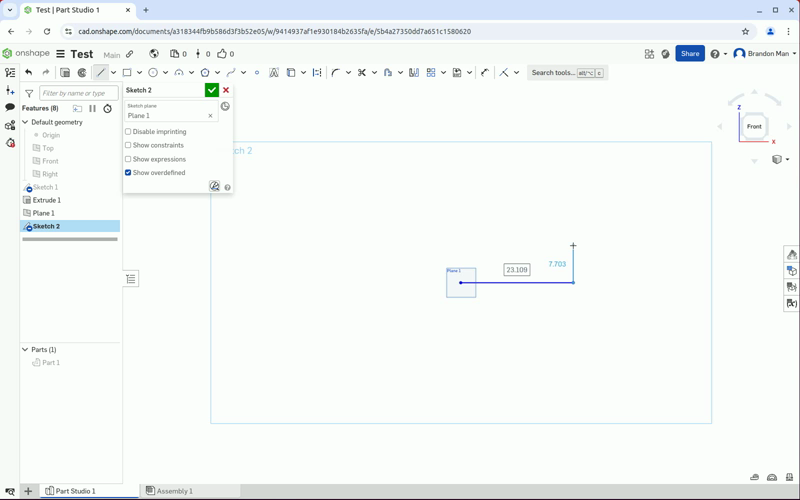
click(573, 245)
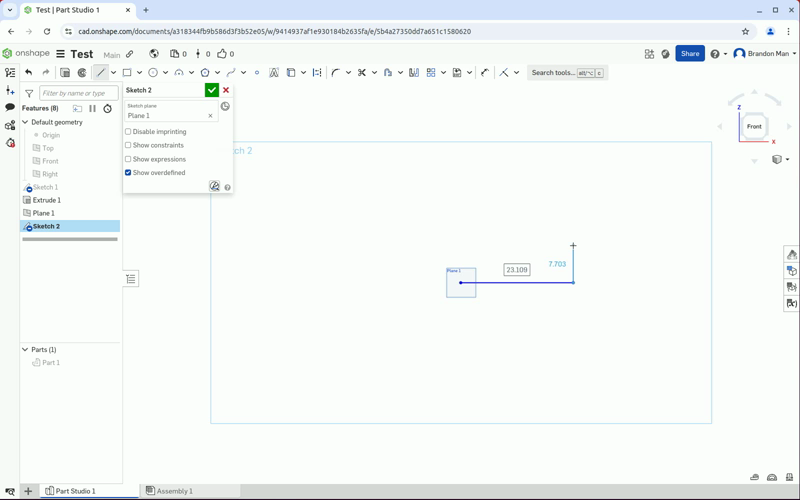
key_up(shift)
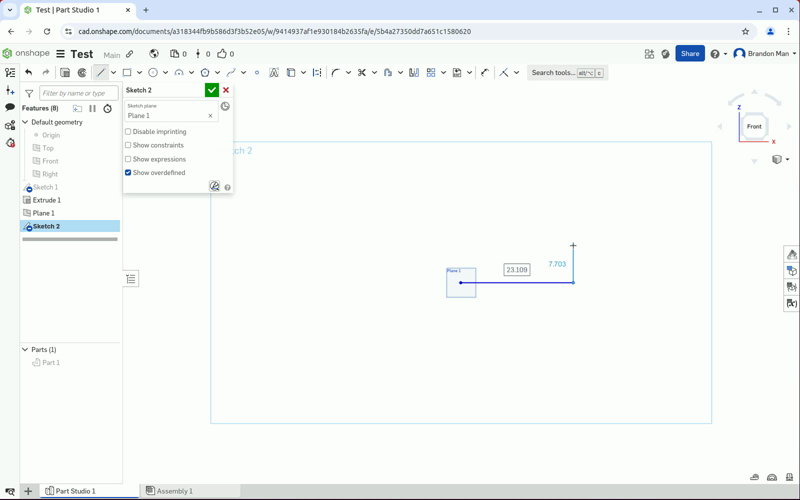
key_down(shift)
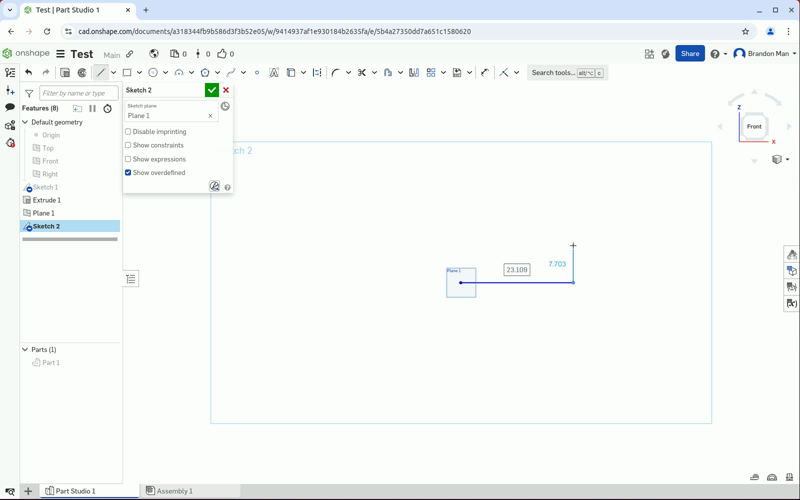
mouse_move(460, 245)
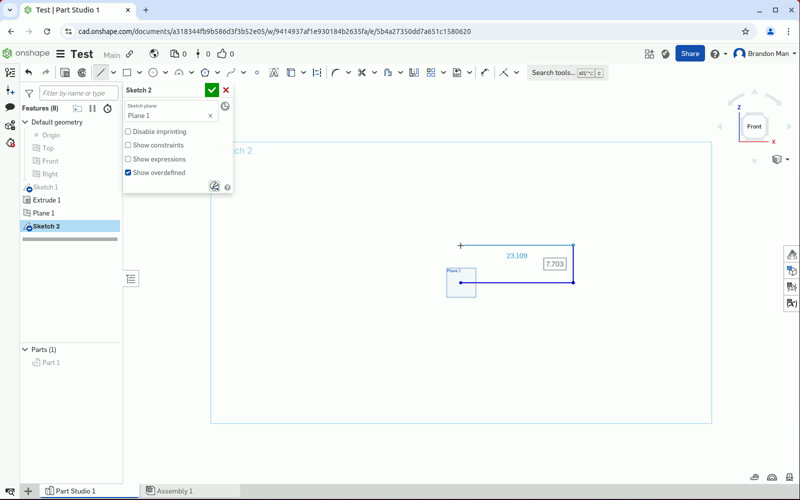
click(460, 245)
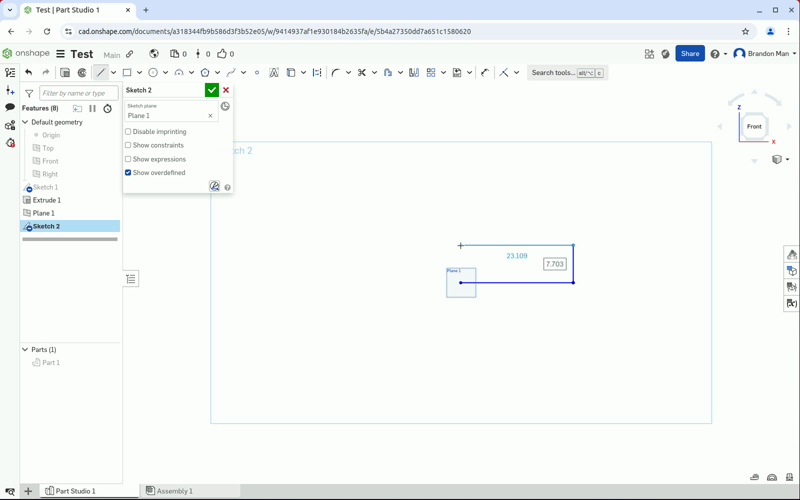
key_up(shift)
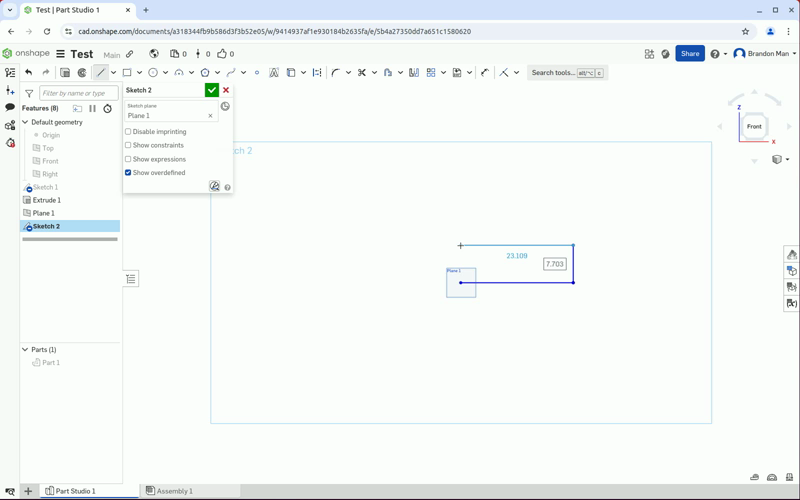
mouse_move(490, 245)
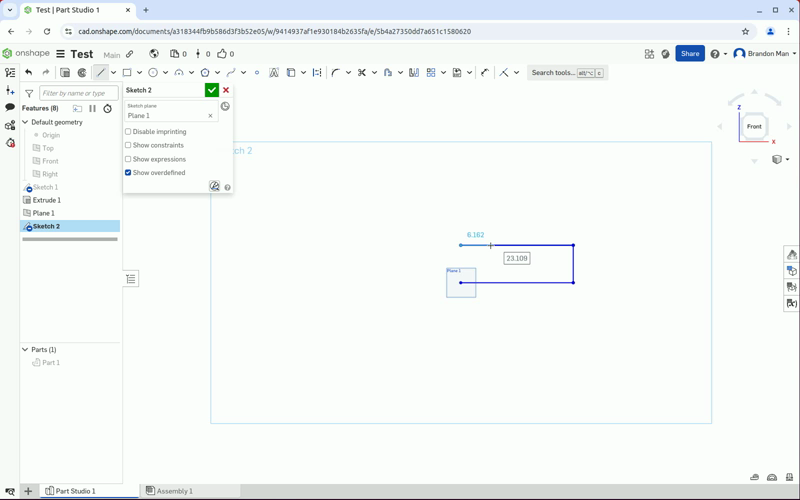
key_down(shift)
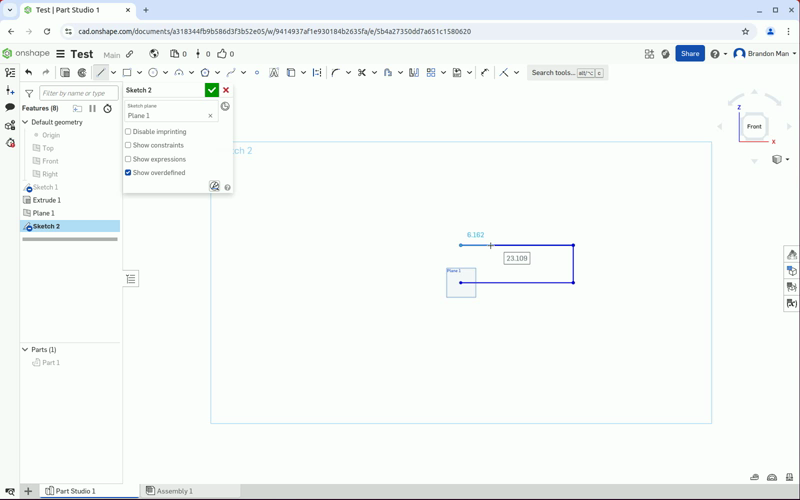
mouse_move(460, 282)
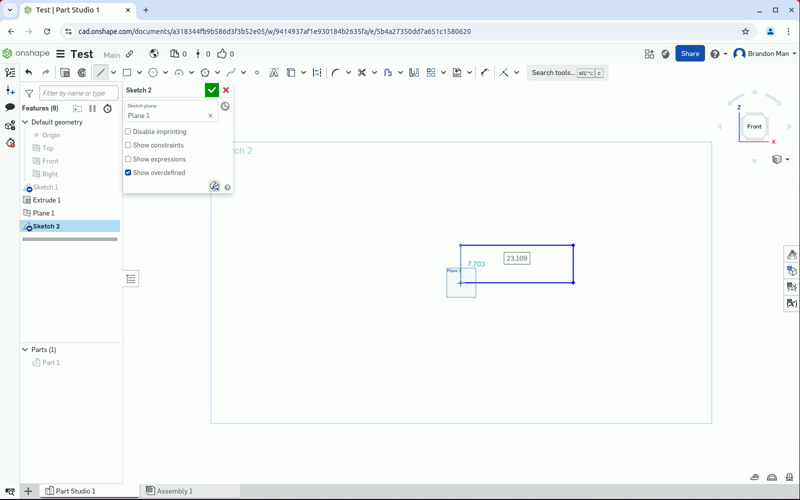
key_up(shift)
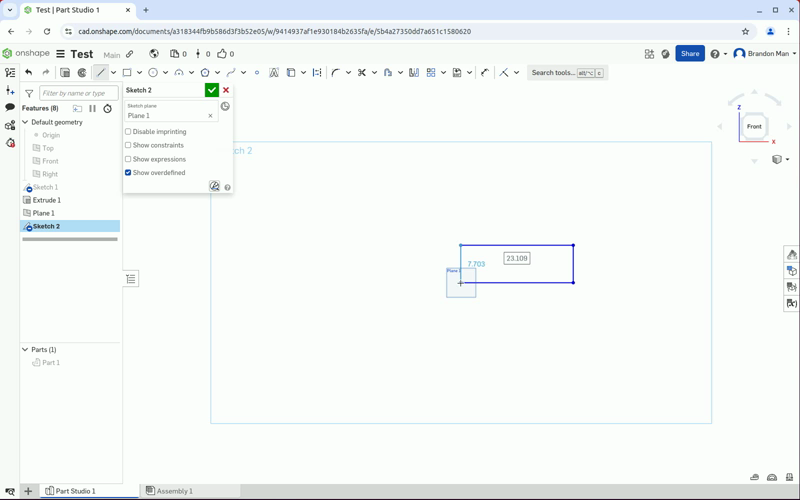
click(460, 282)
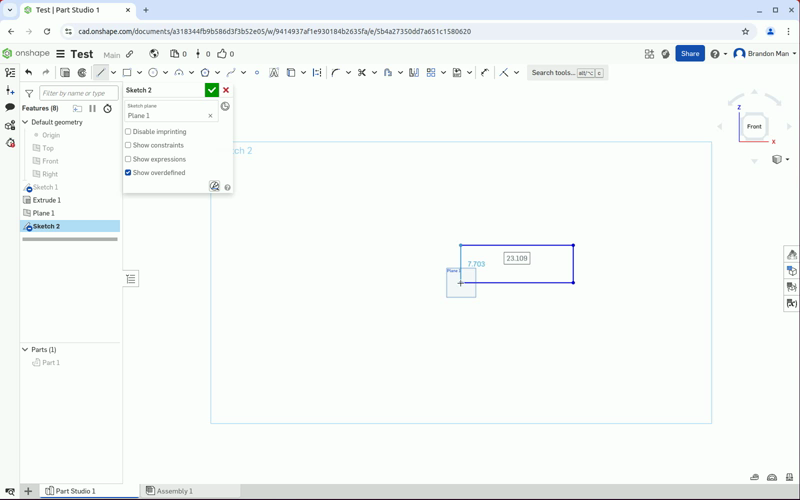
key(esc)
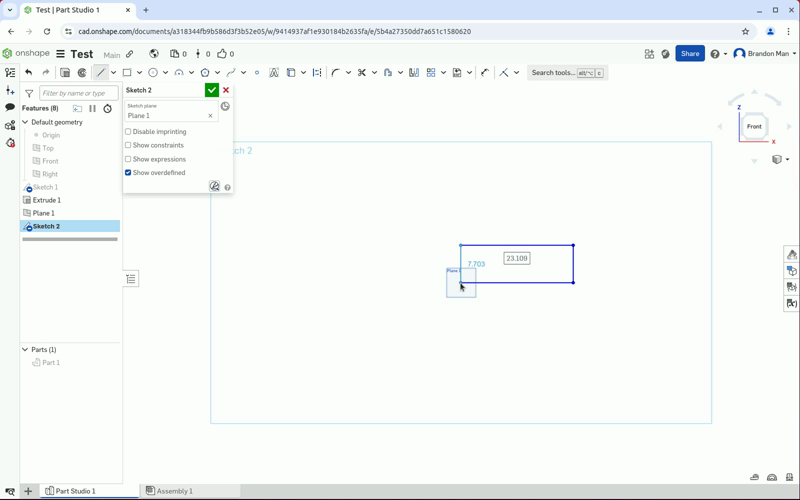
mouse_move(552, 261)
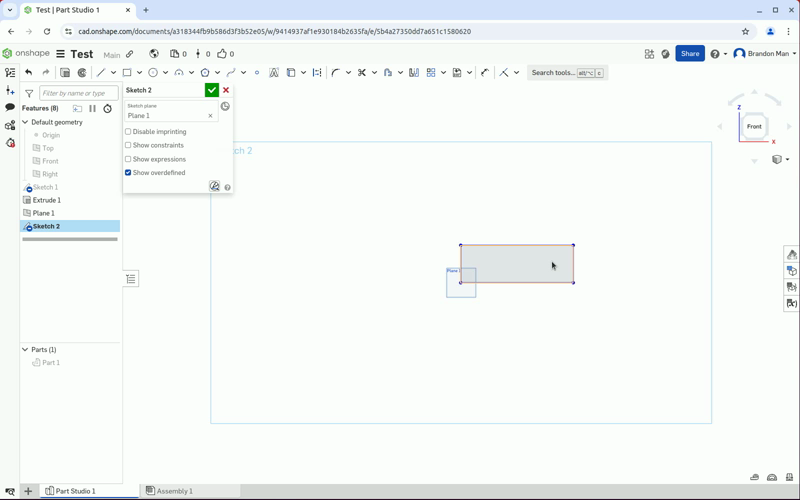
click(552, 261)
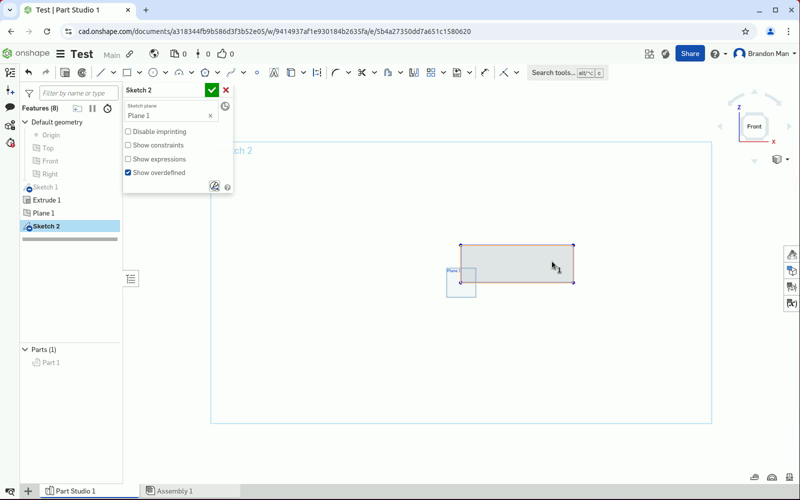
mouse_move(73, 352)
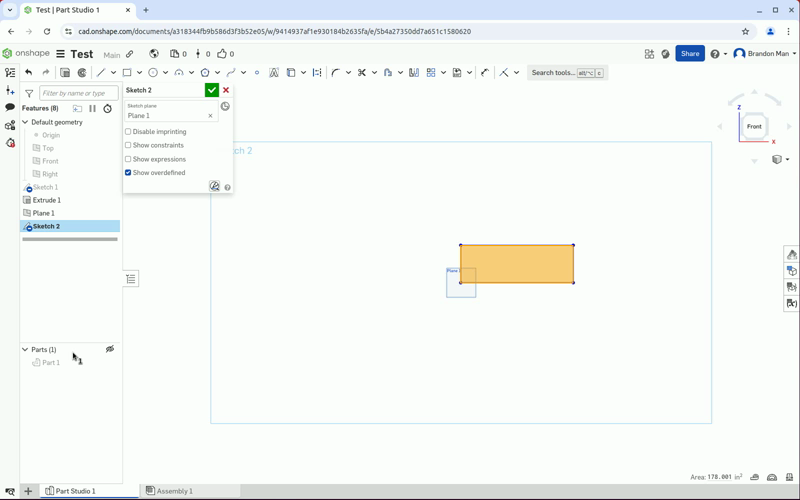
key(shift+y)
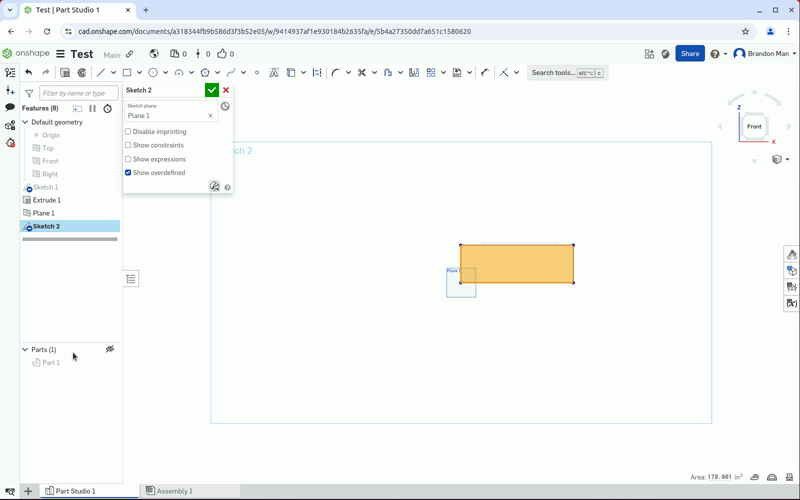
key(shift+e)
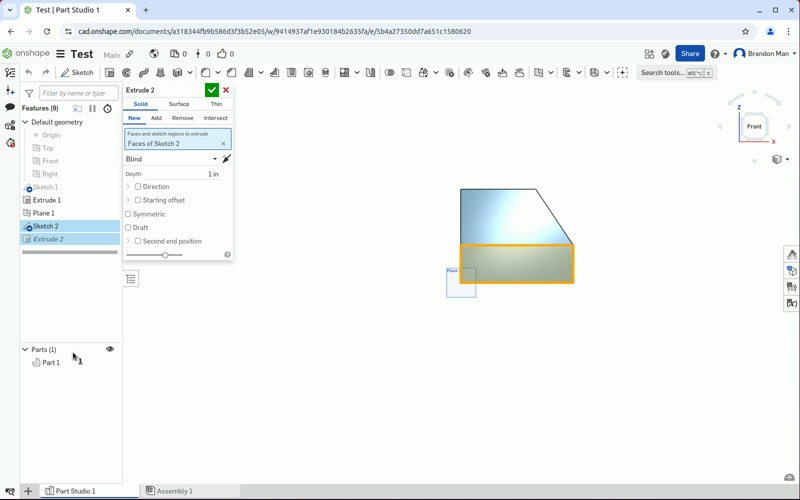
mouse_move(143, 106)
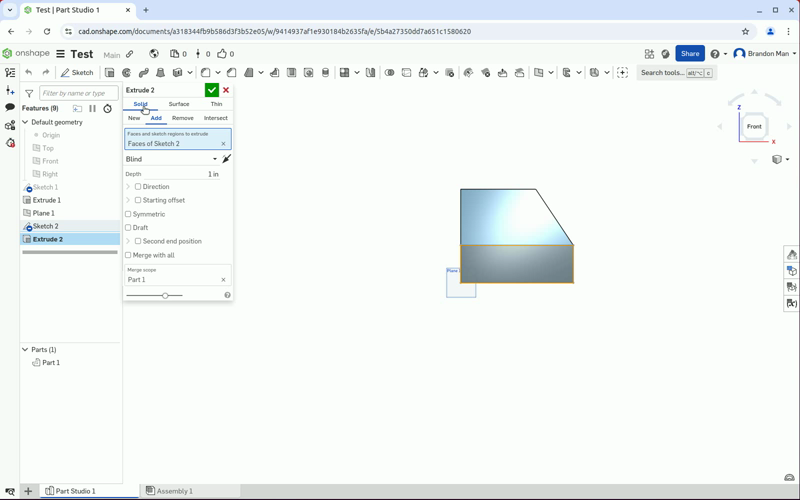
click(143, 106)
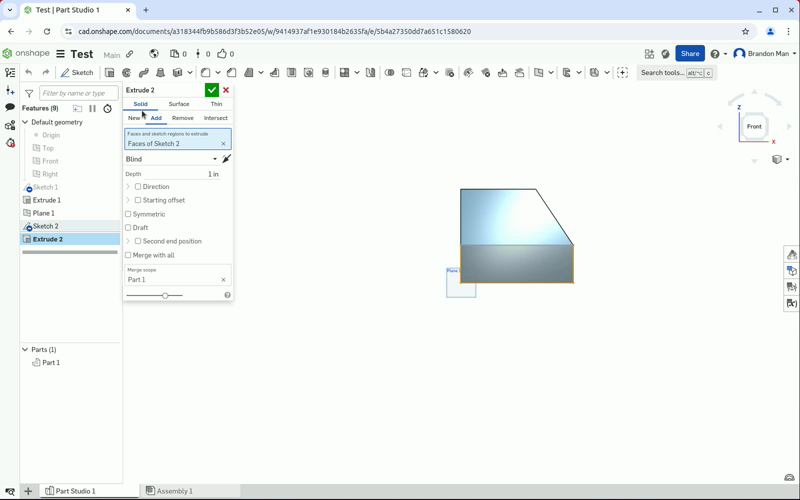
mouse_move(137, 120)
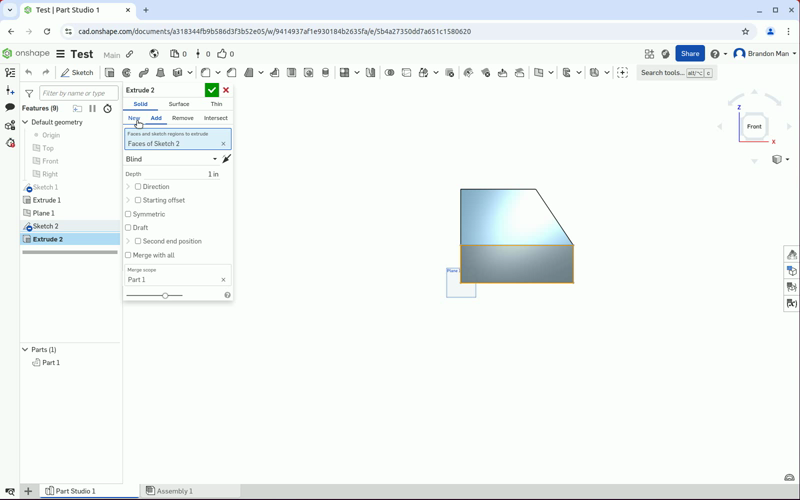
click(137, 120)
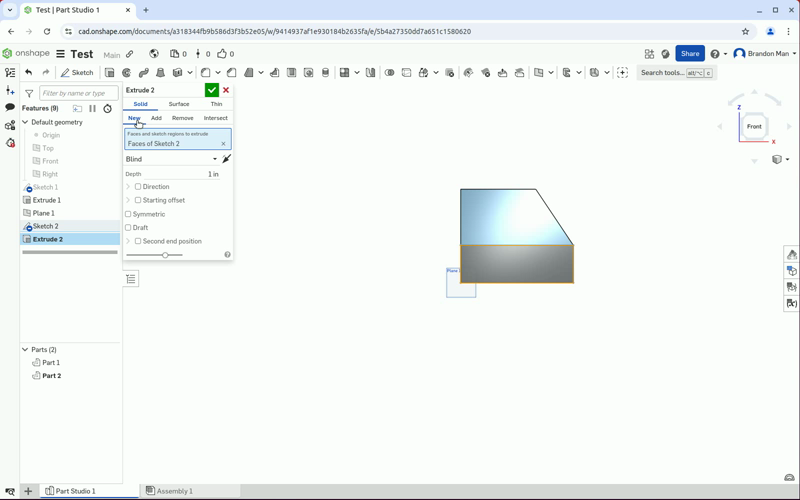
key(tab, 4)
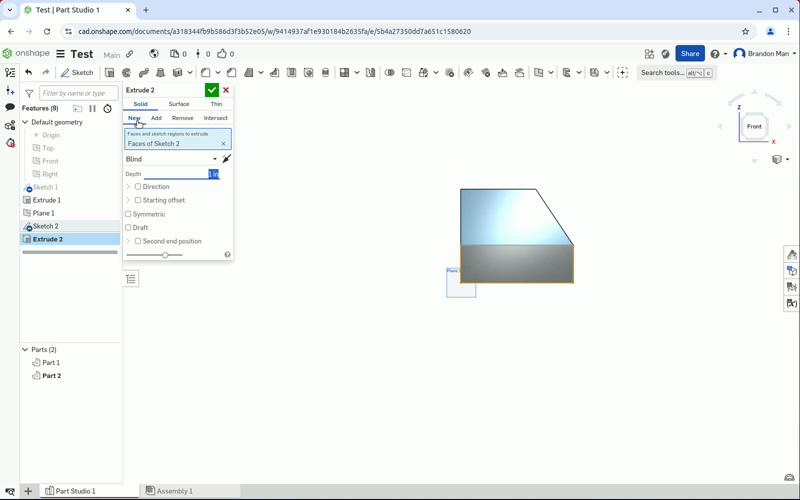
text(7.703)
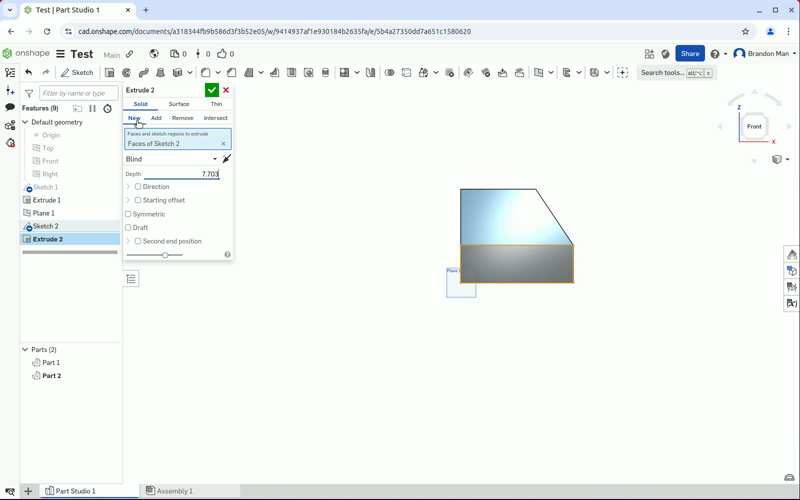
key(enter)
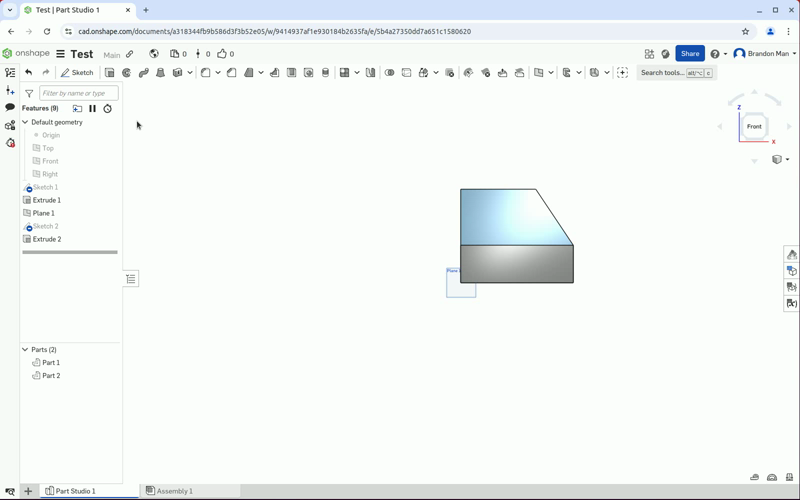
key(shift+h)
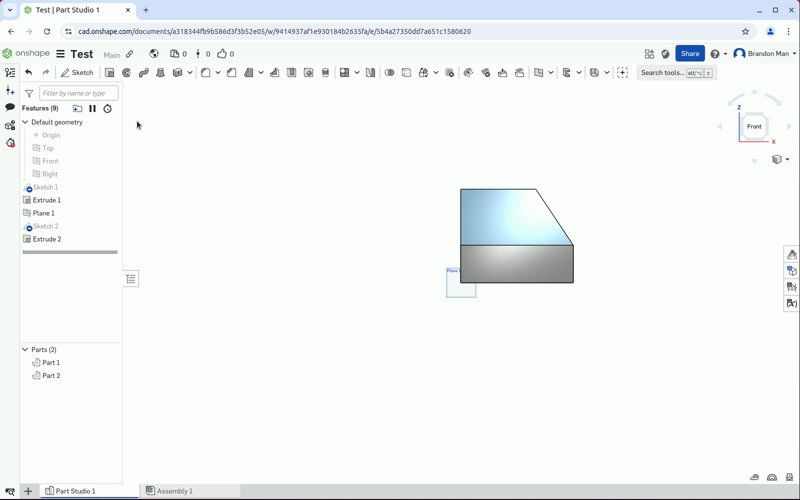
key(shift+h)
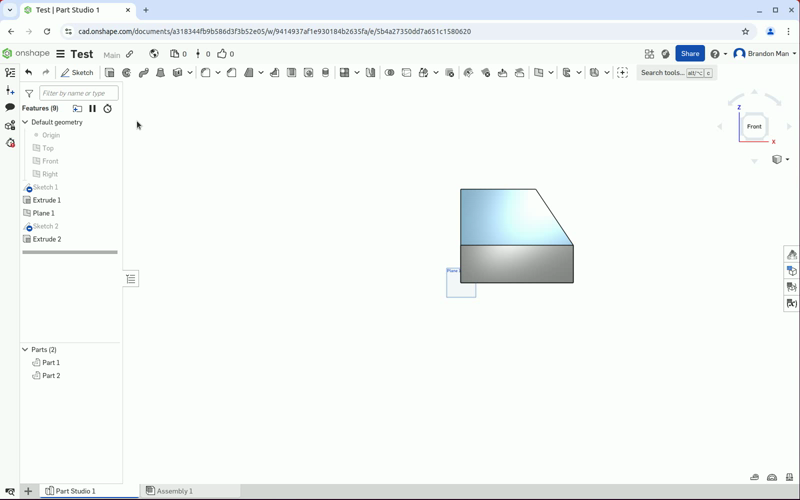
mouse_move(73, 189)
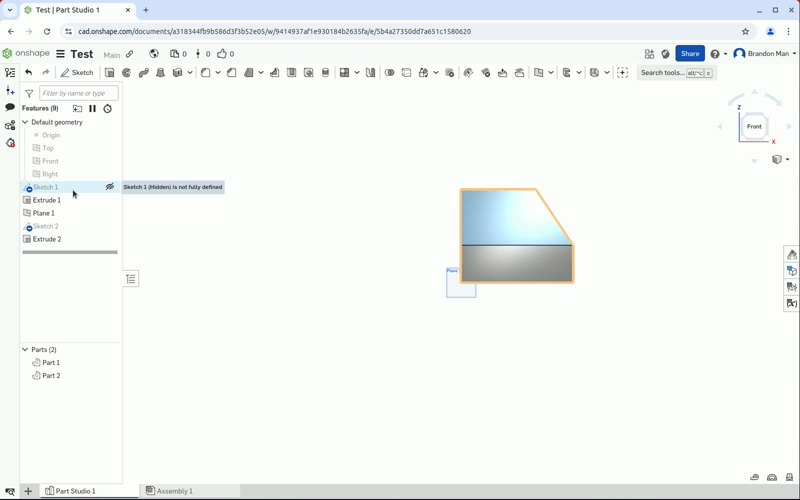
click(73, 189)
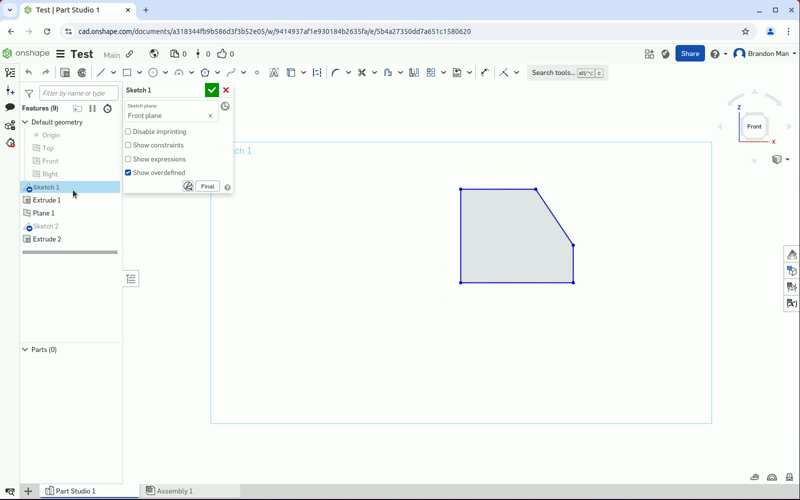
mouse_move(229, 92)
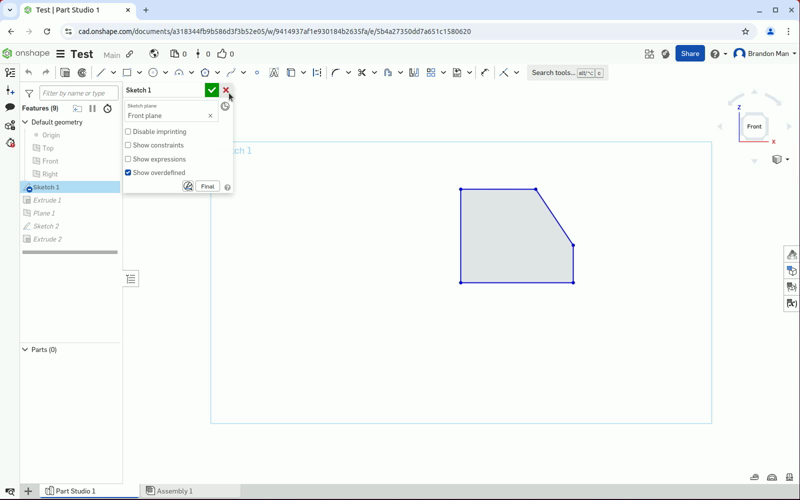
click(229, 92)
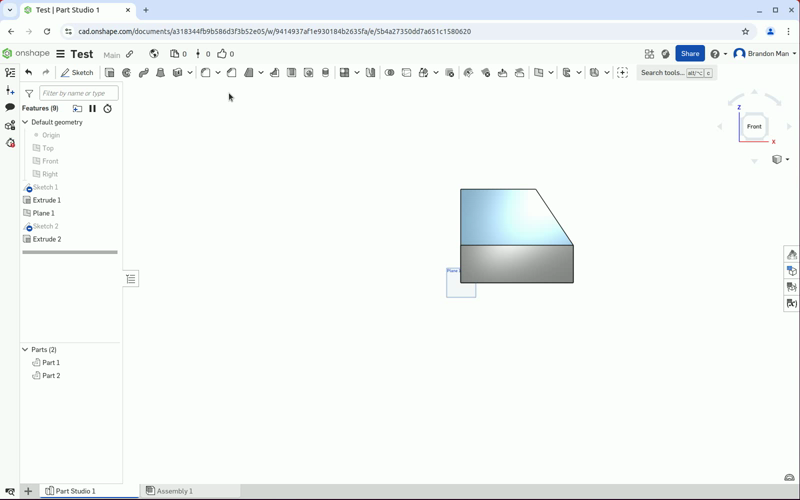
mouse_move(73, 352)
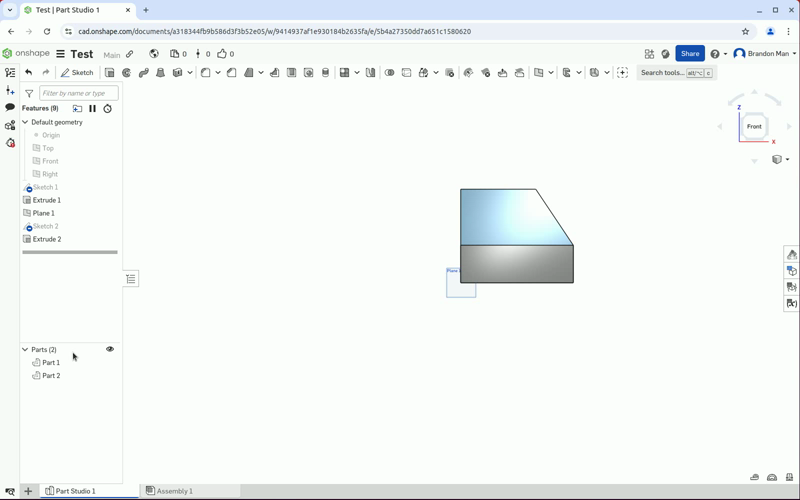
key(y)
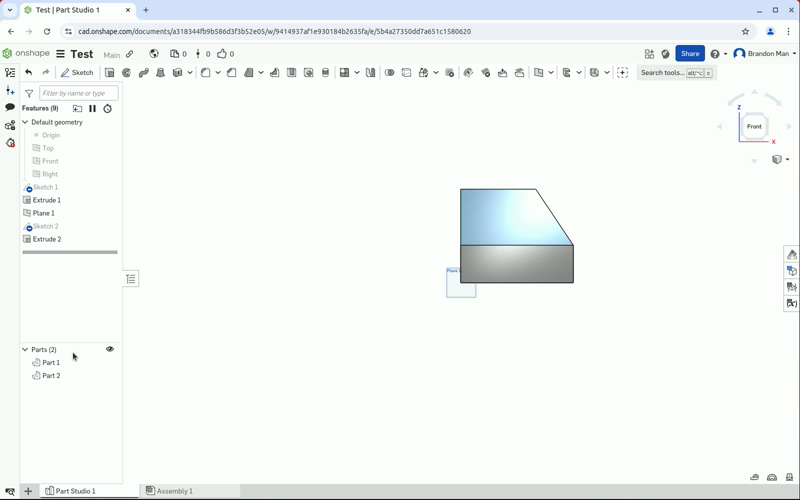
key(shift+p)
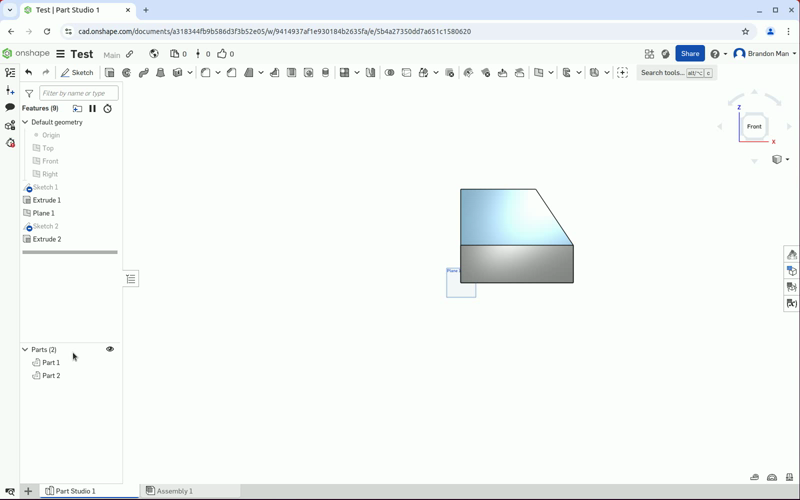
key(space)
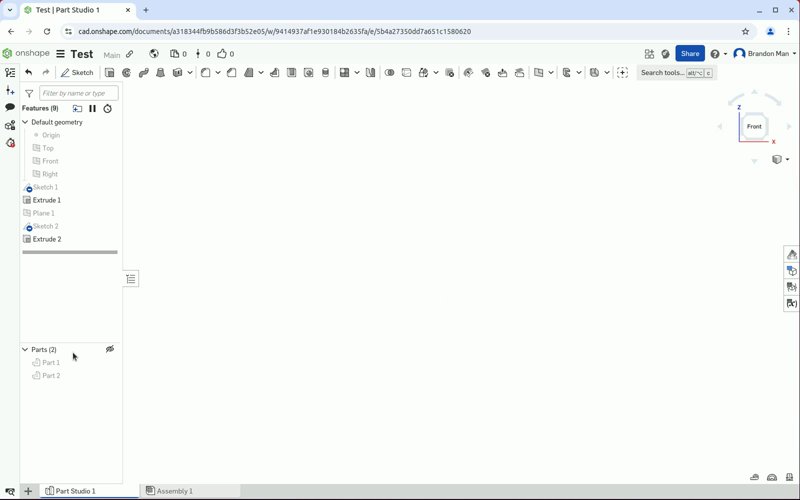
key_down(shift)
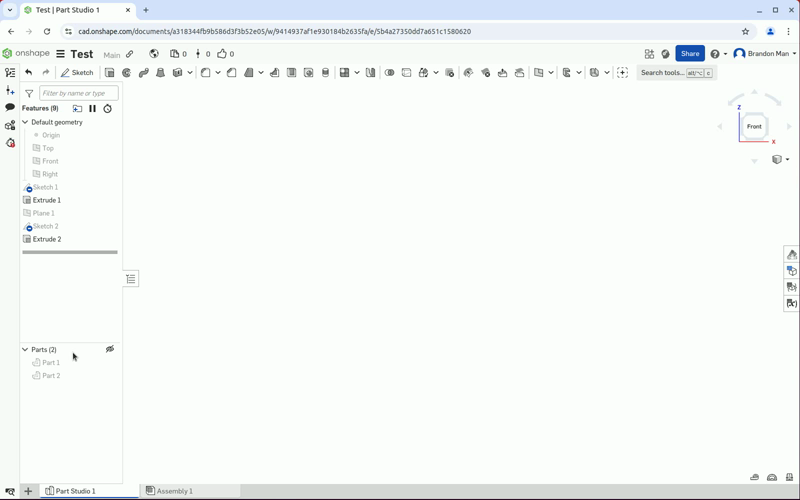
key(down)
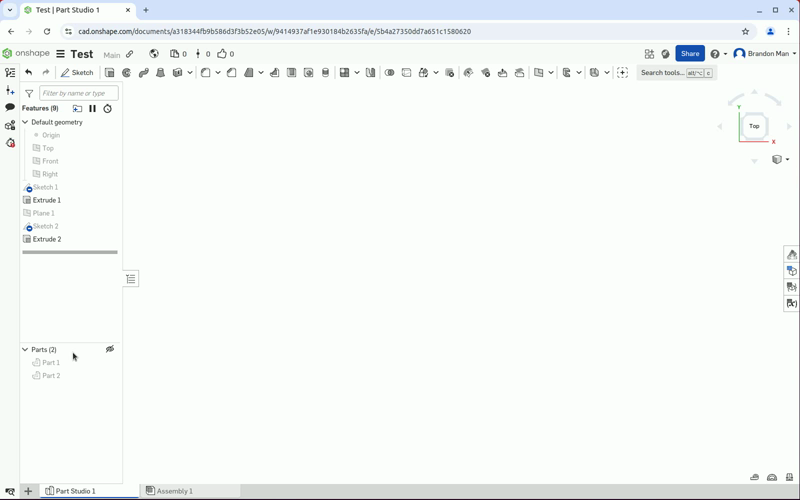
key_up(shift)
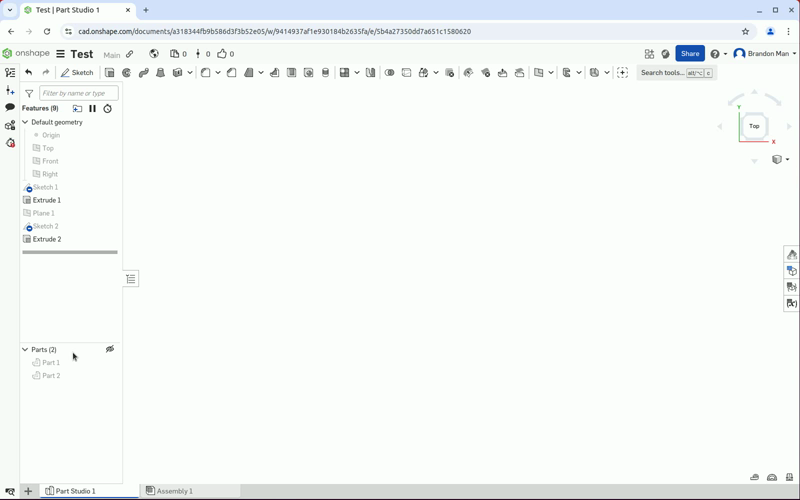
mouse_move(73, 352)
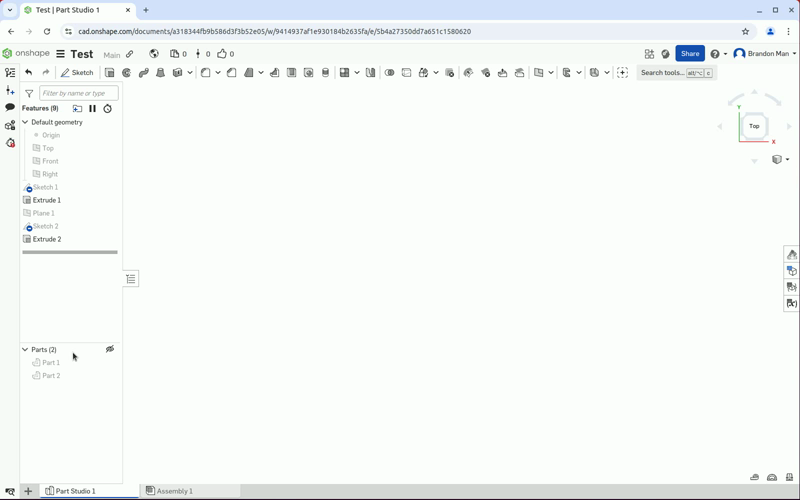
key(shift+y)
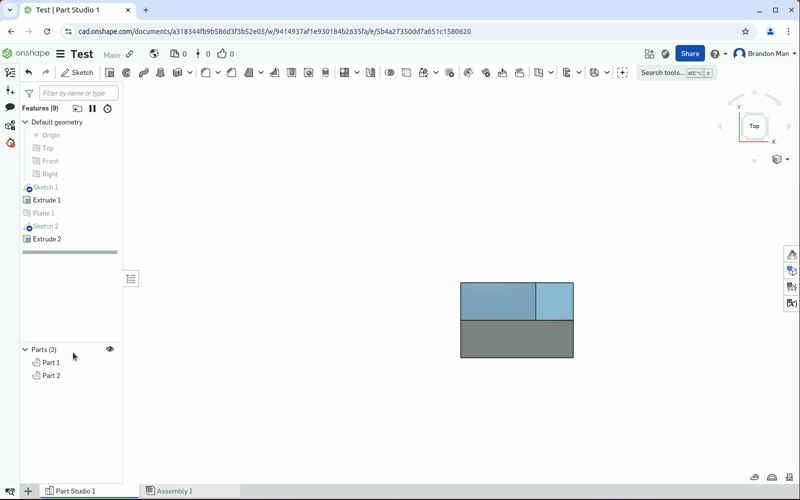
mouse_move(541, 75)
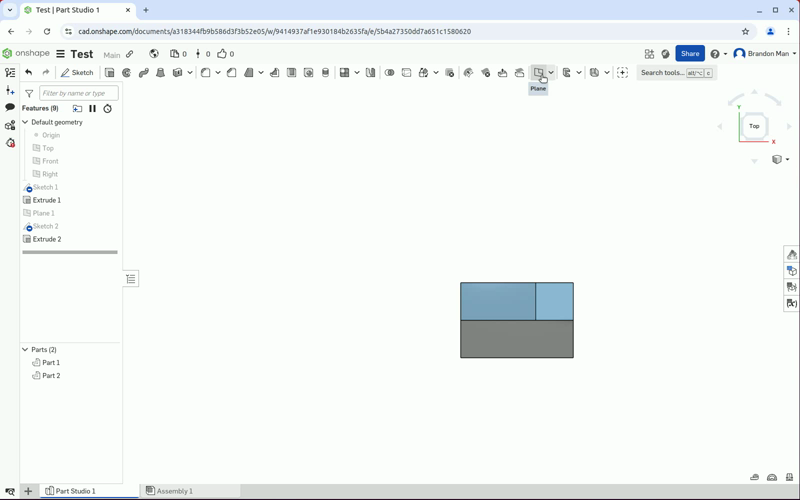
click(541, 75)
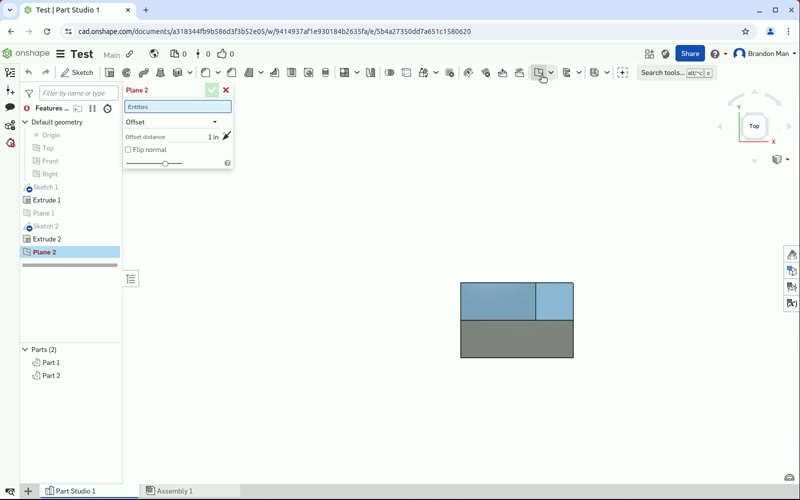
mouse_move(73, 150)
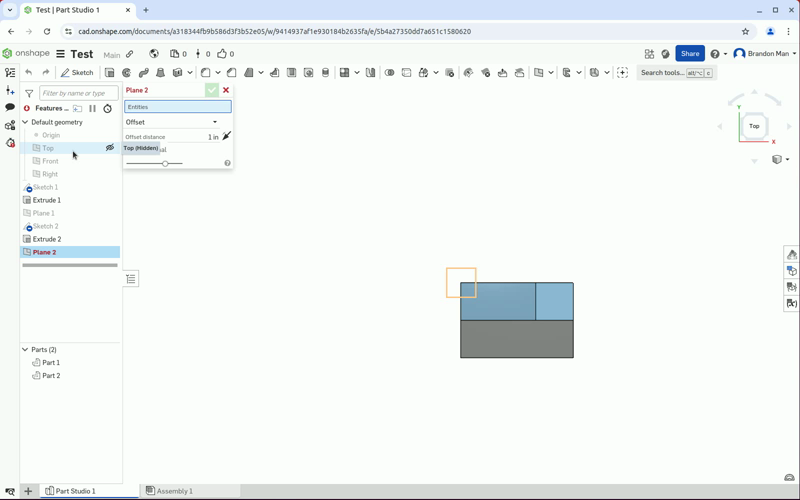
click(73, 150)
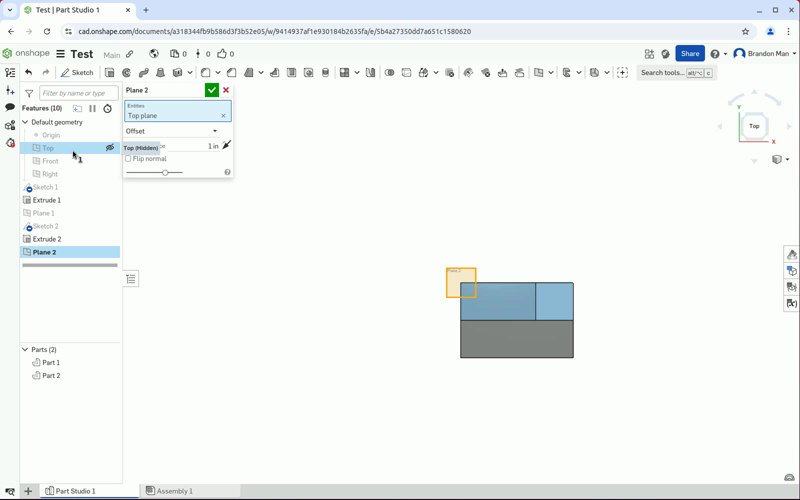
key(tab, 2)
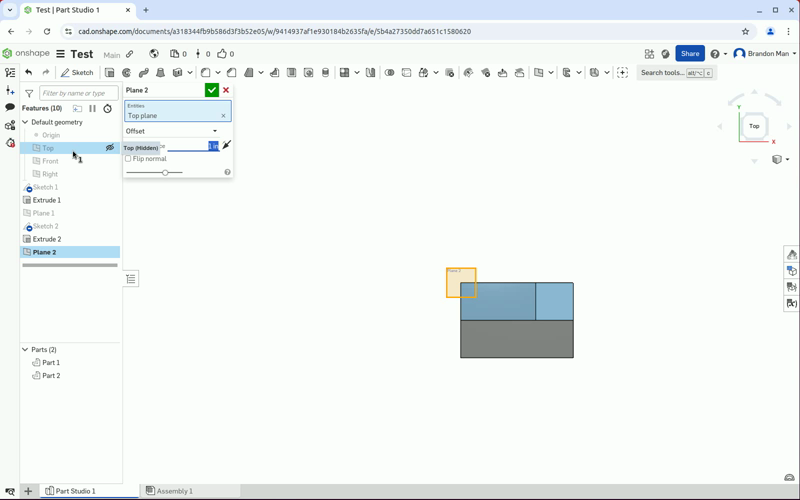
text(7.703)
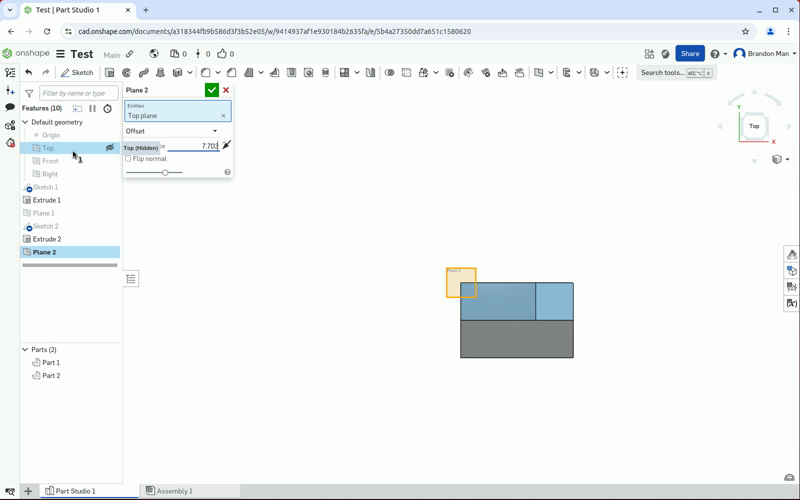
key(enter, 2)
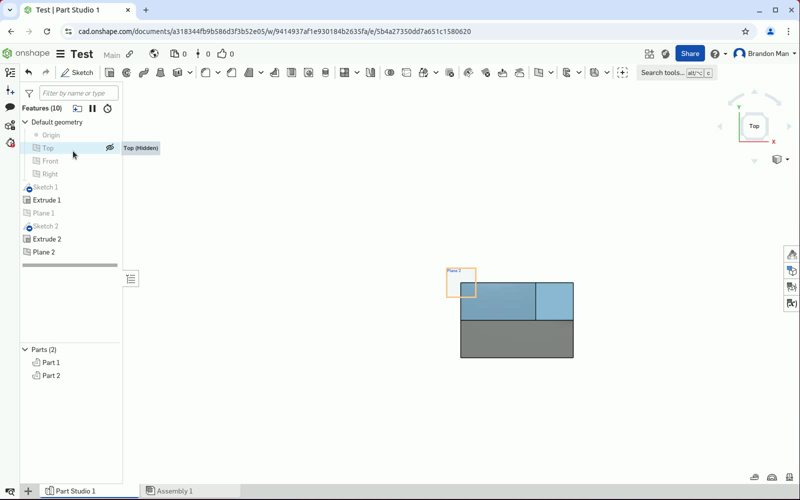
key(shift+s)
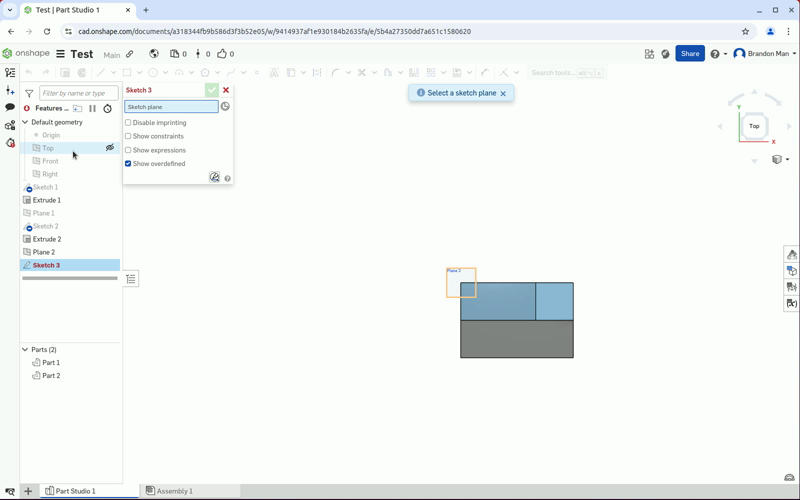
mouse_move(73, 254)
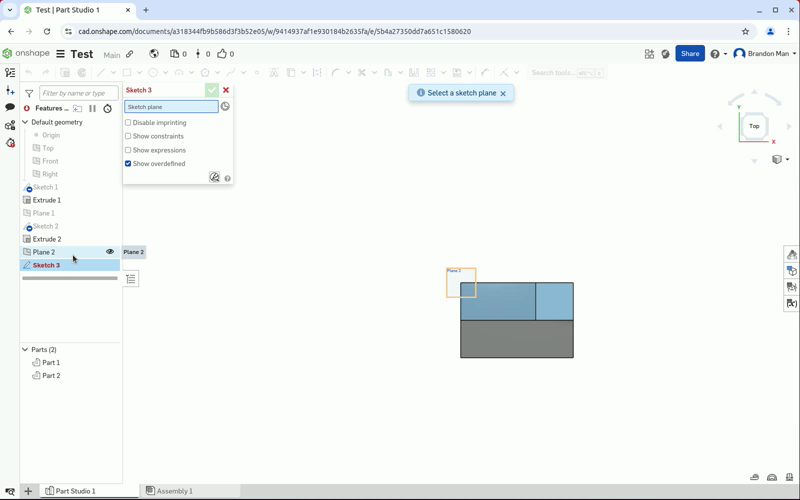
click(73, 254)
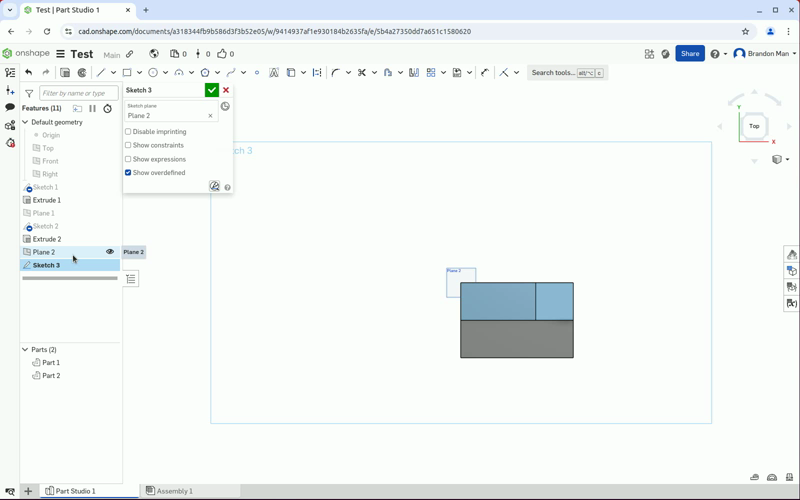
mouse_move(73, 352)
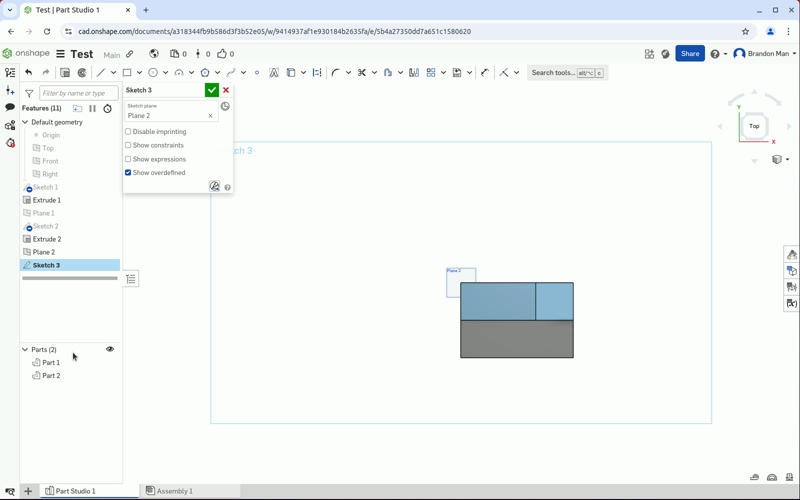
key(y)
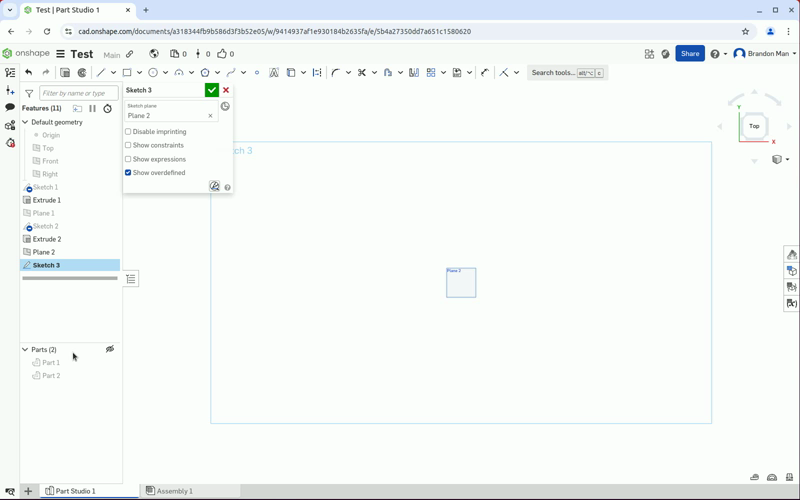
key(l)
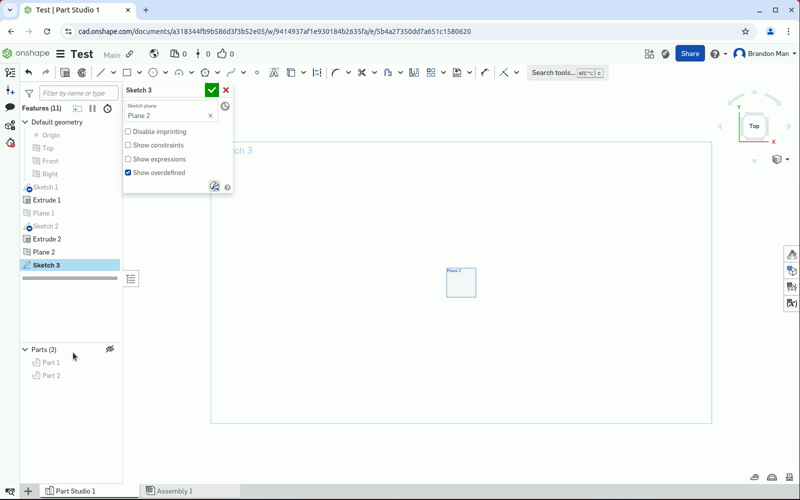
key_down(shift)
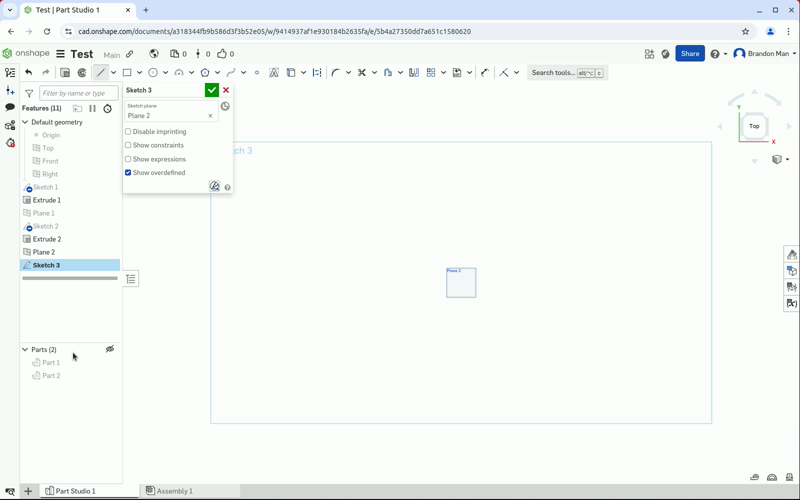
mouse_move(535, 395)
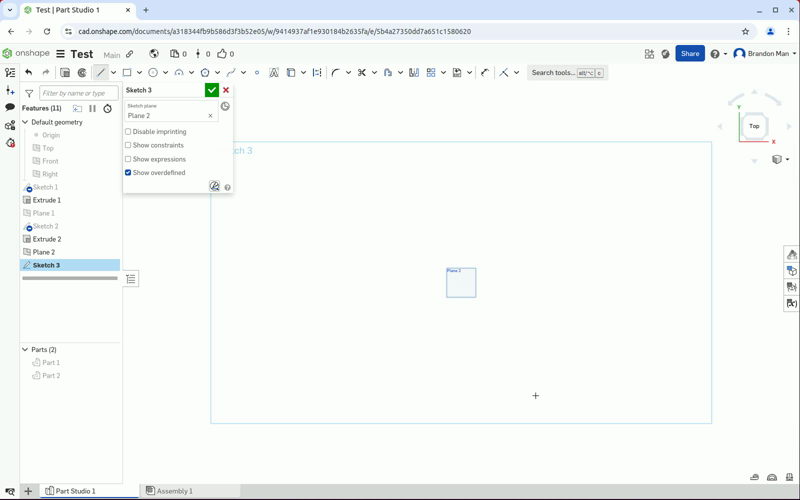
click(535, 395)
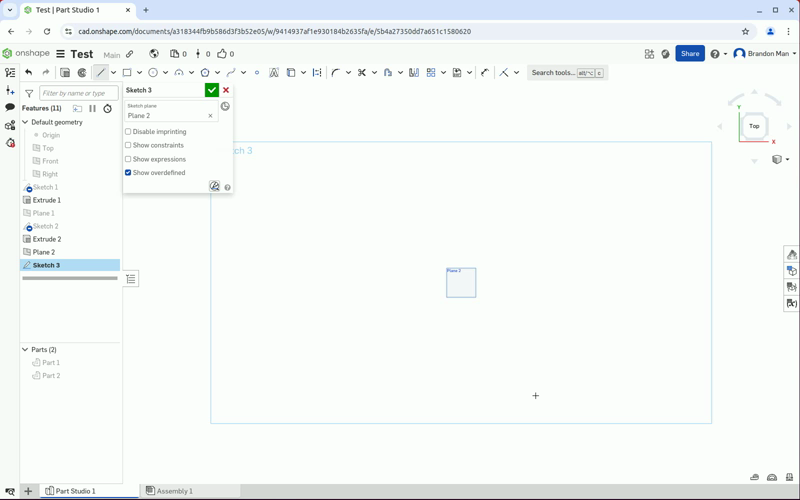
key_up(shift)
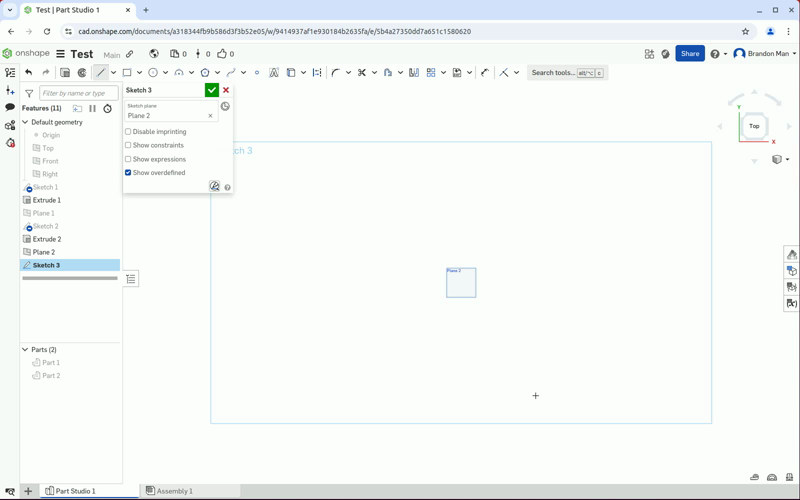
key_down(shift)
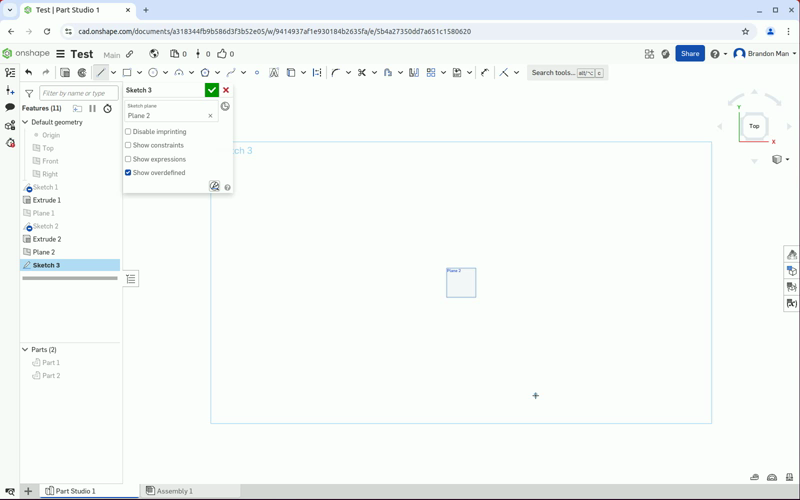
mouse_move(565, 395)
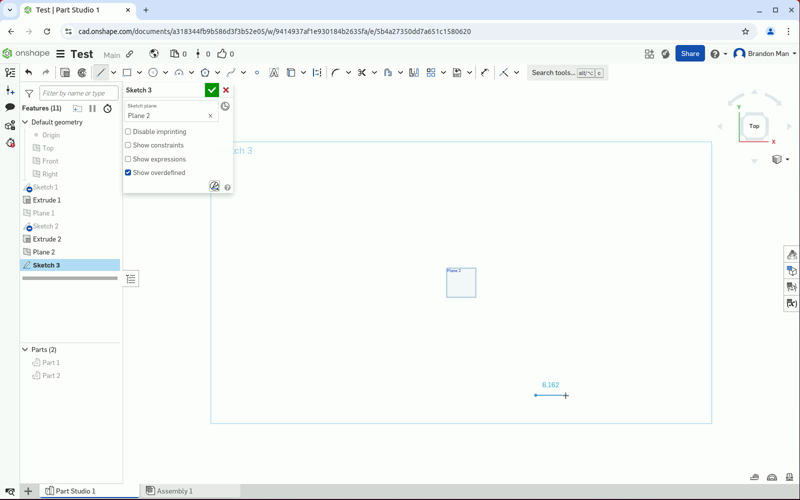
mouse_move(574, 395)
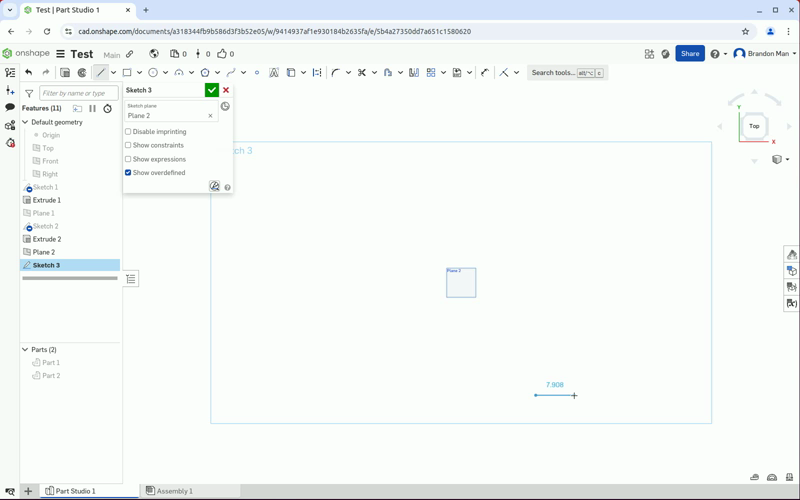
click(574, 395)
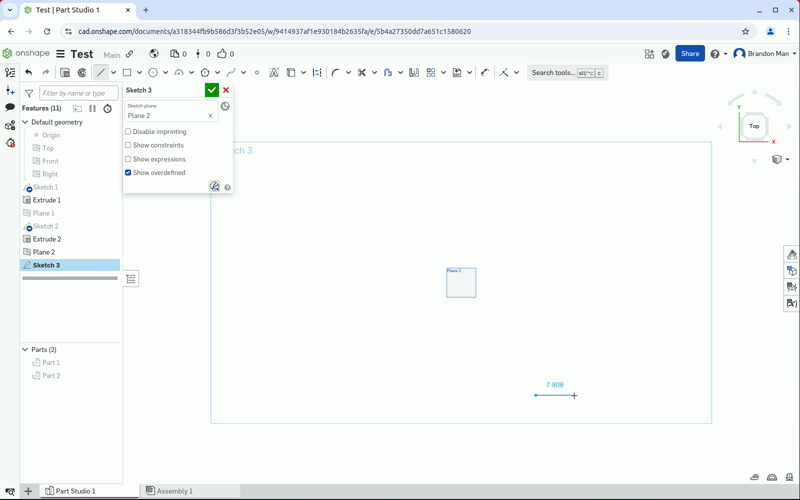
key_up(shift)
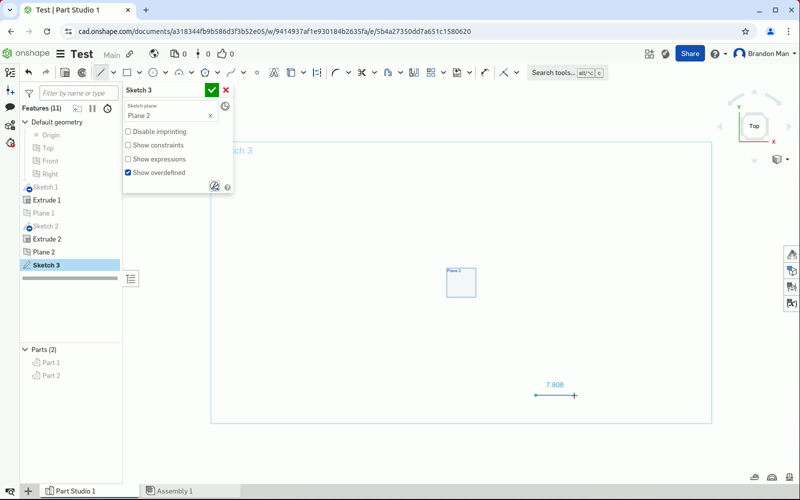
key_down(shift)
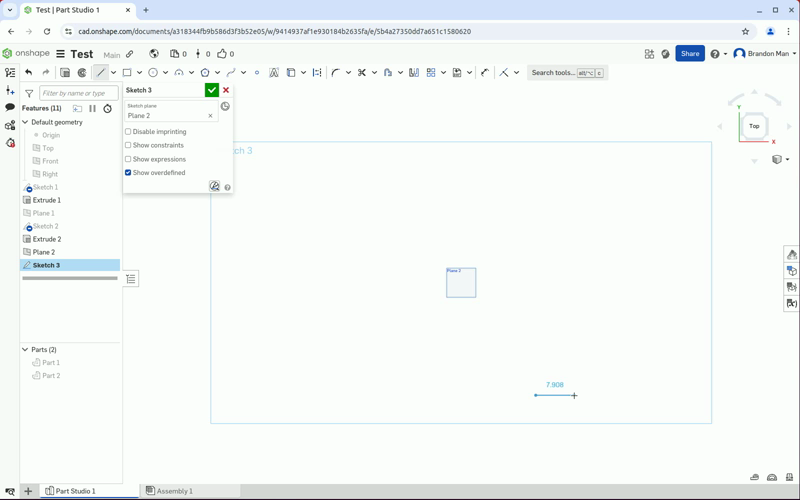
mouse_move(589, 395)
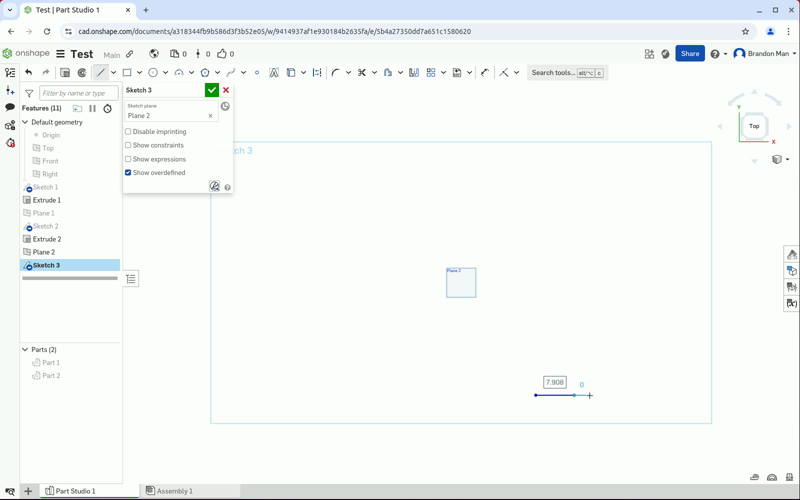
mouse_move(574, 357)
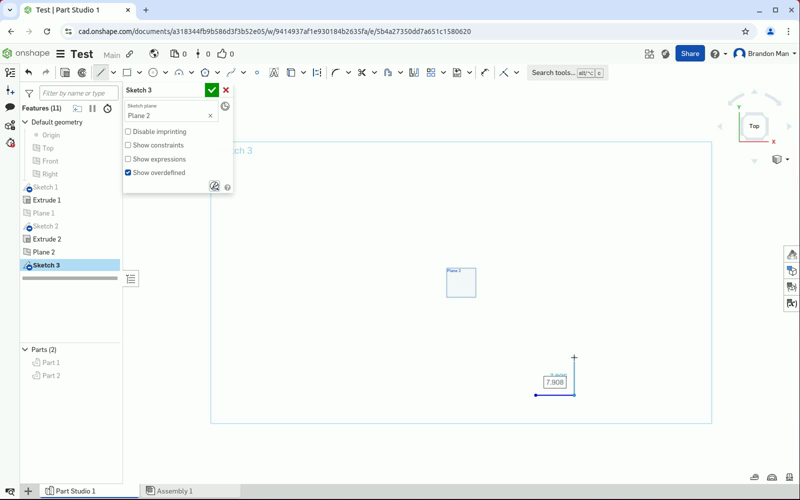
click(574, 357)
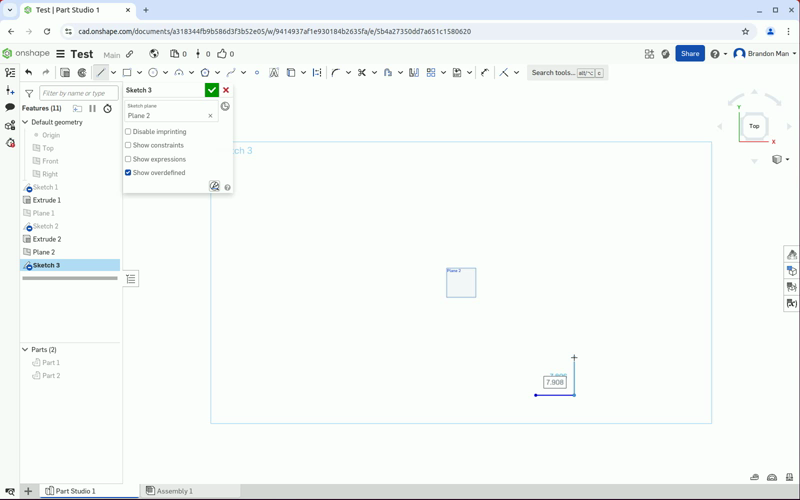
key_up(shift)
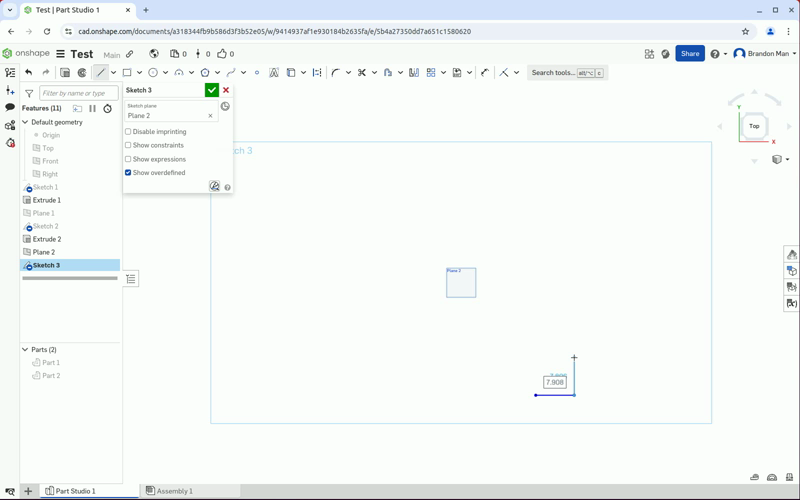
key_down(shift)
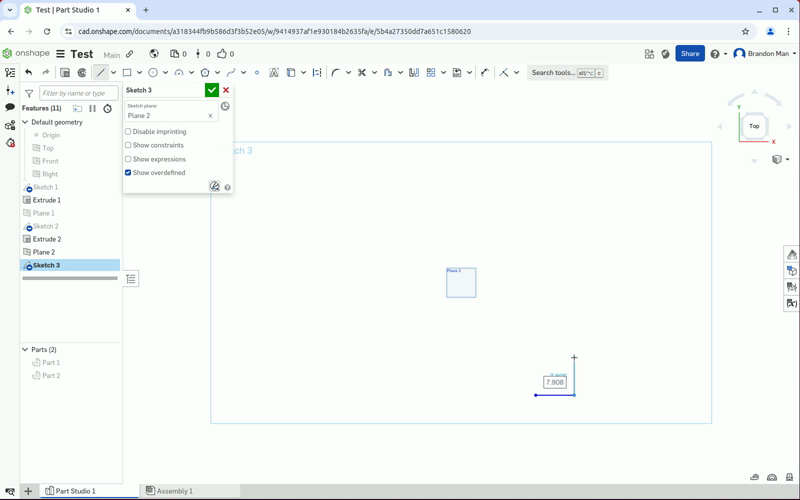
mouse_move(589, 357)
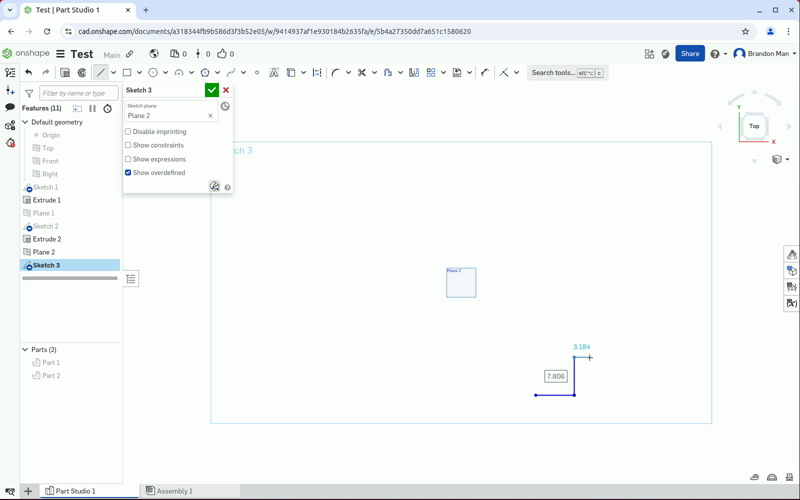
mouse_move(535, 357)
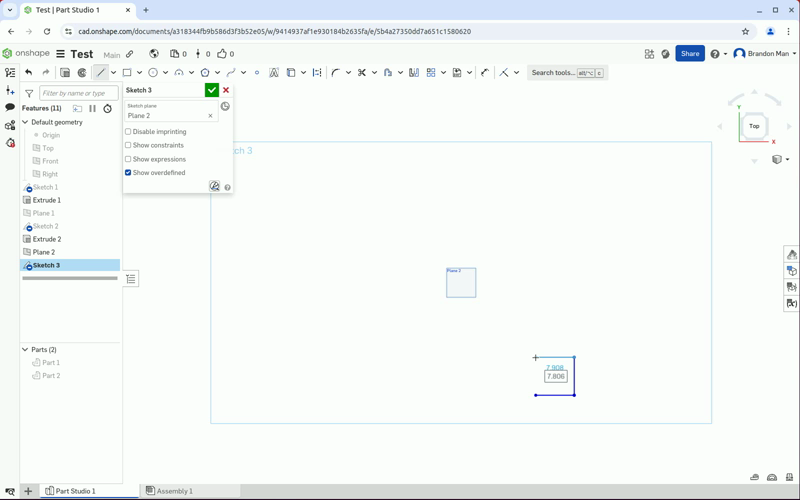
click(535, 357)
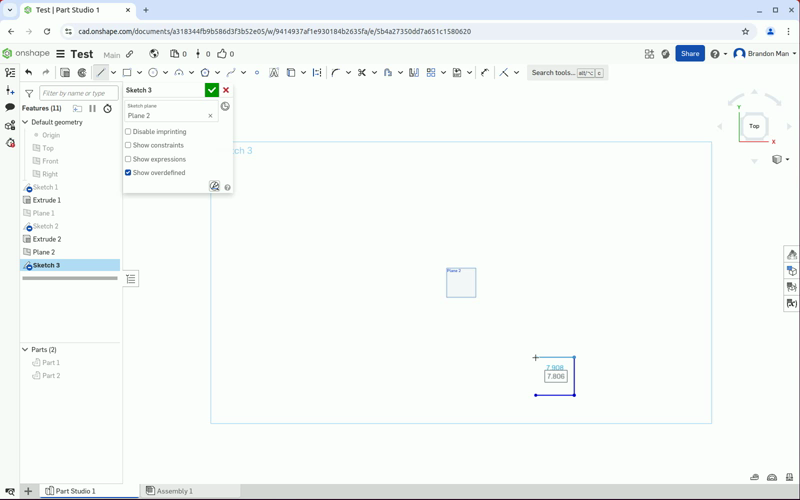
key_up(shift)
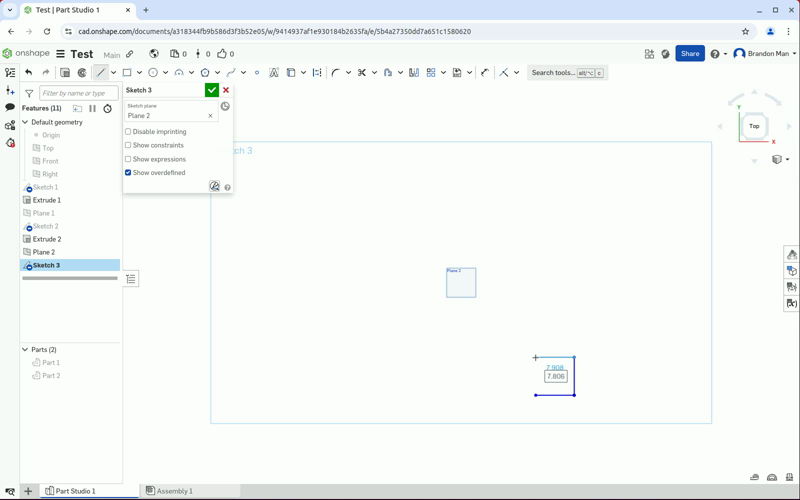
mouse_move(565, 357)
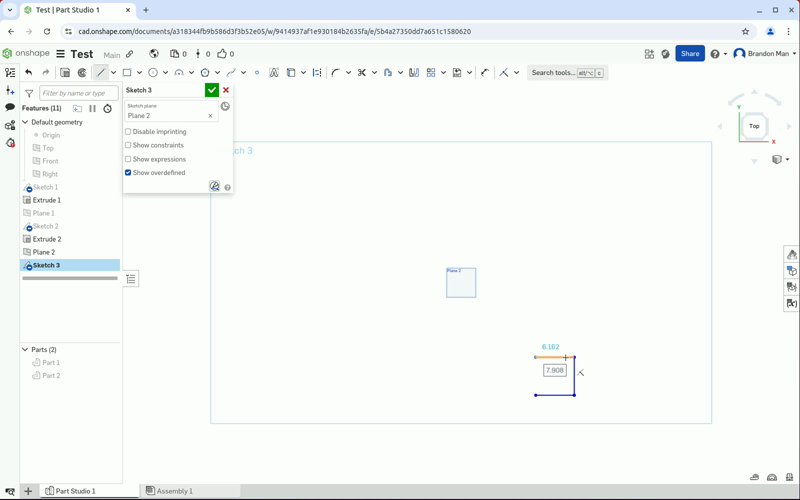
key_down(shift)
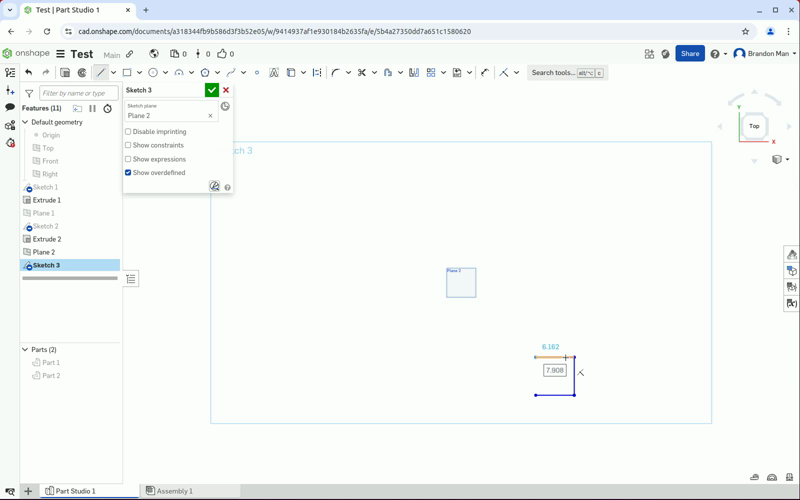
mouse_move(535, 395)
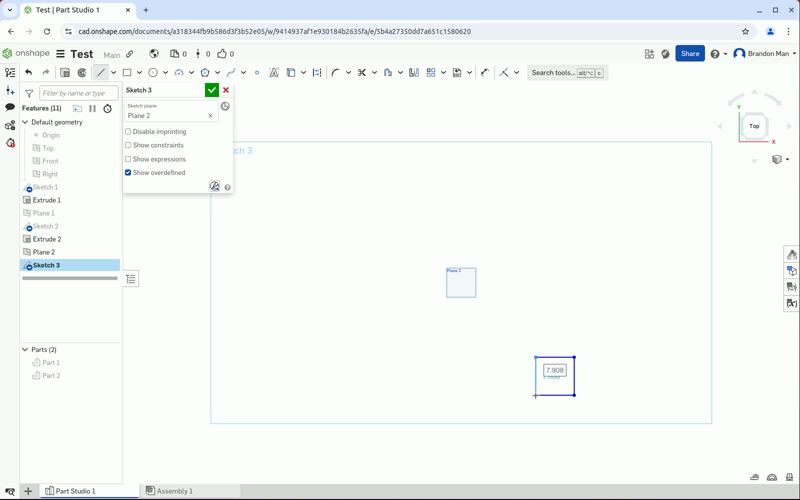
key_up(shift)
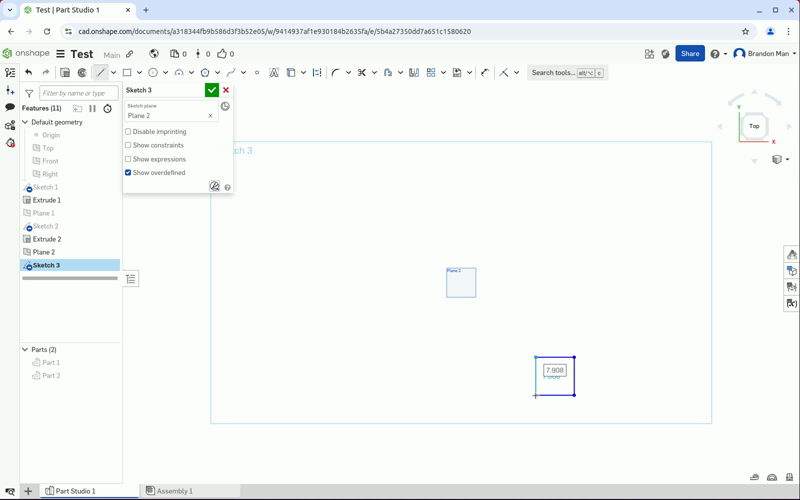
click(535, 395)
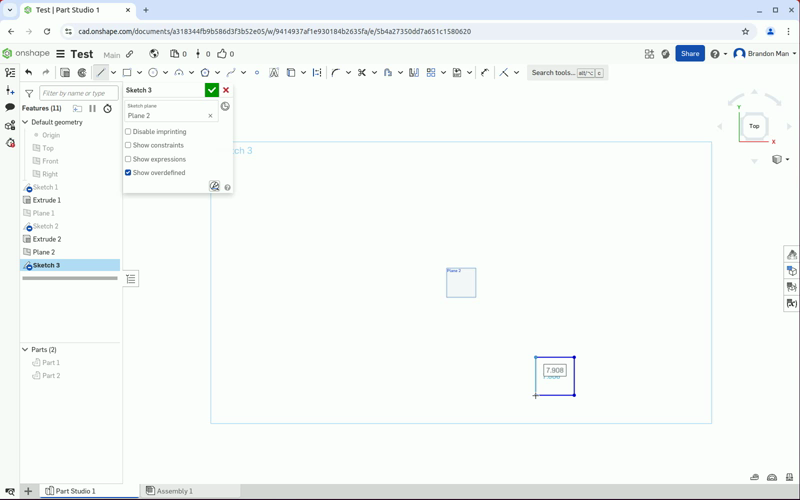
key(esc)
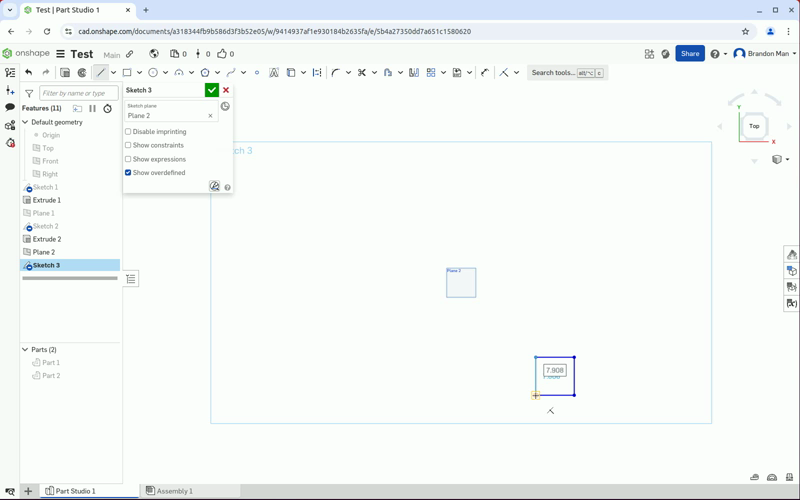
mouse_move(545, 379)
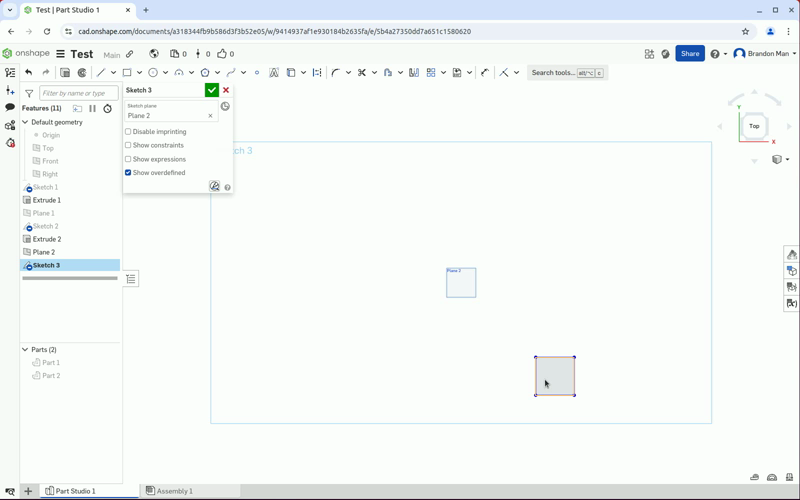
scroll(6)
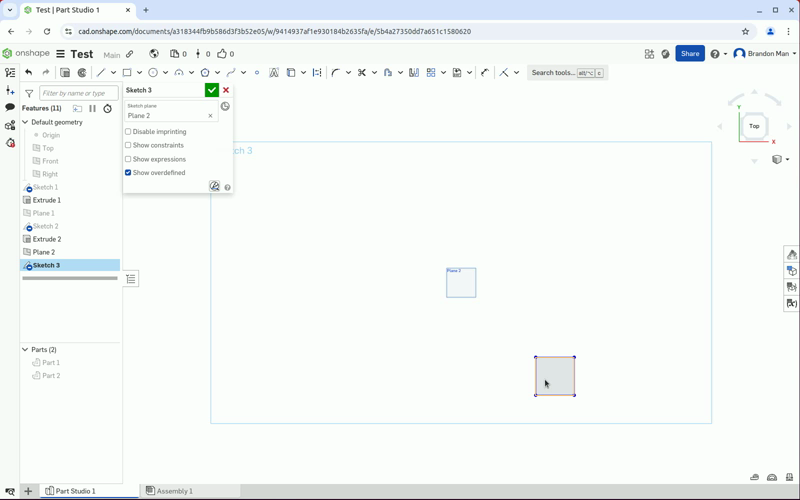
scroll(6)
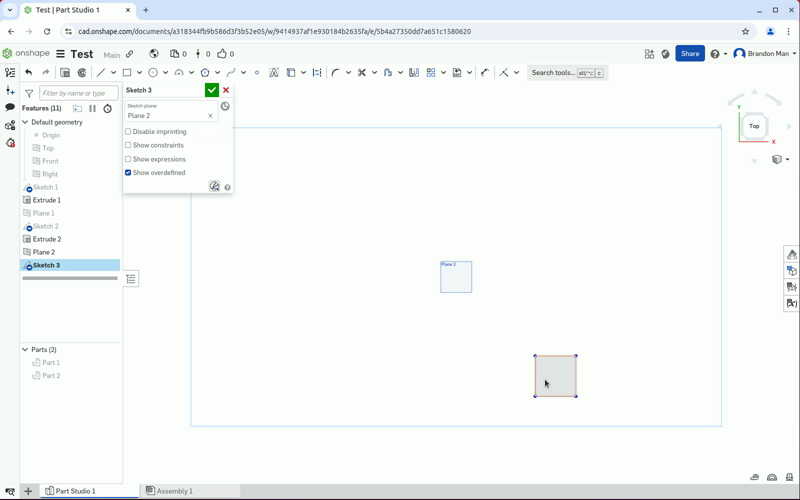
scroll(6)
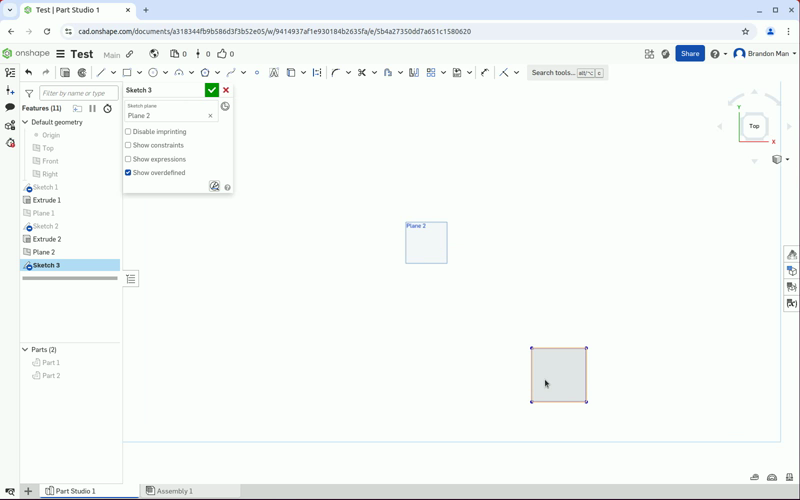
scroll(6)
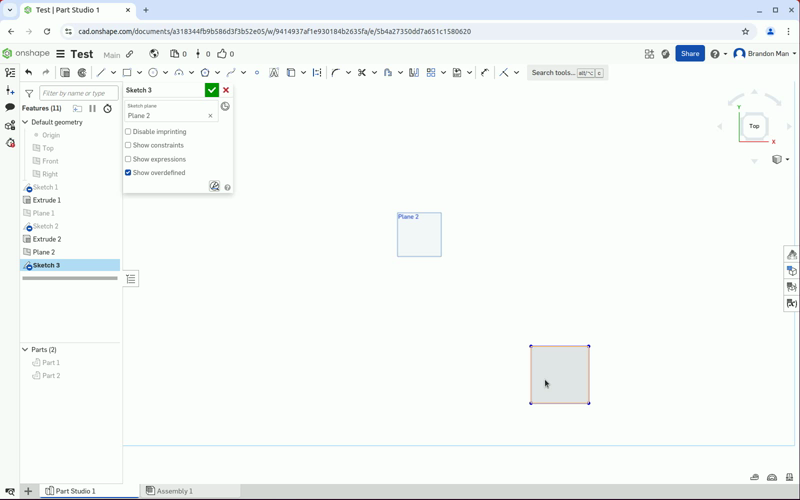
scroll(6)
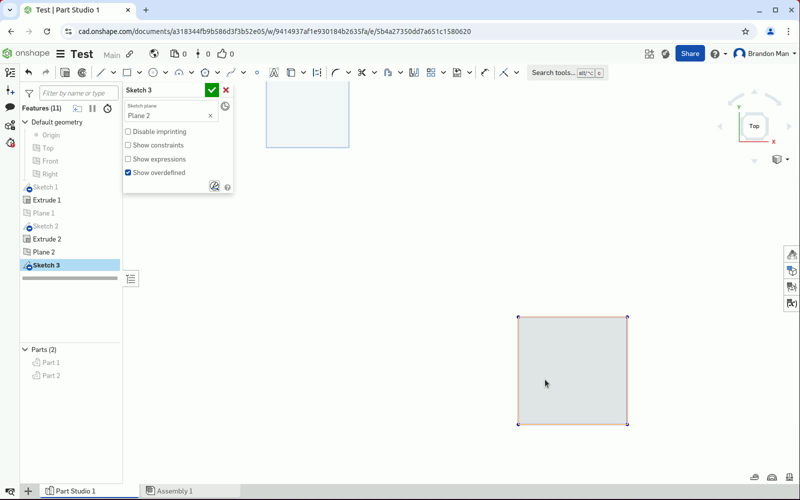
scroll(6)
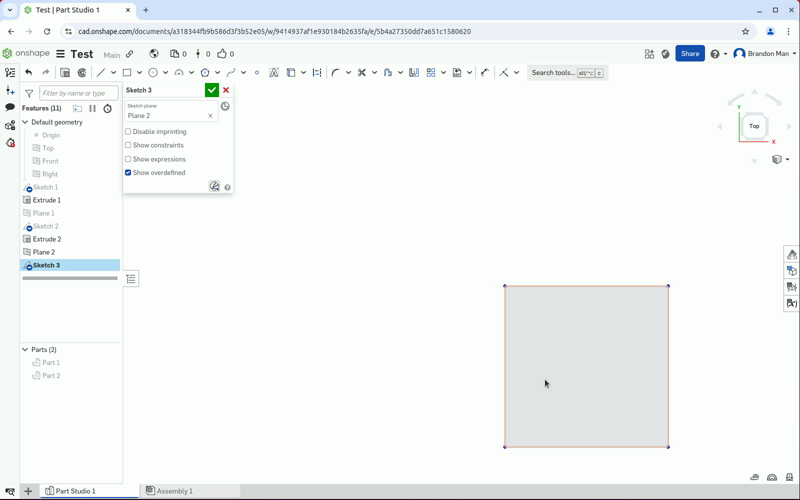
scroll(6)
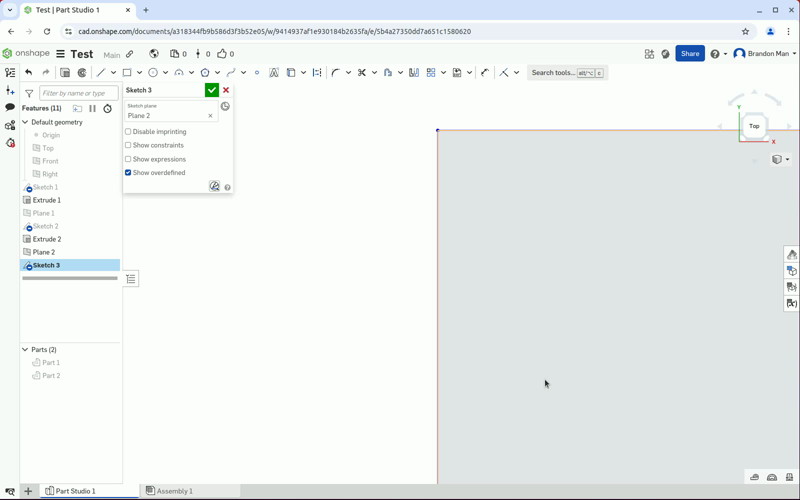
click(545, 379)
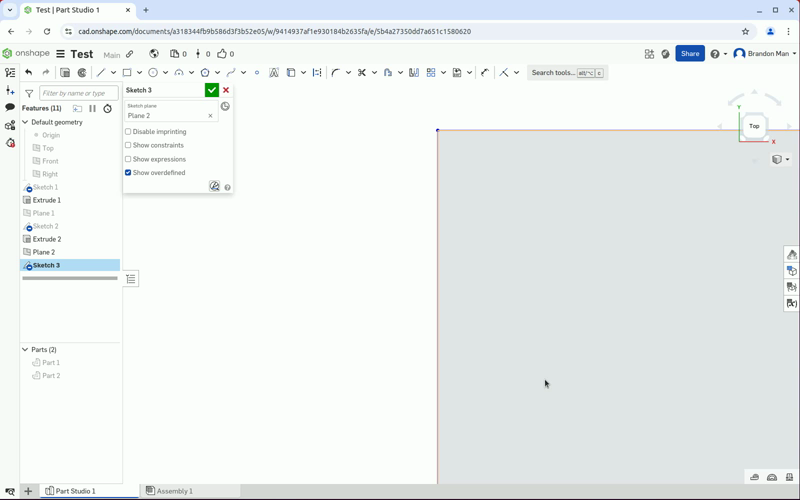
scroll(-6)
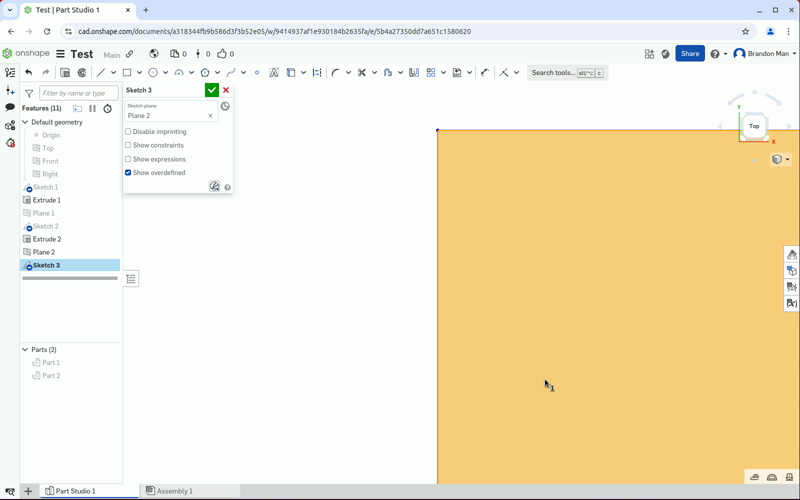
scroll(-6)
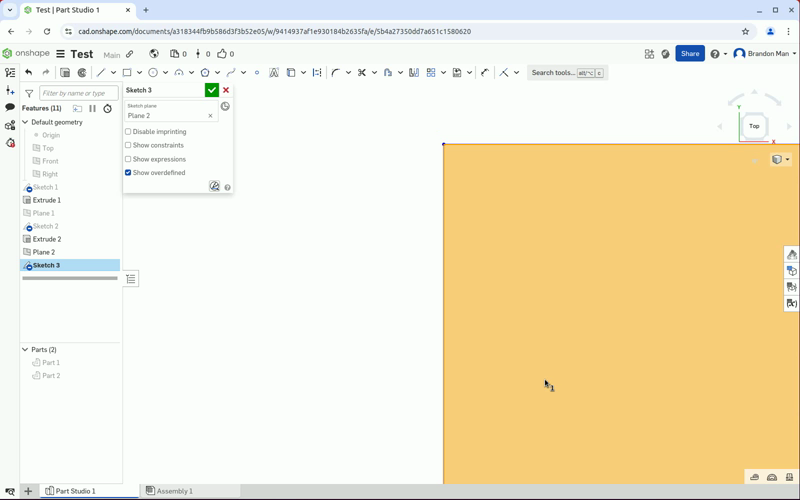
scroll(-6)
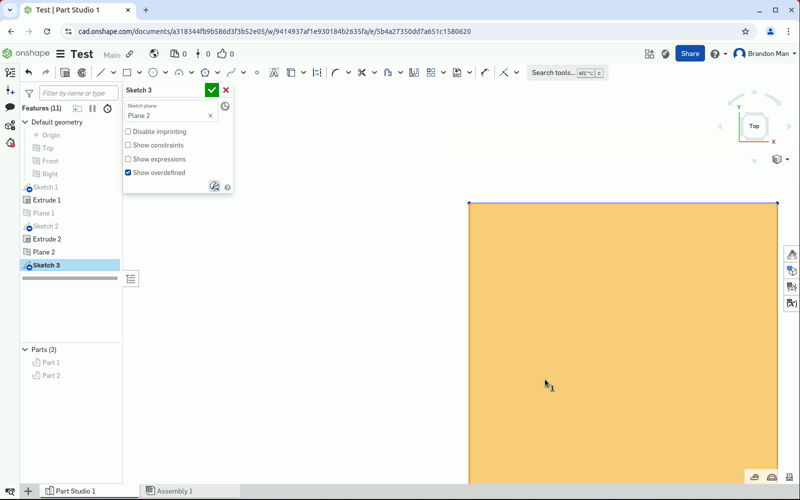
scroll(-6)
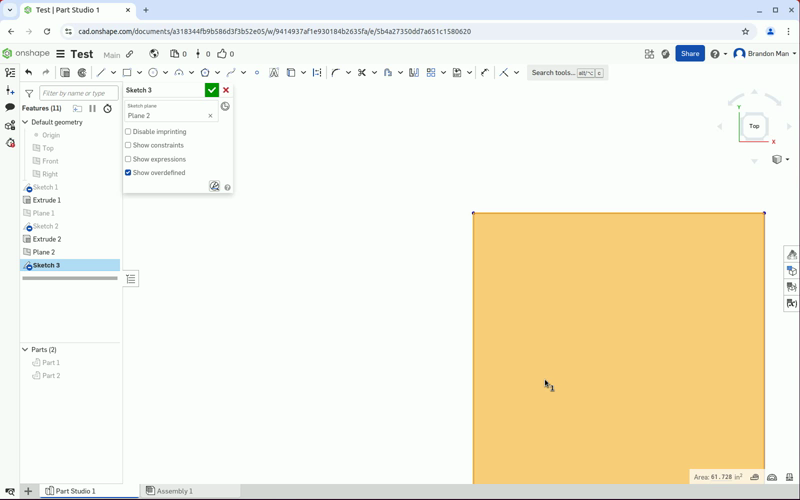
scroll(-6)
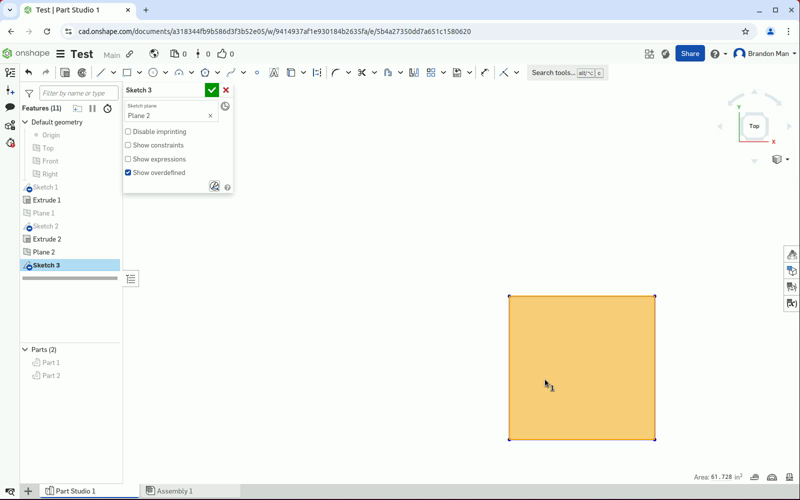
scroll(-6)
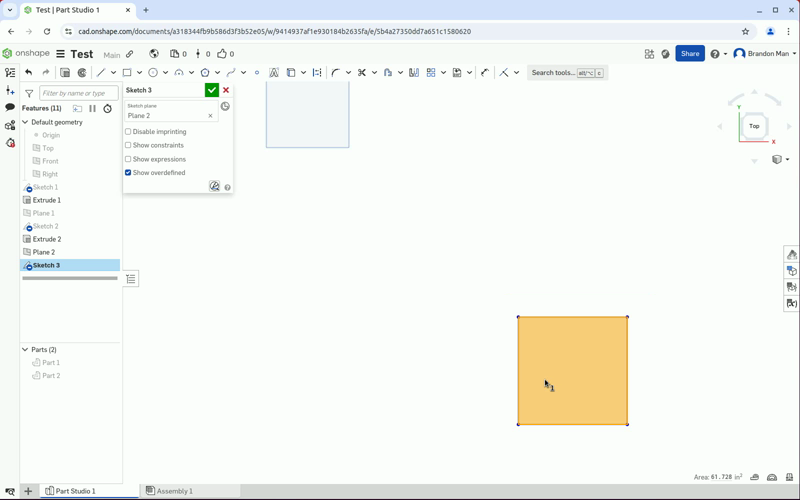
scroll(-6)
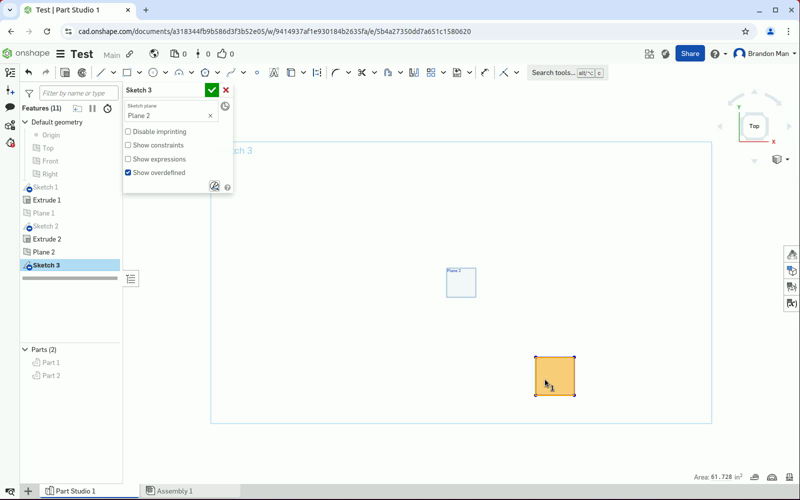
mouse_move(73, 352)
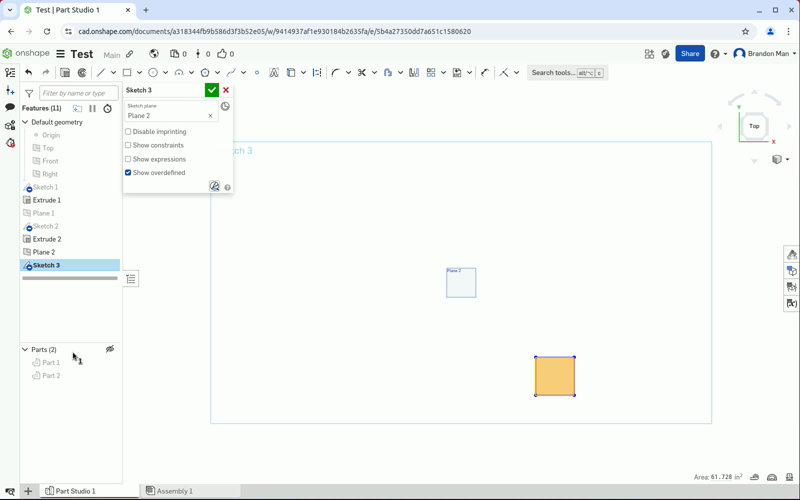
key(shift+y)
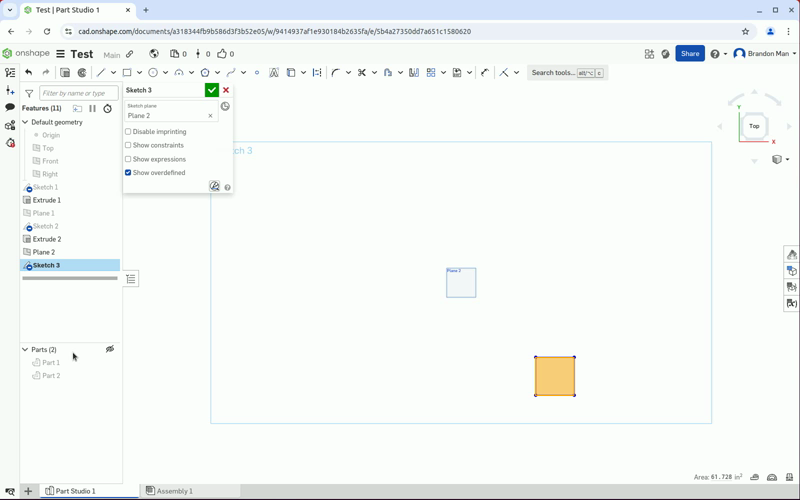
key(shift+e)
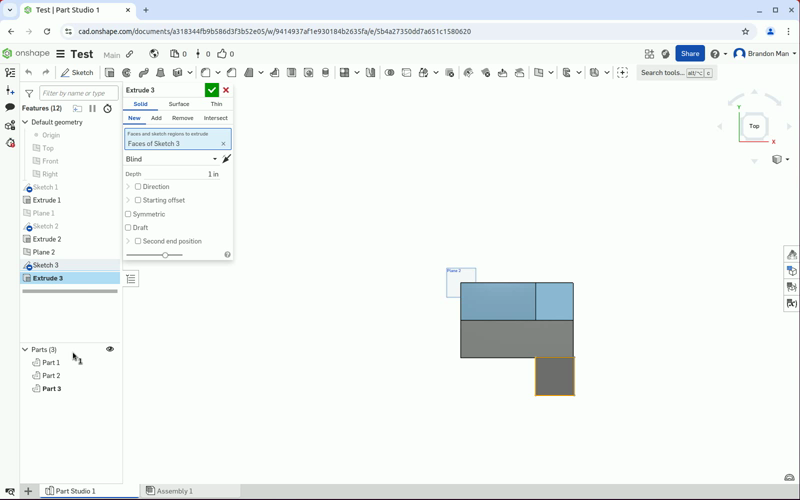
mouse_move(143, 106)
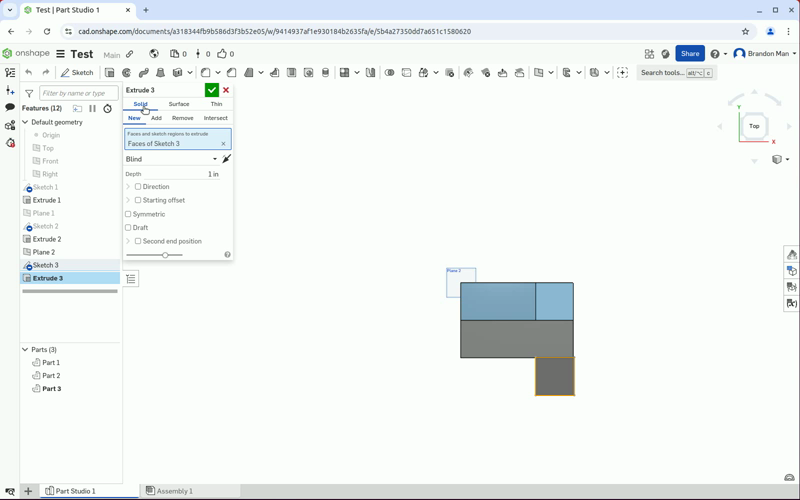
click(143, 106)
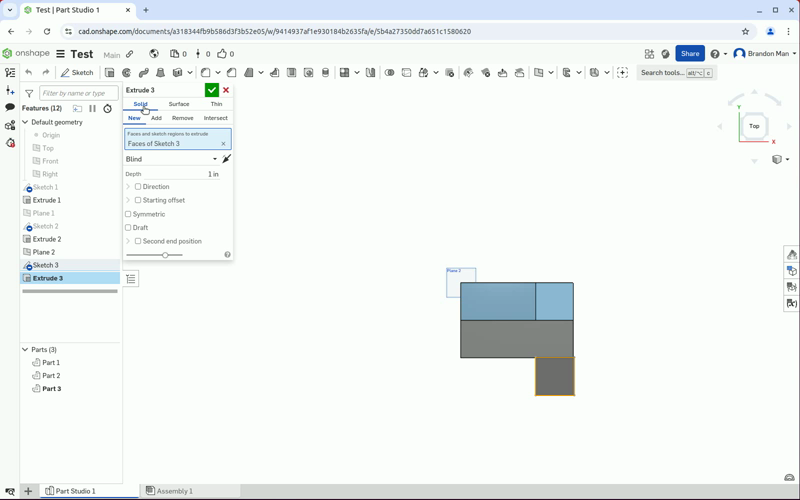
mouse_move(186, 120)
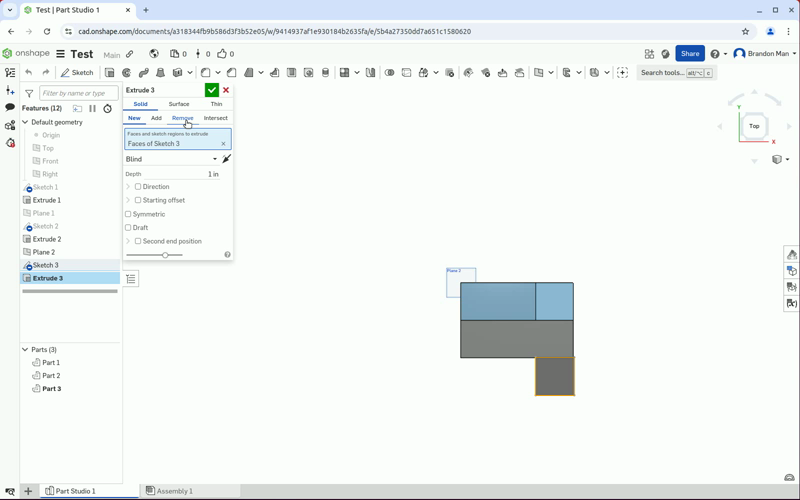
click(186, 120)
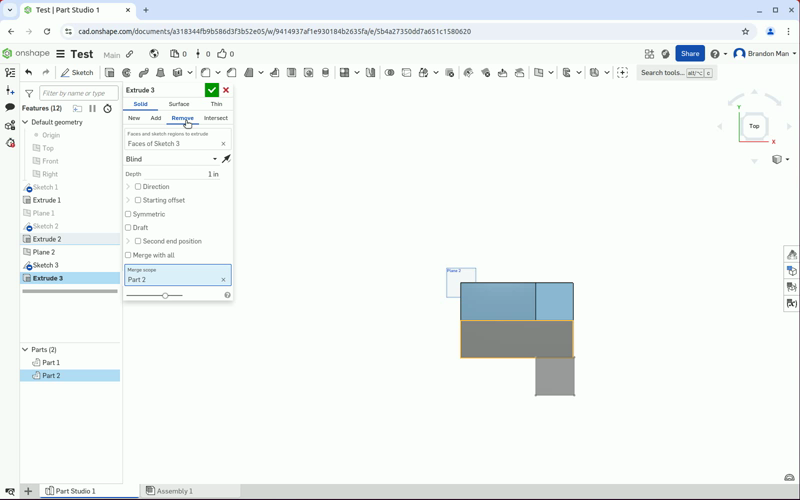
key(tab, 4)
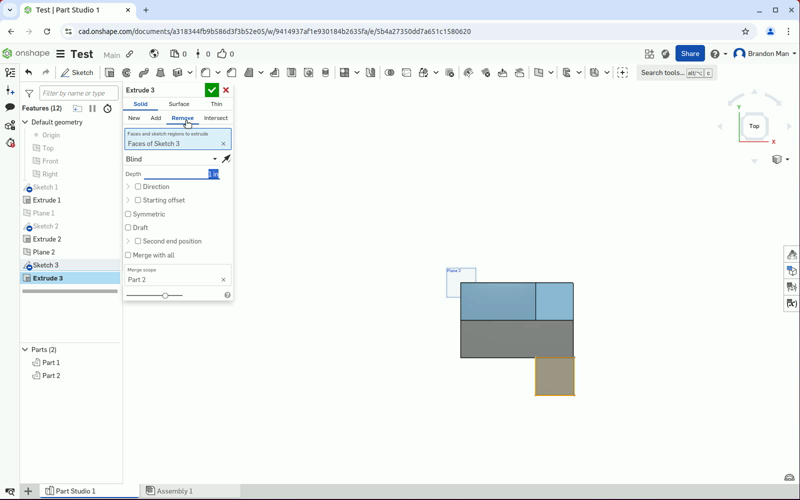
text(15.405)
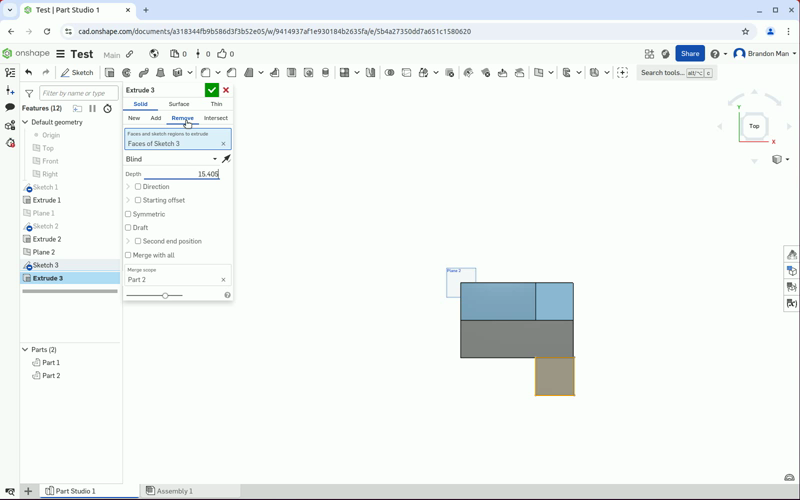
key(tab, 6)
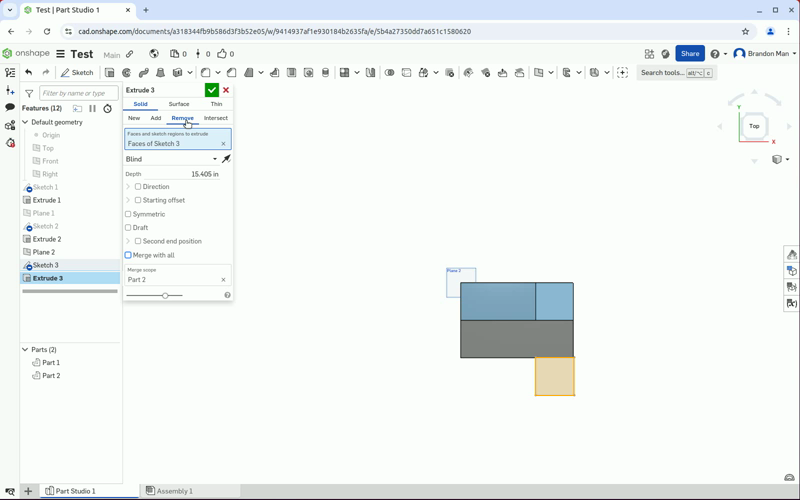
key(space)
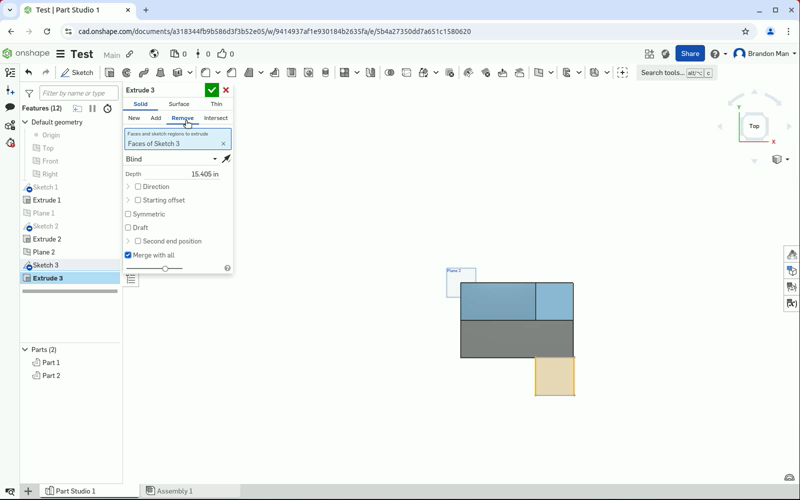
key(enter)
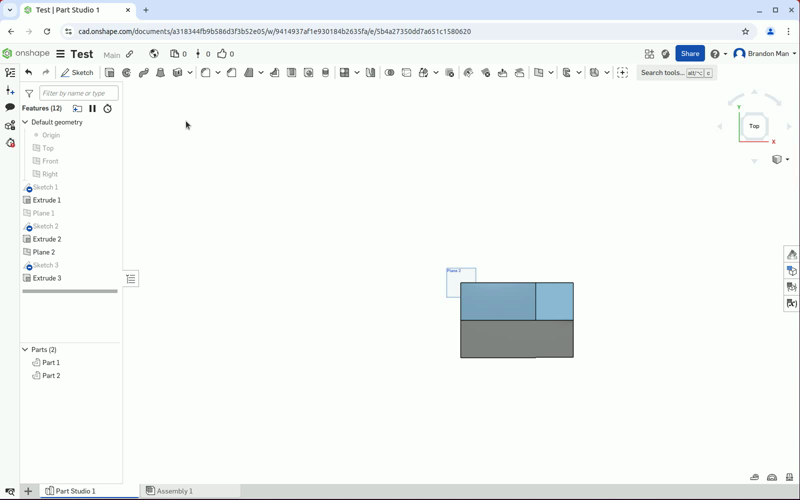
key(shift+h)
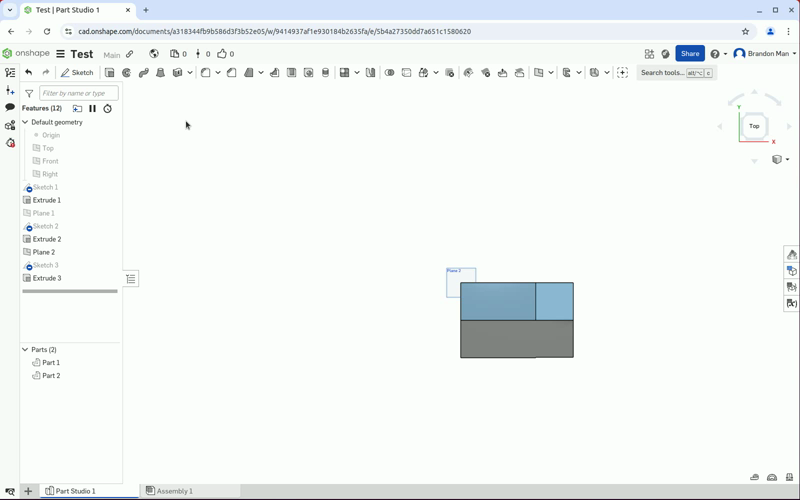
key(shift+h)
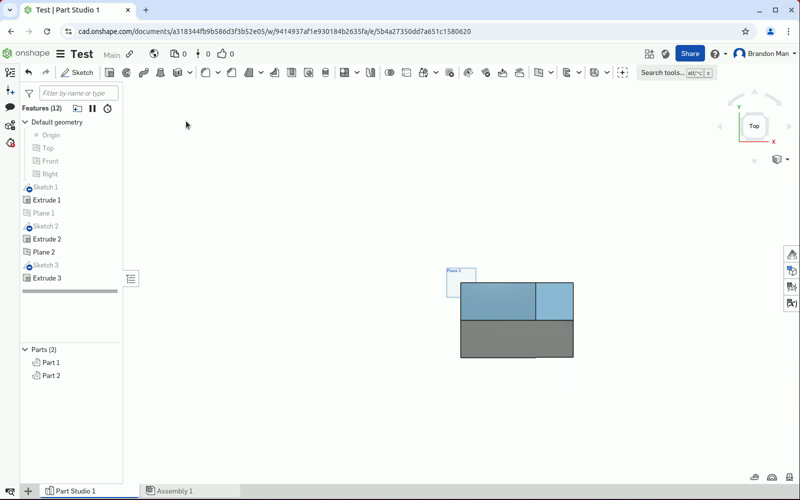
mouse_move(73, 189)
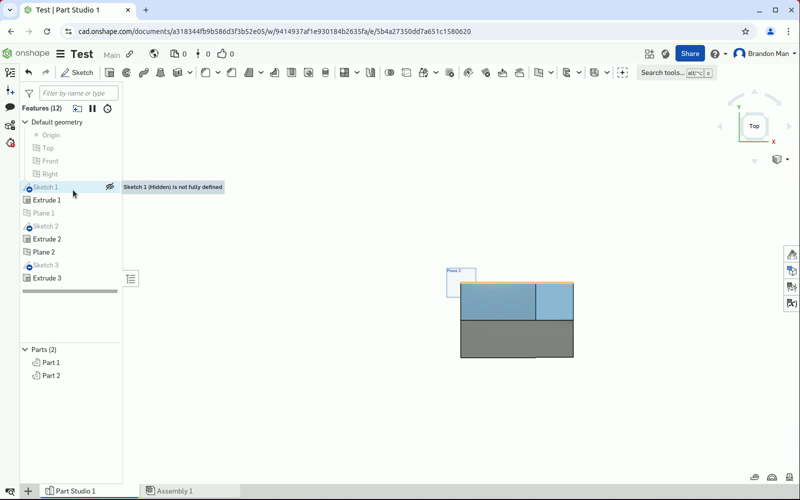
click(73, 189)
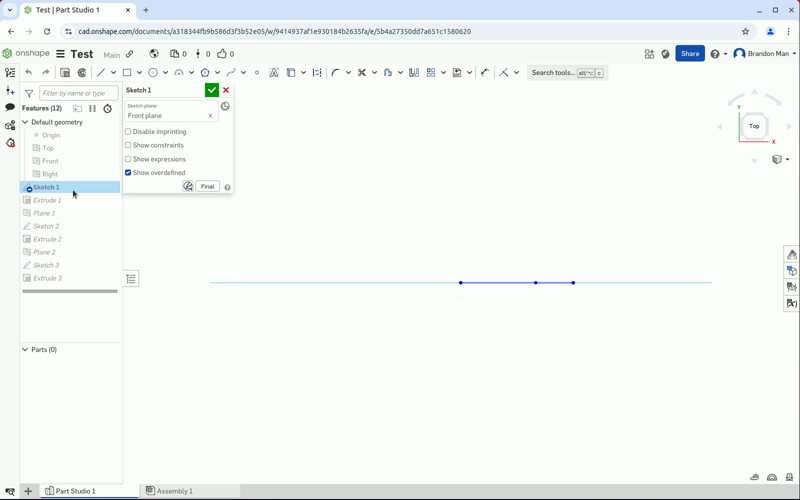
mouse_move(229, 92)
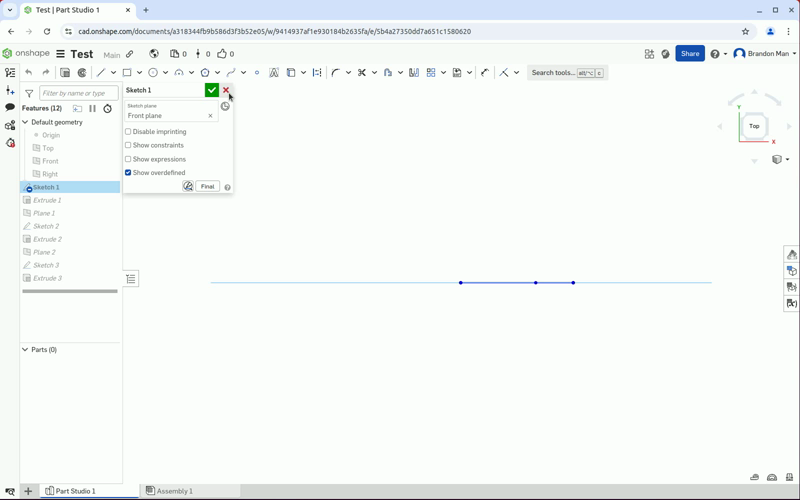
click(229, 92)
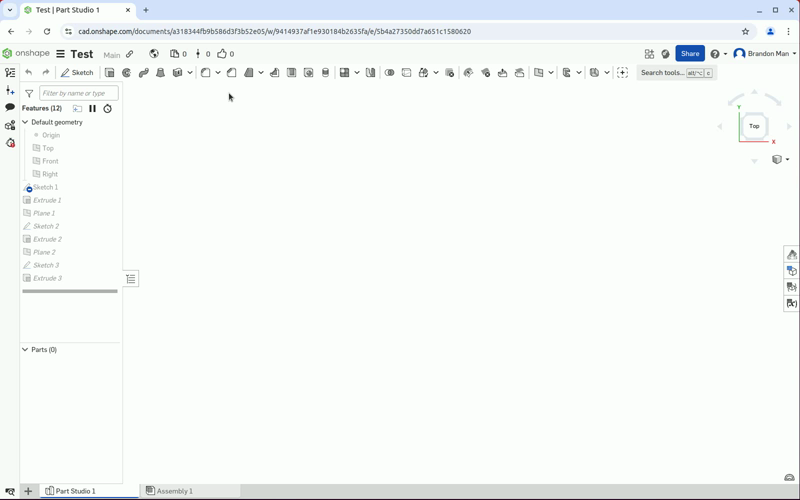
key(shift+s)
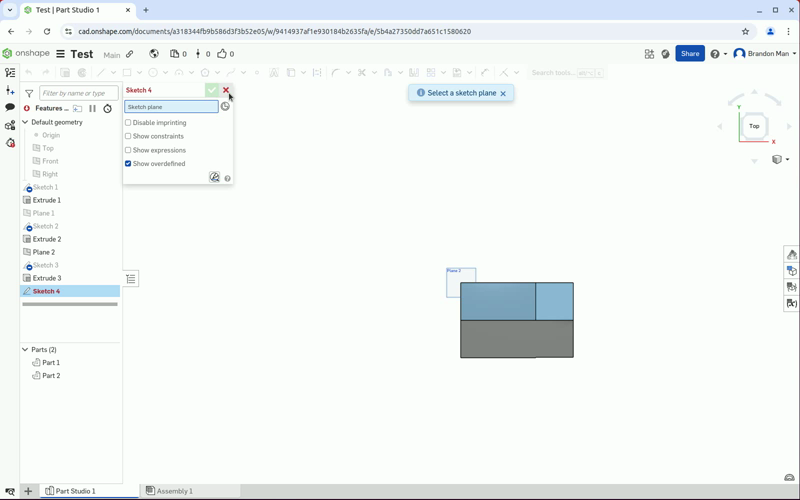
mouse_move(73, 254)
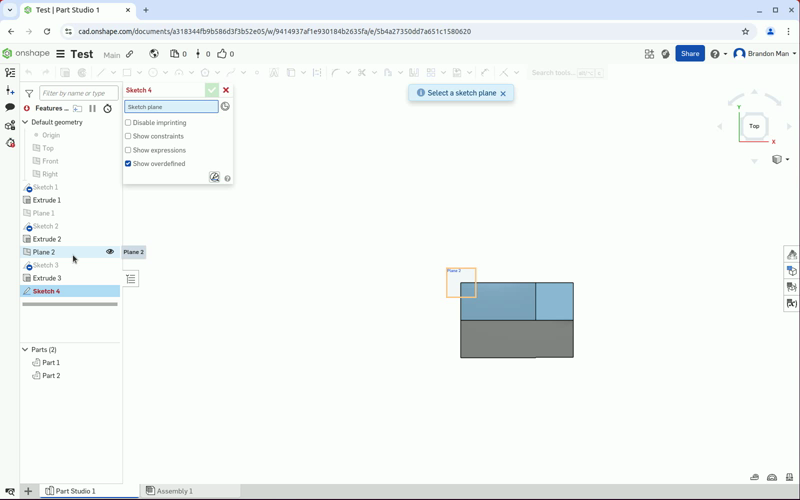
click(73, 254)
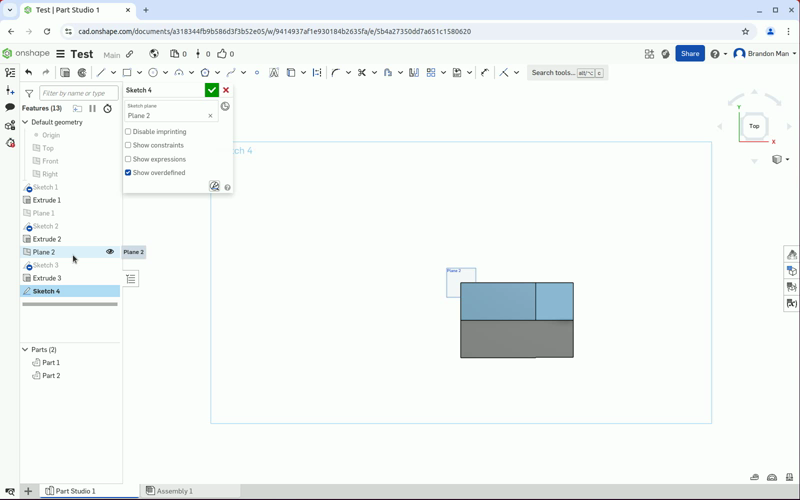
mouse_move(73, 352)
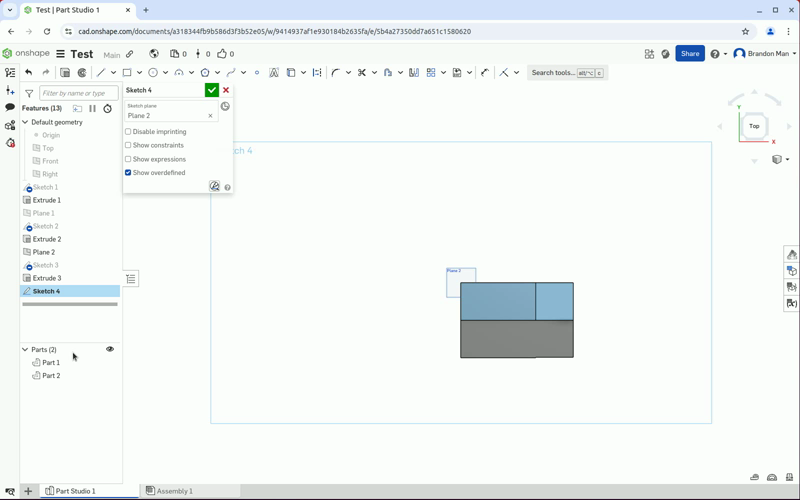
key(y)
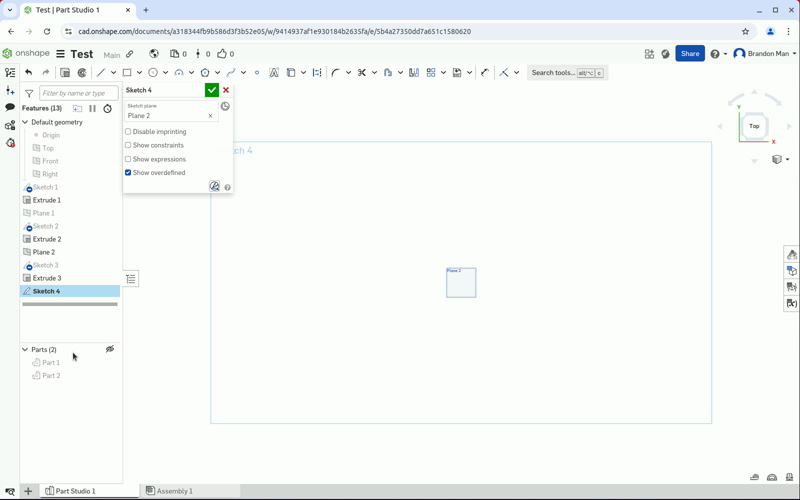
key(l)
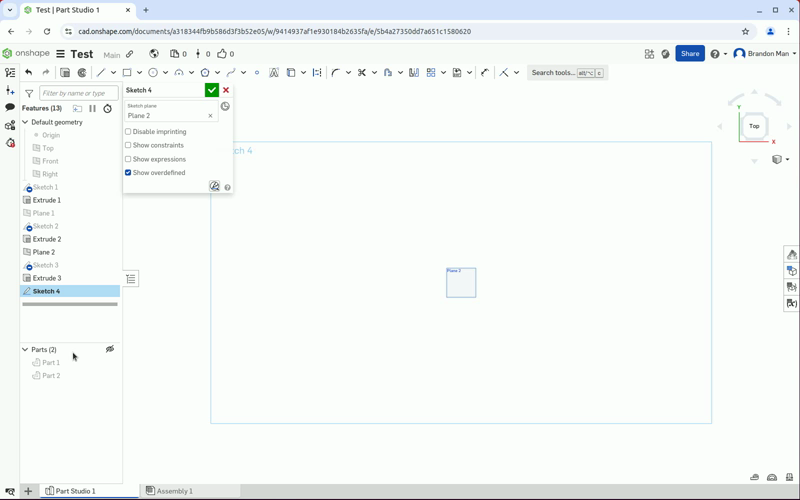
key_down(shift)
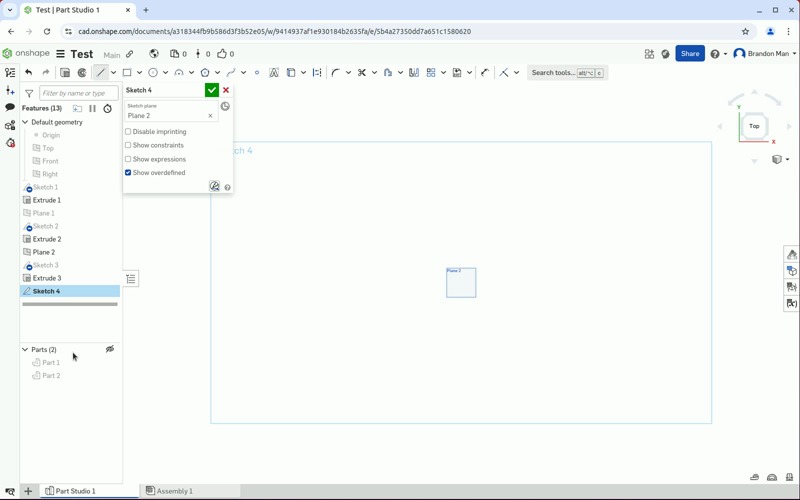
mouse_move(535, 357)
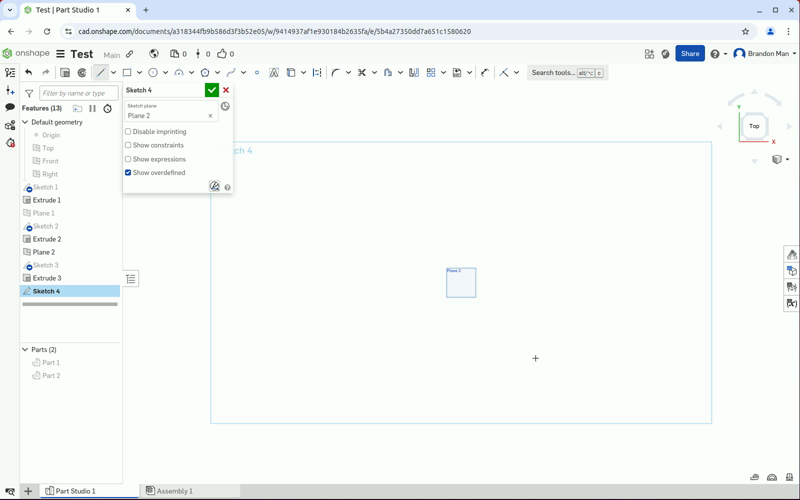
click(535, 357)
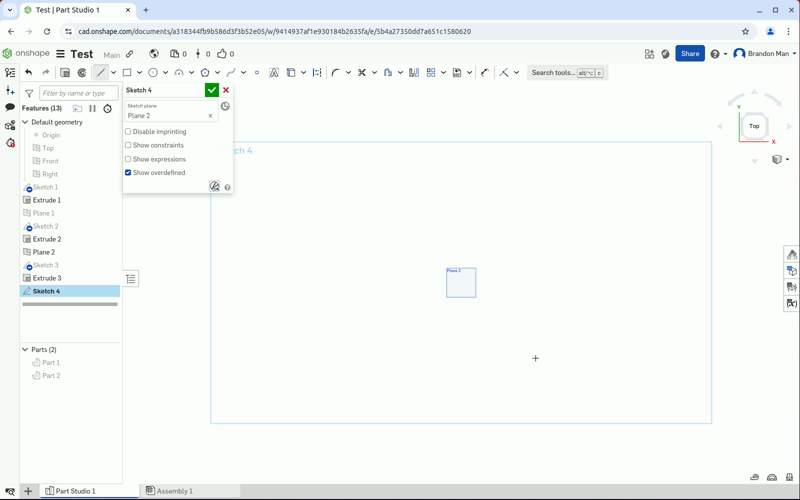
key_up(shift)
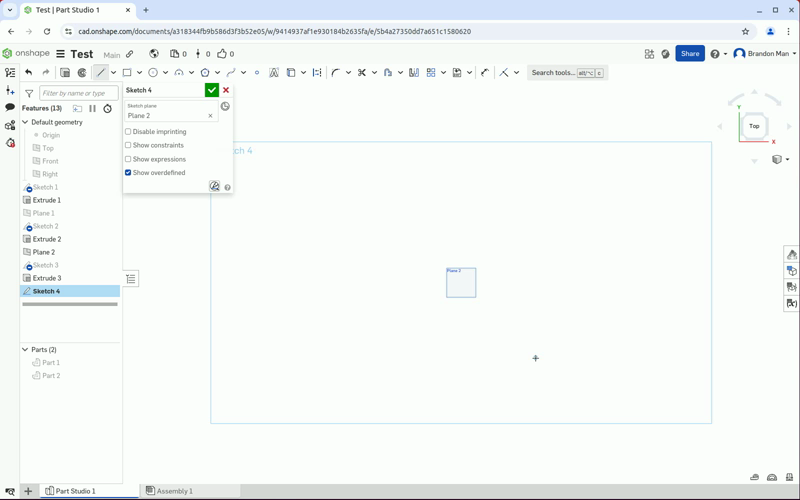
key_down(shift)
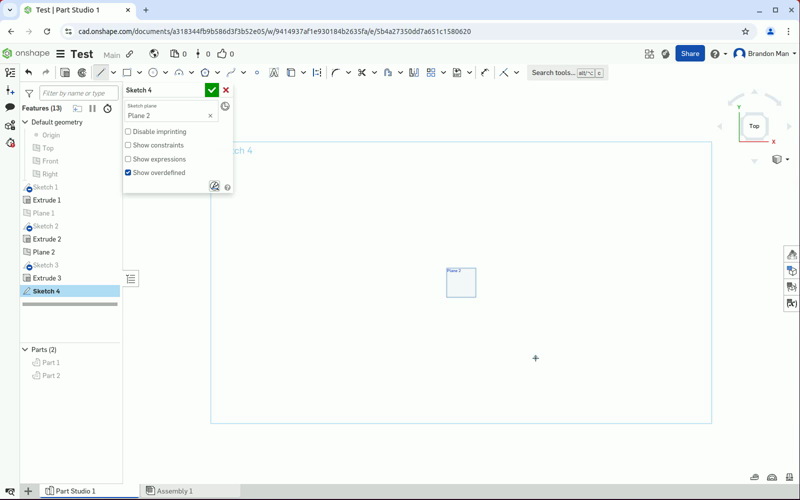
mouse_move(565, 357)
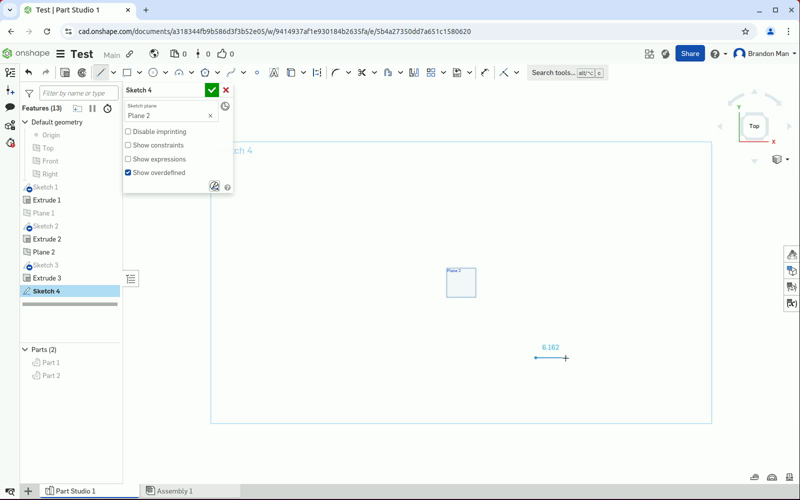
mouse_move(574, 357)
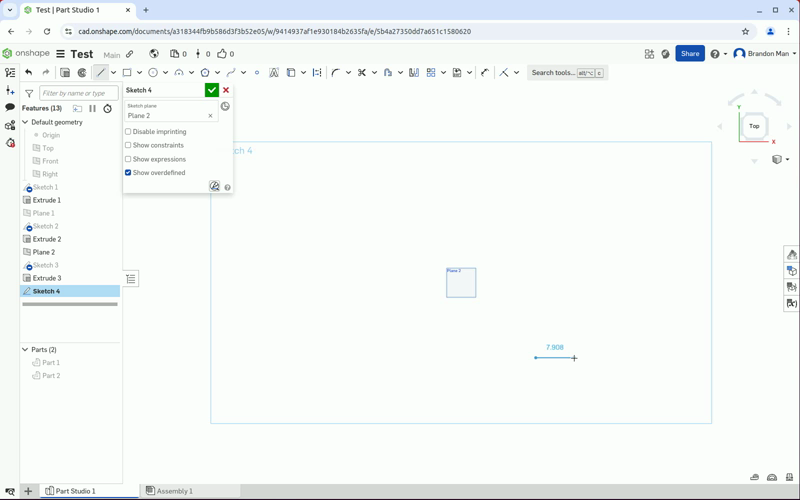
click(574, 357)
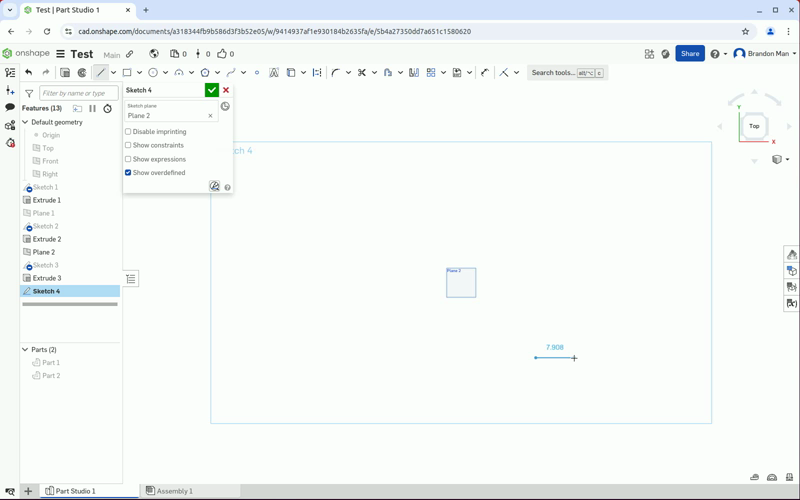
key_up(shift)
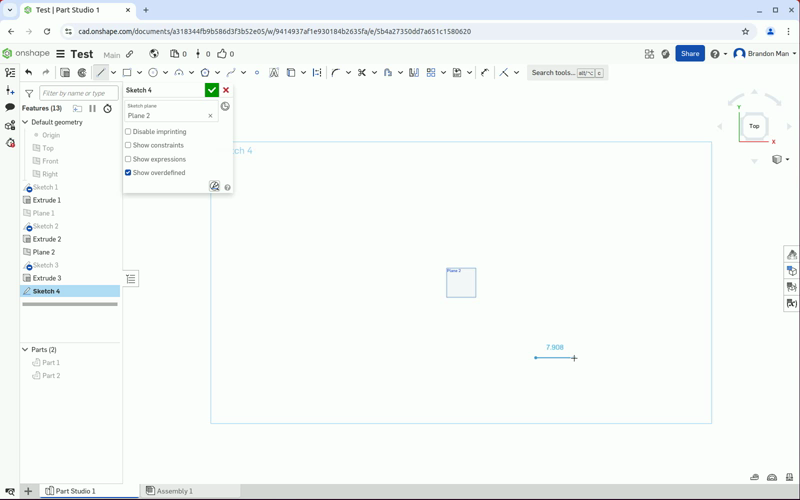
key_down(shift)
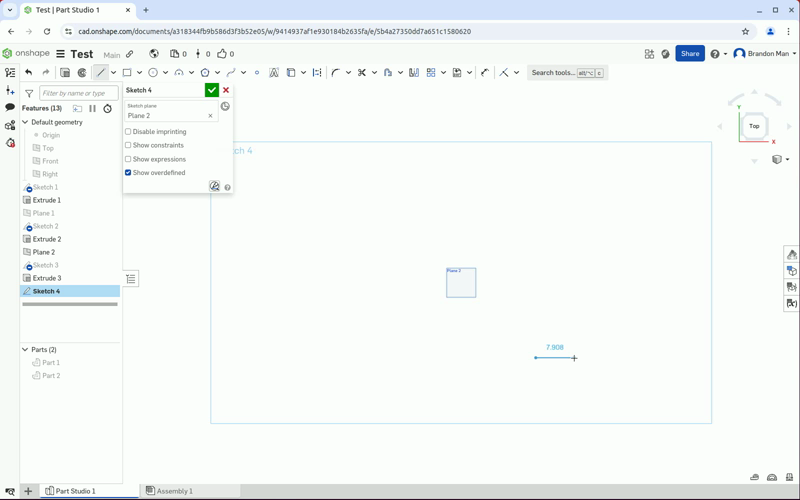
mouse_move(589, 357)
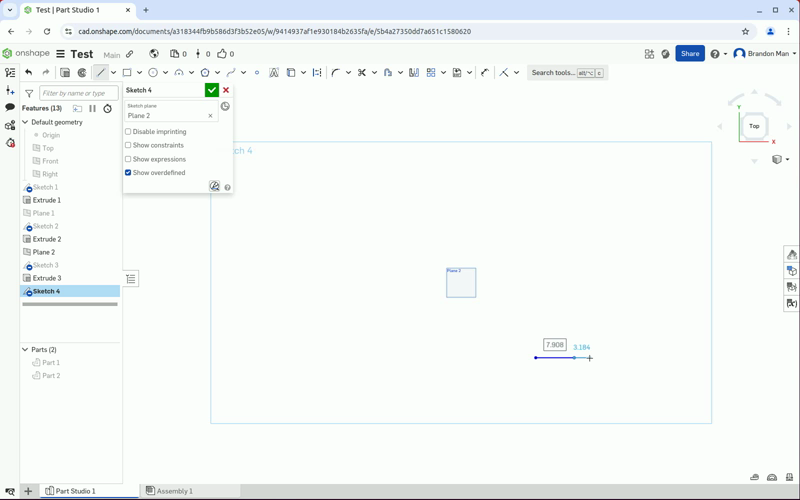
mouse_move(574, 319)
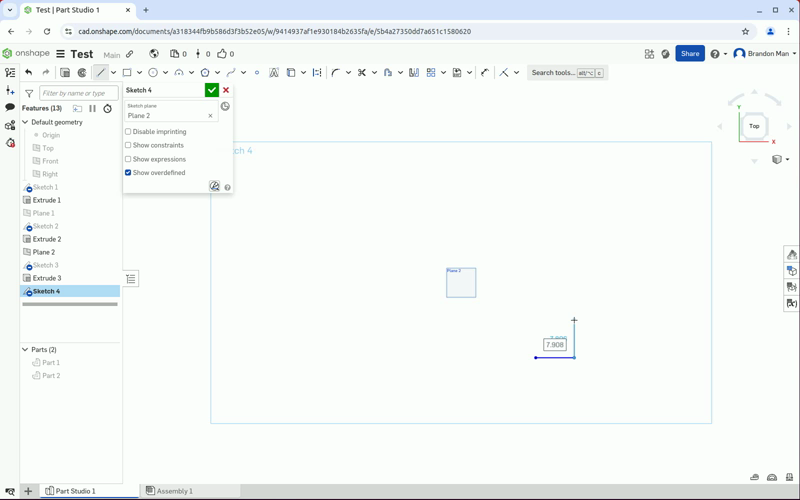
click(574, 319)
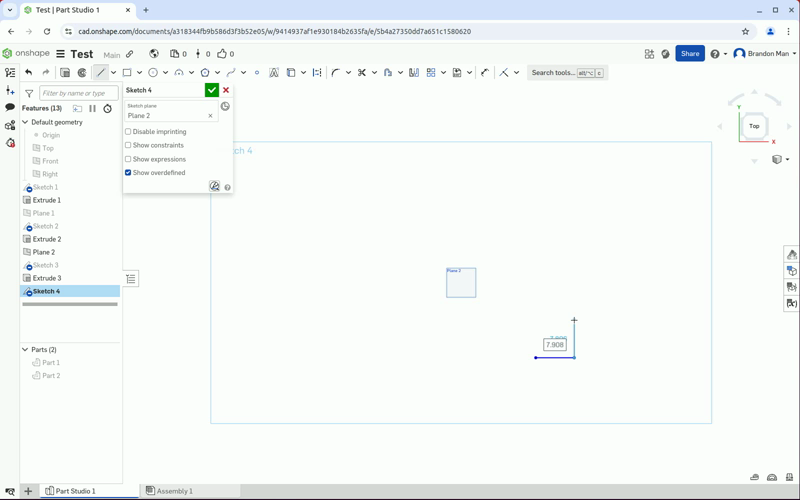
key_up(shift)
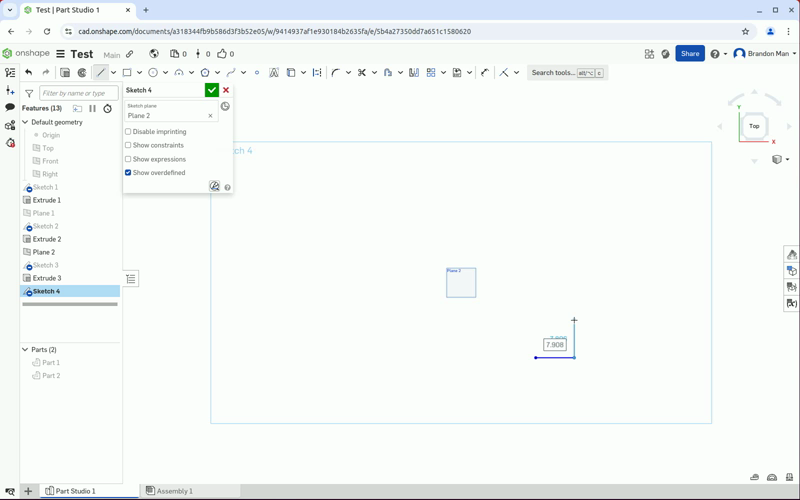
mouse_move(589, 319)
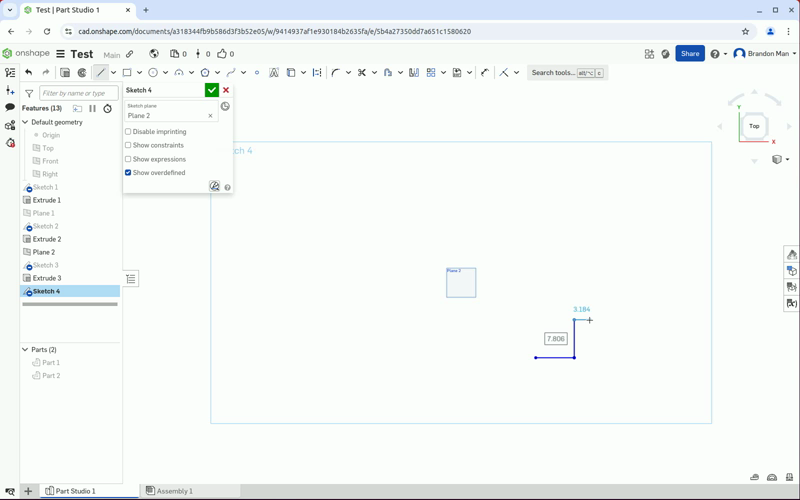
key_down(shift)
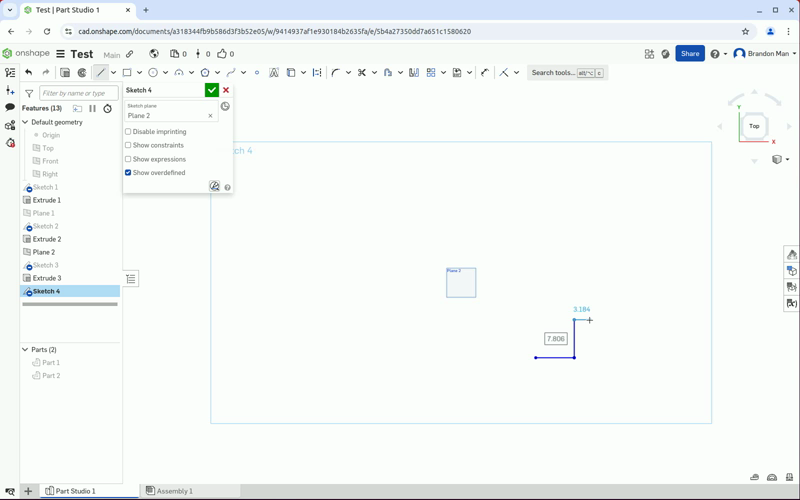
mouse_move(535, 357)
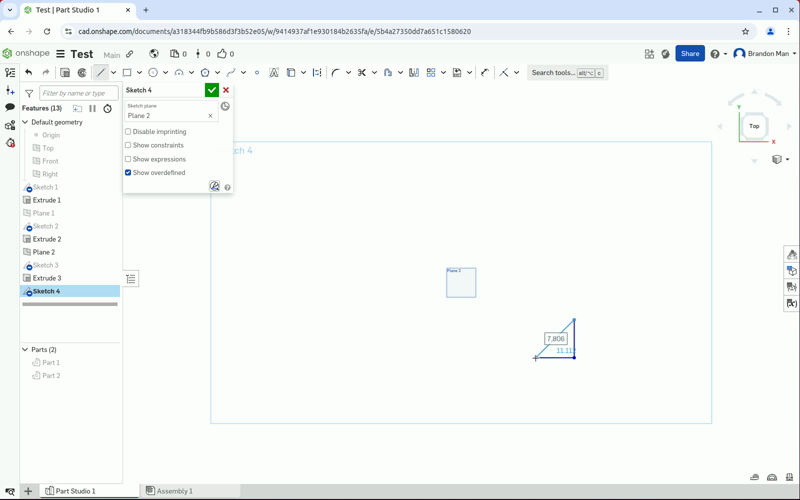
key_up(shift)
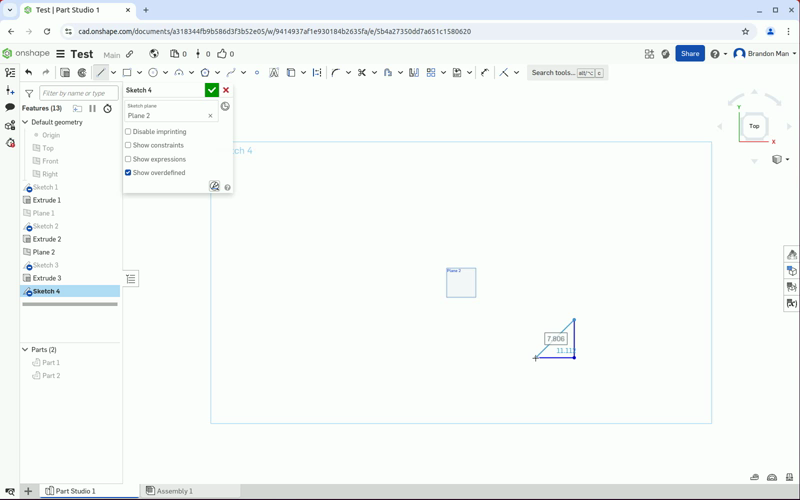
click(535, 357)
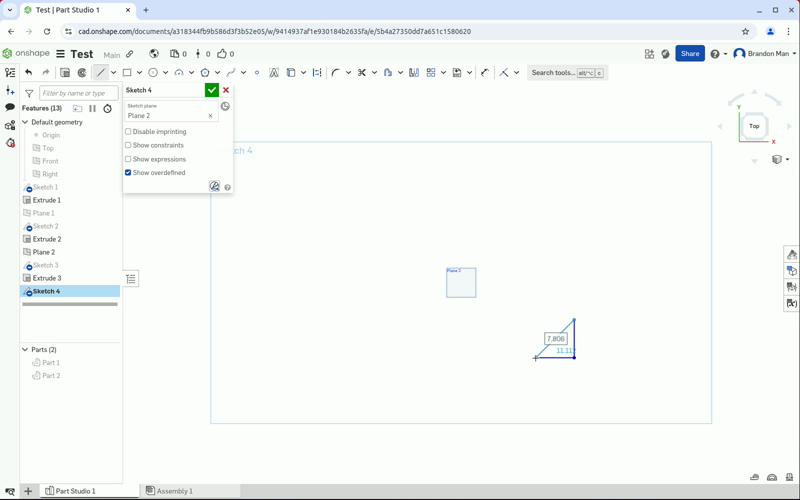
key(esc)
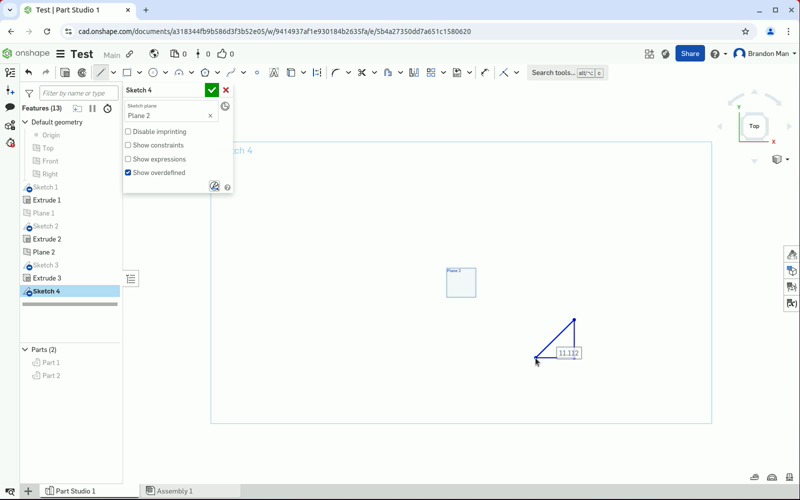
mouse_move(567, 336)
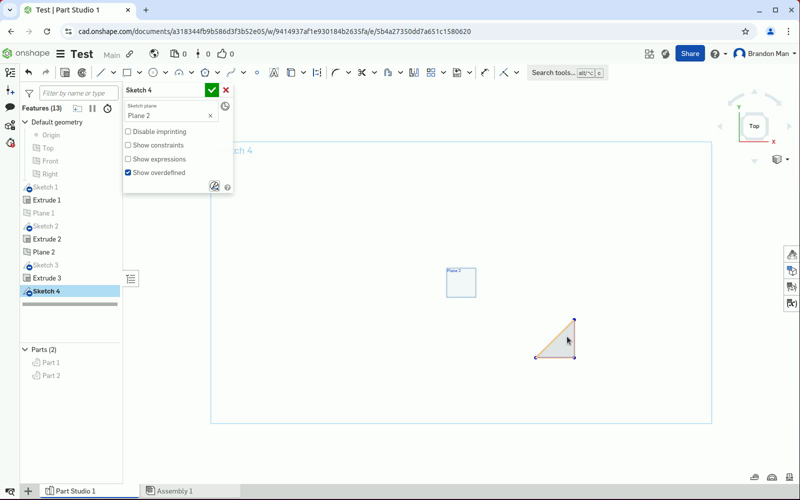
scroll(6)
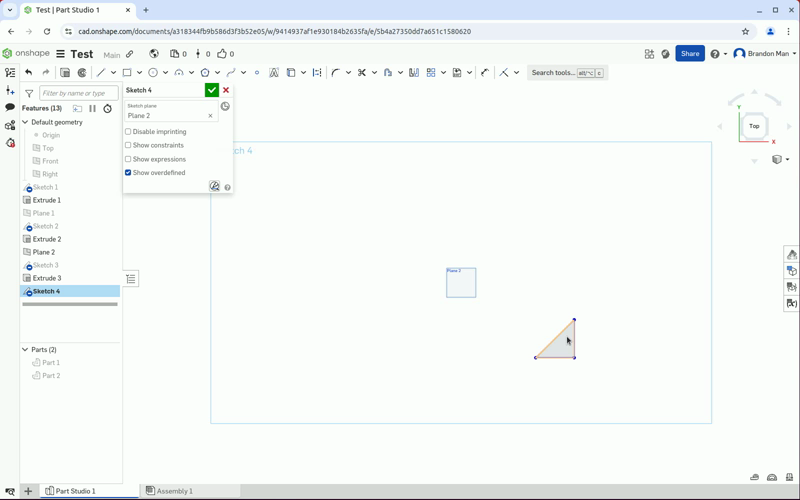
scroll(6)
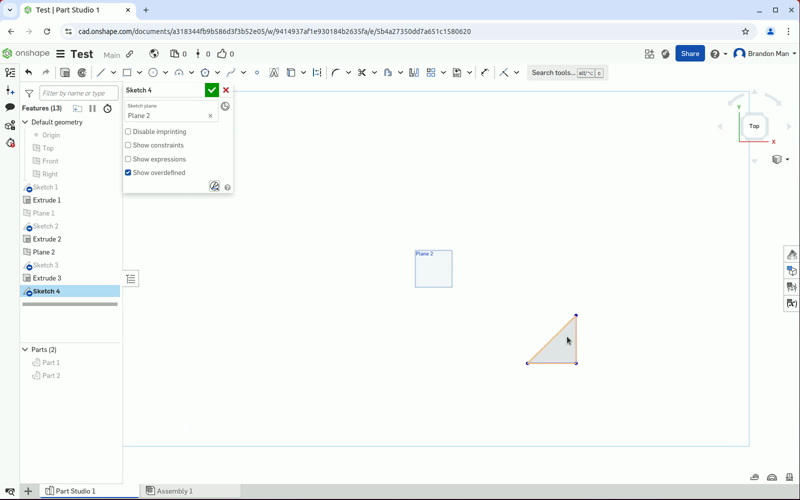
scroll(6)
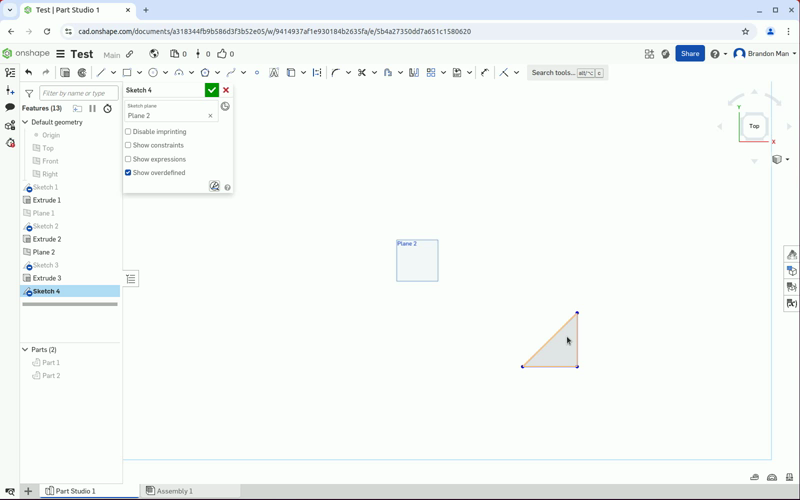
scroll(6)
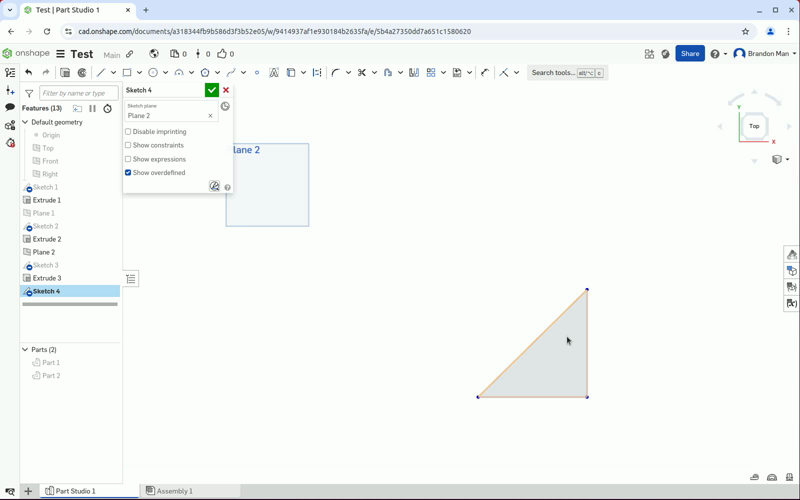
scroll(6)
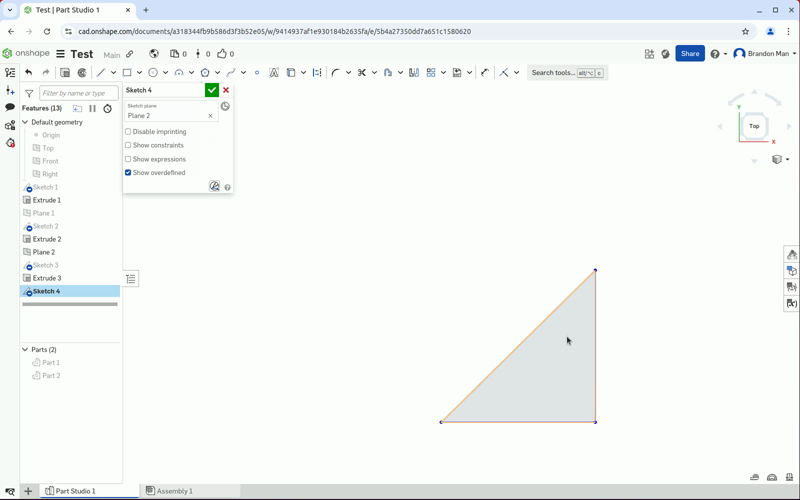
scroll(6)
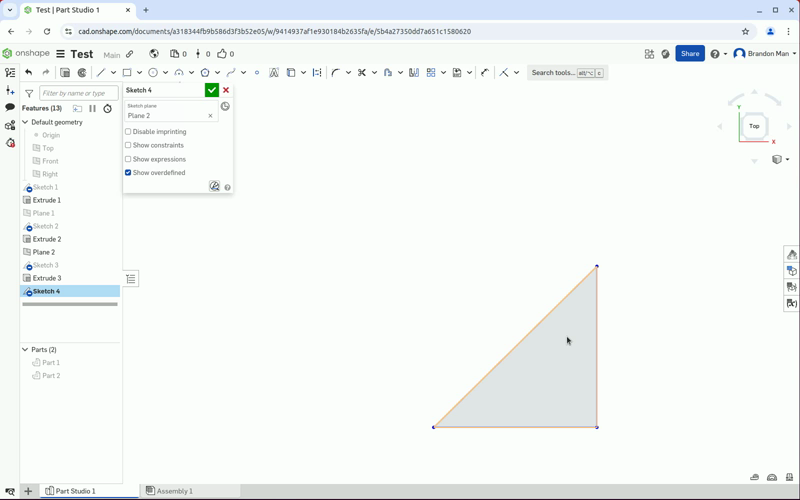
scroll(6)
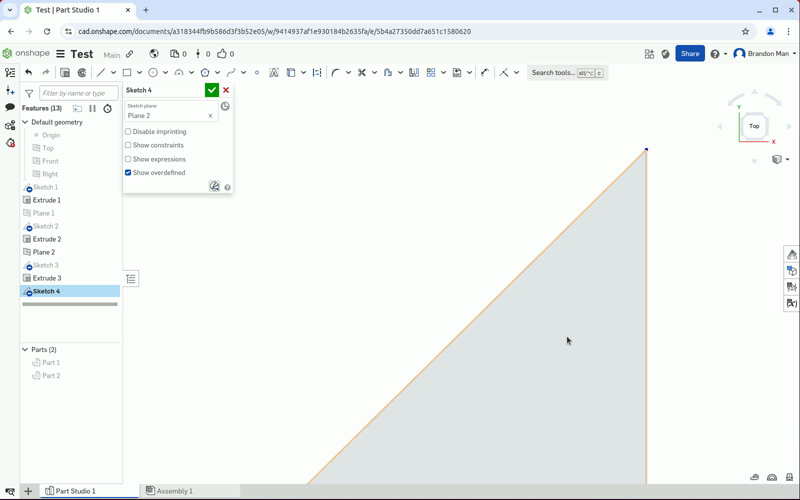
click(567, 336)
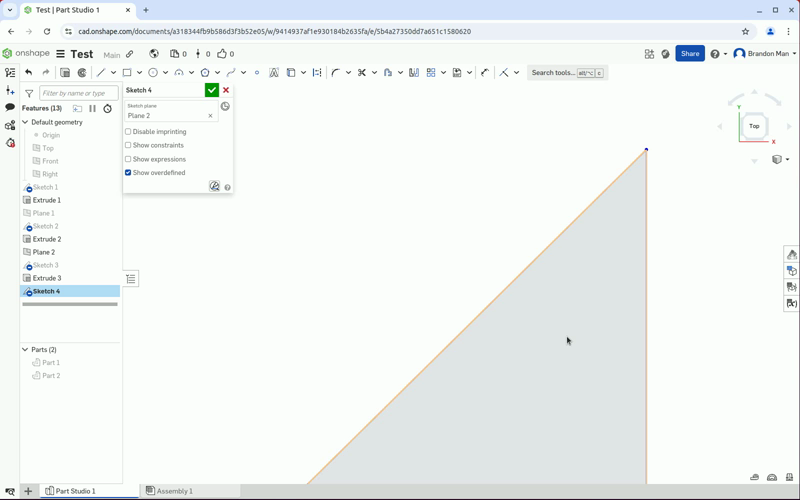
scroll(-6)
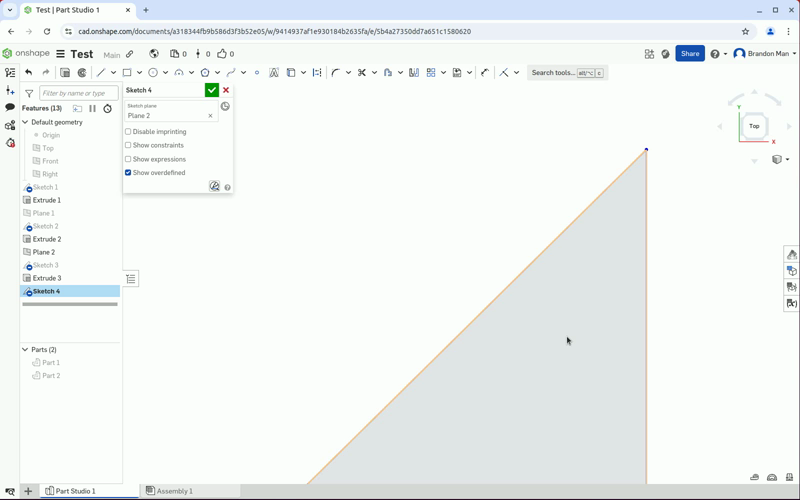
scroll(-6)
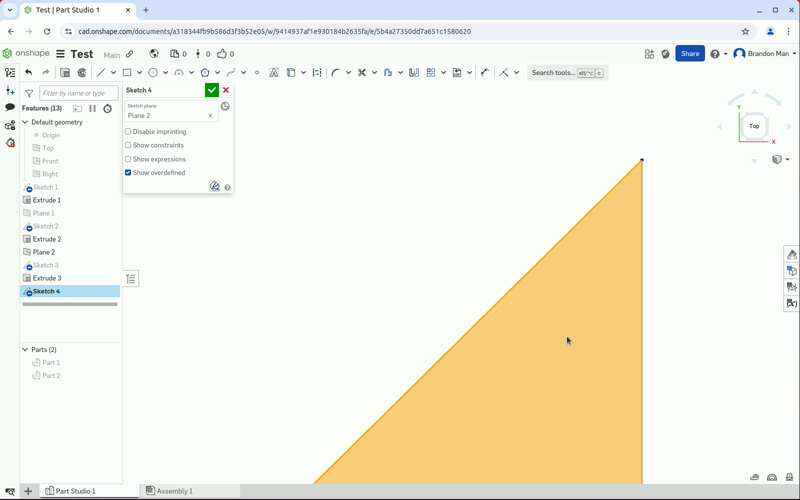
scroll(-6)
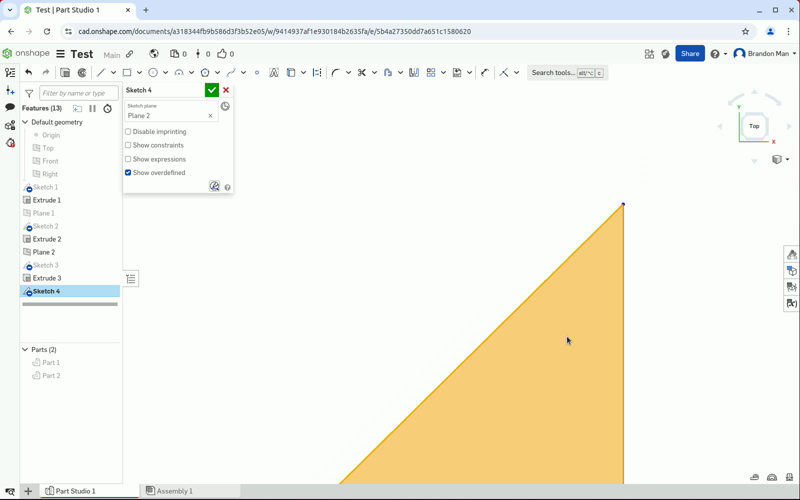
scroll(-6)
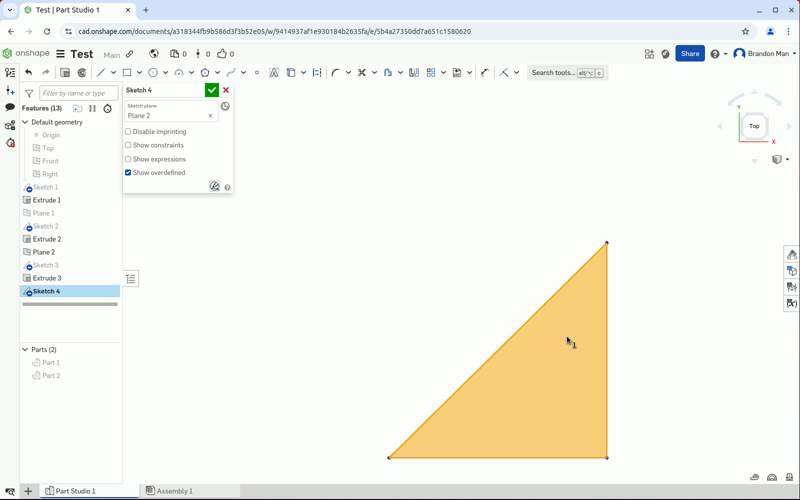
scroll(-6)
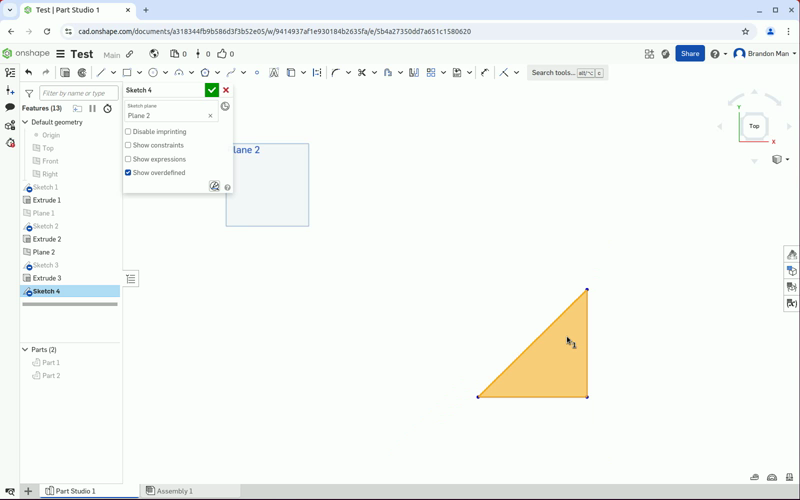
scroll(-6)
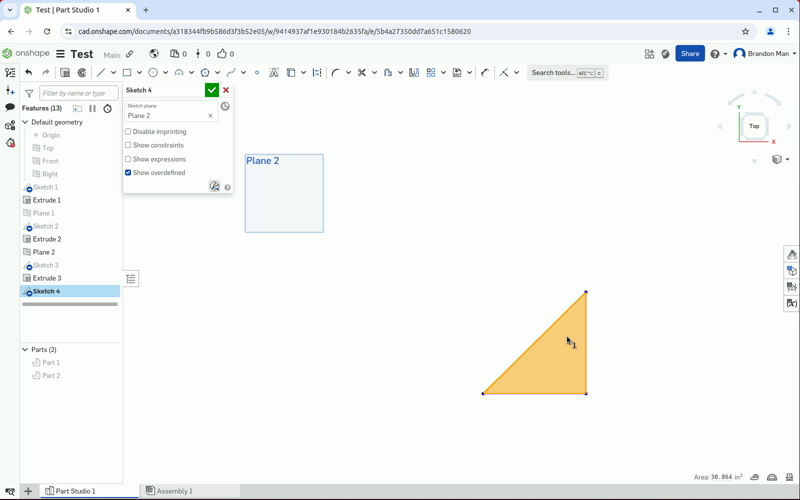
scroll(-6)
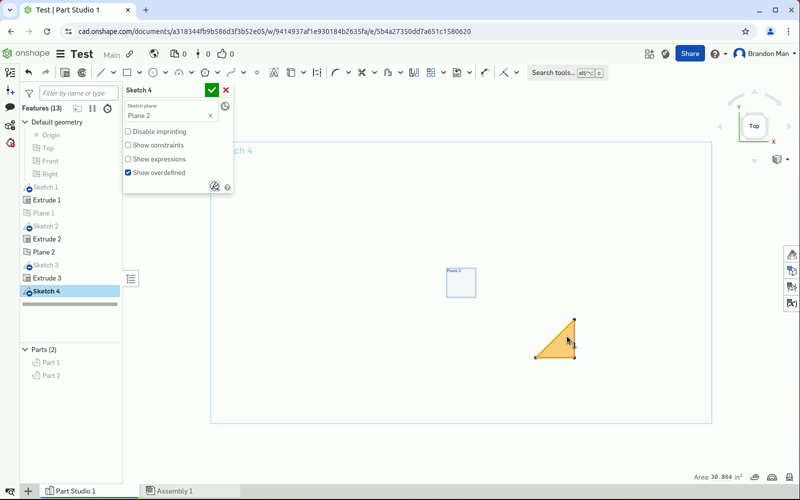
mouse_move(73, 352)
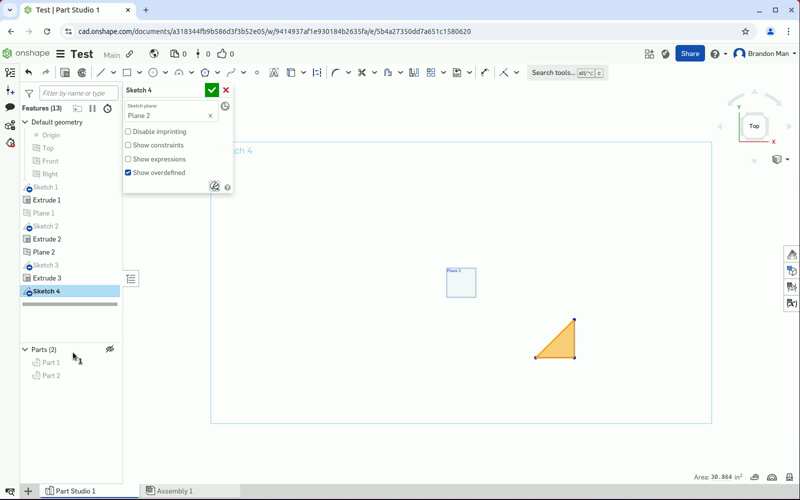
key(shift+y)
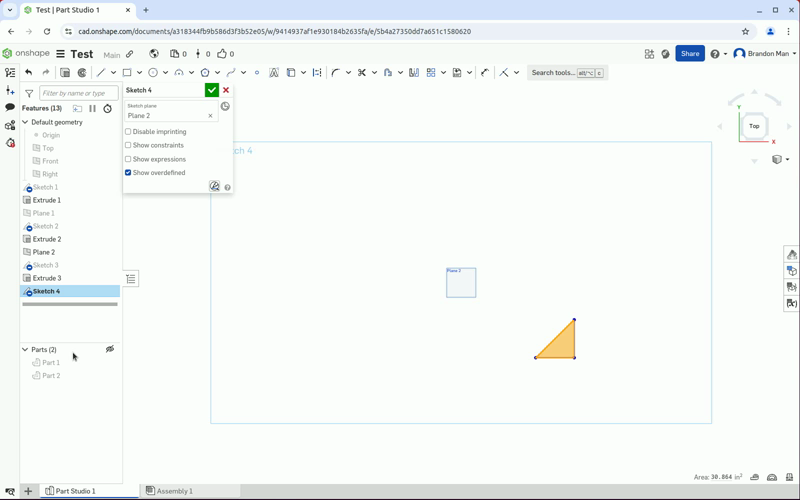
key(shift+e)
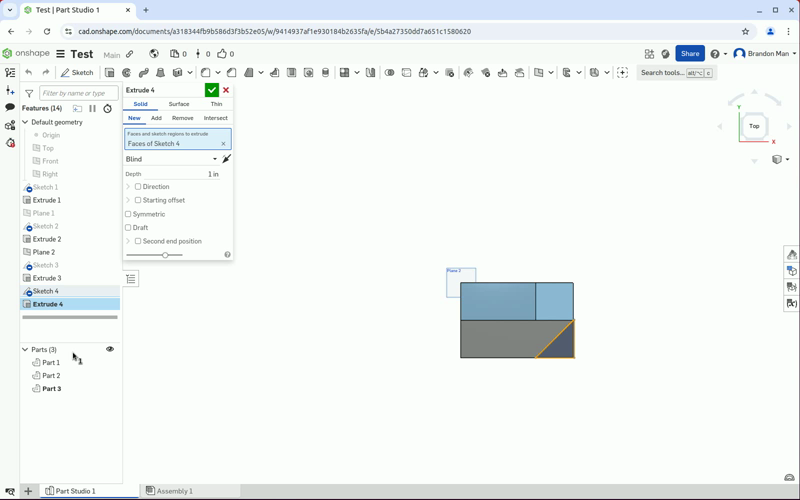
mouse_move(143, 106)
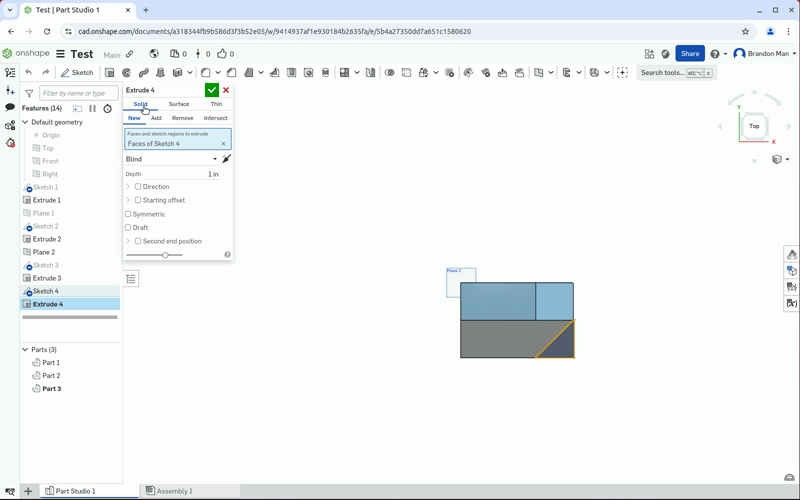
click(143, 106)
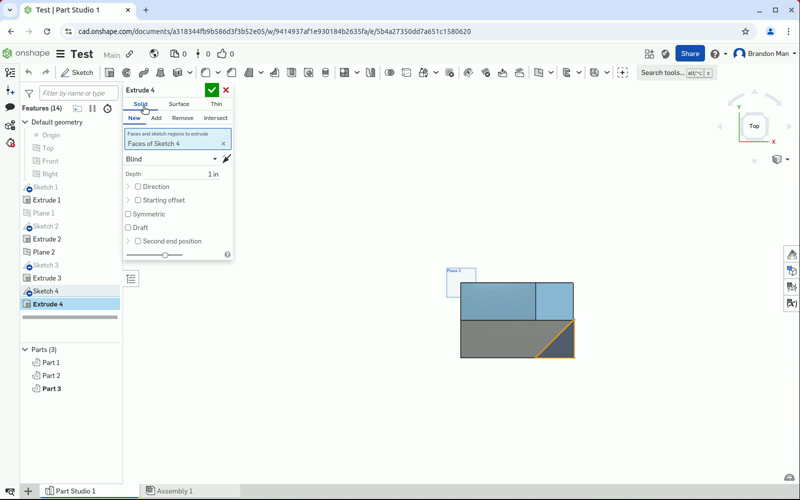
mouse_move(186, 120)
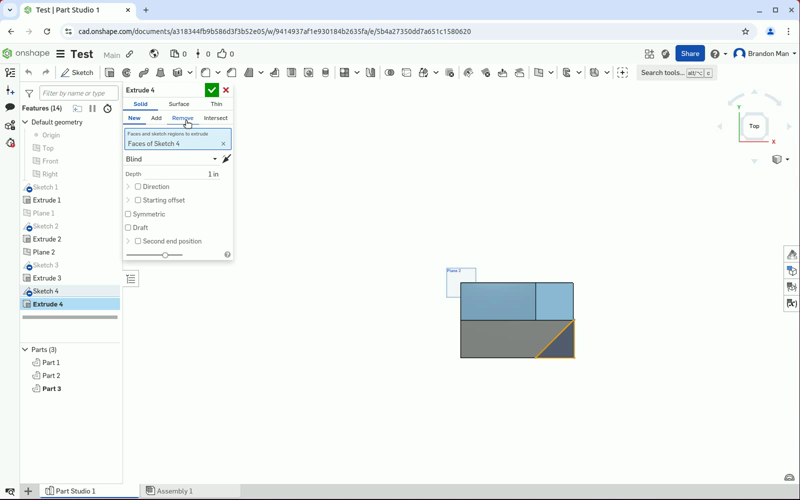
click(186, 120)
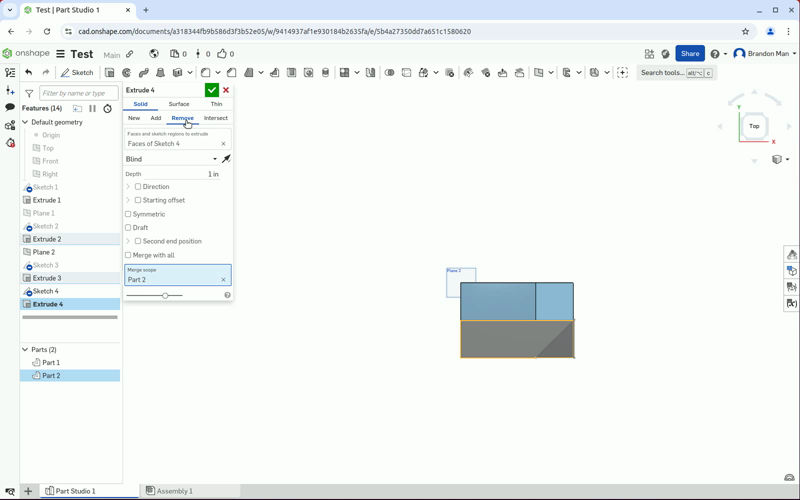
key(tab, 4)
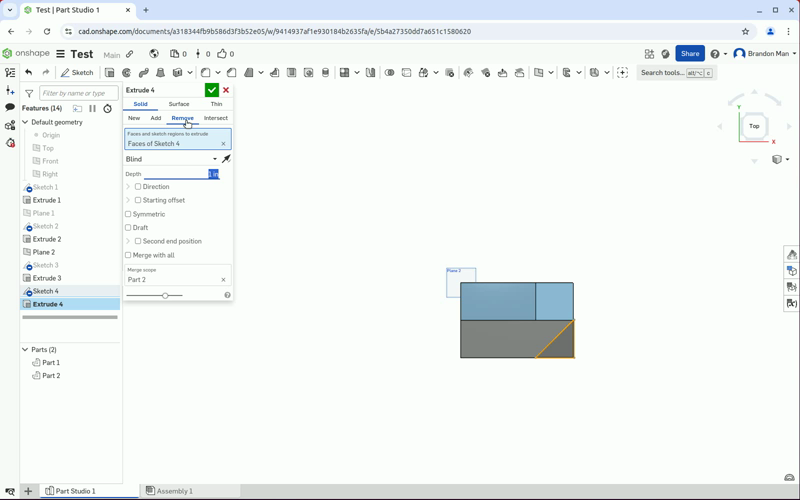
text(15.405)
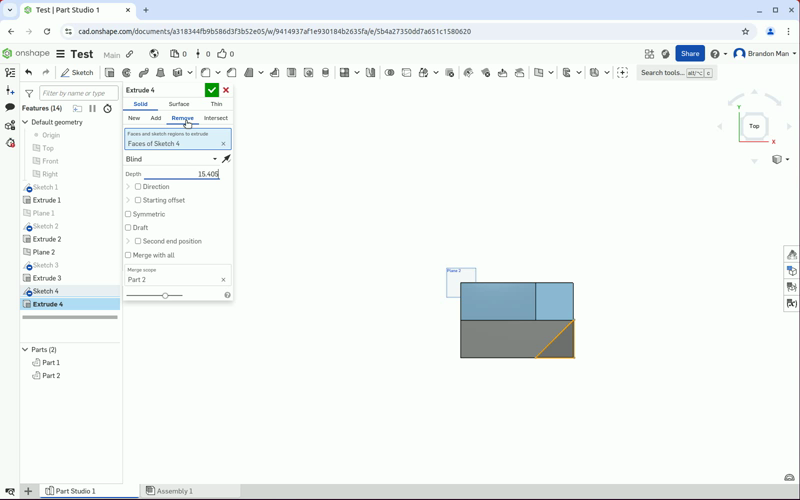
key(tab, 6)
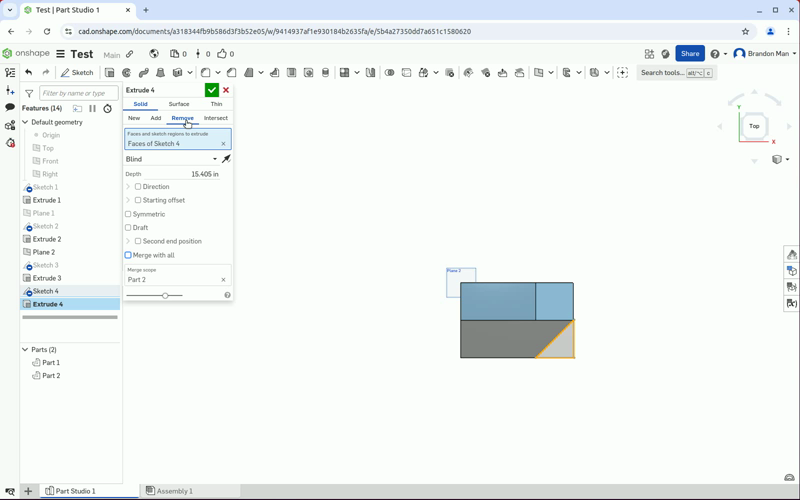
key(space)
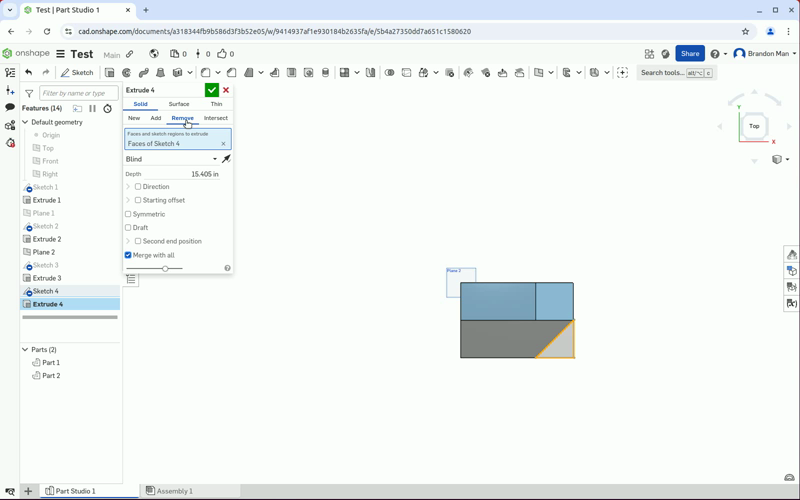
key(enter)
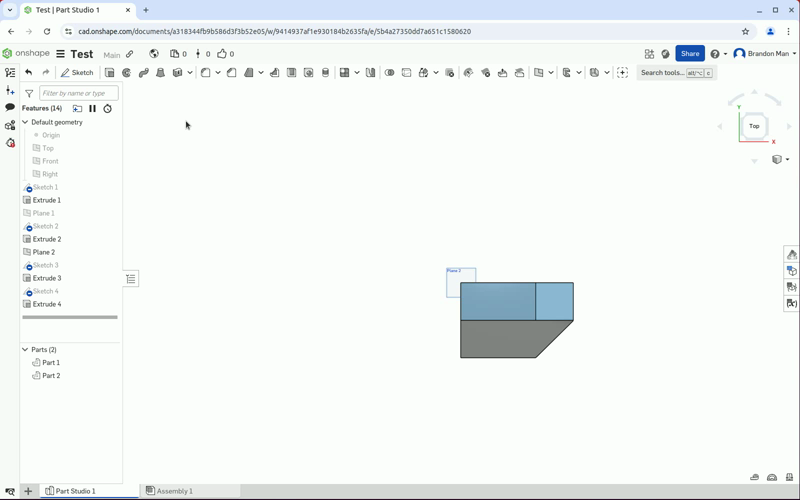
key(shift+h)
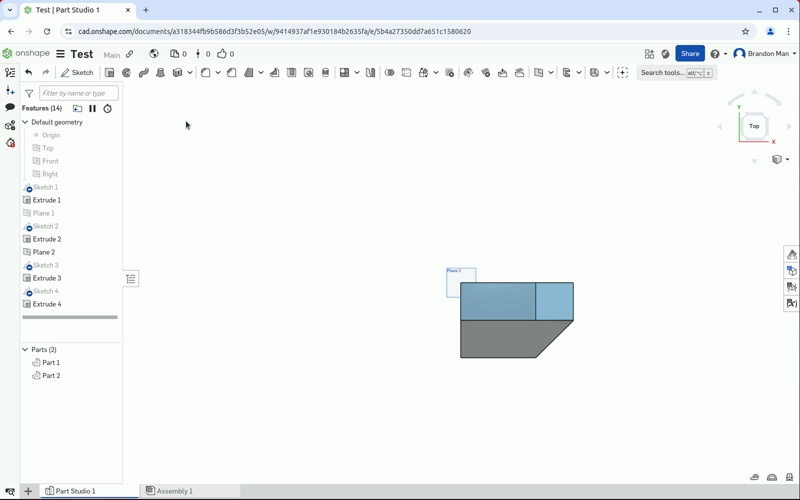
key(shift+h)
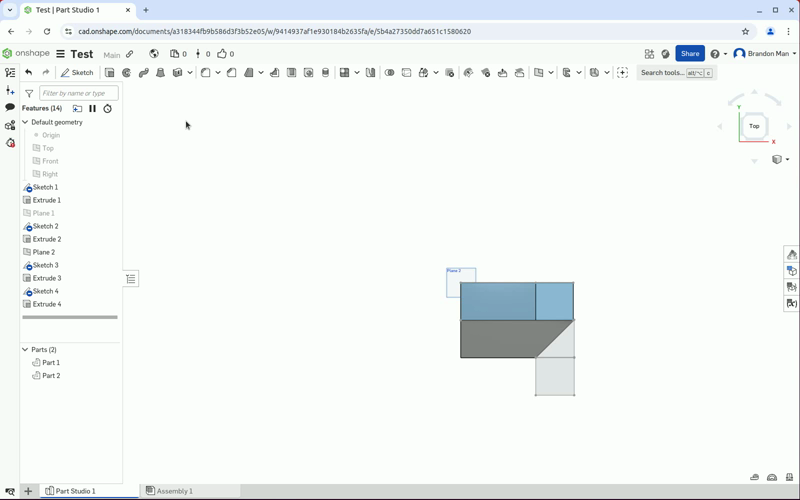
key(shift+7)
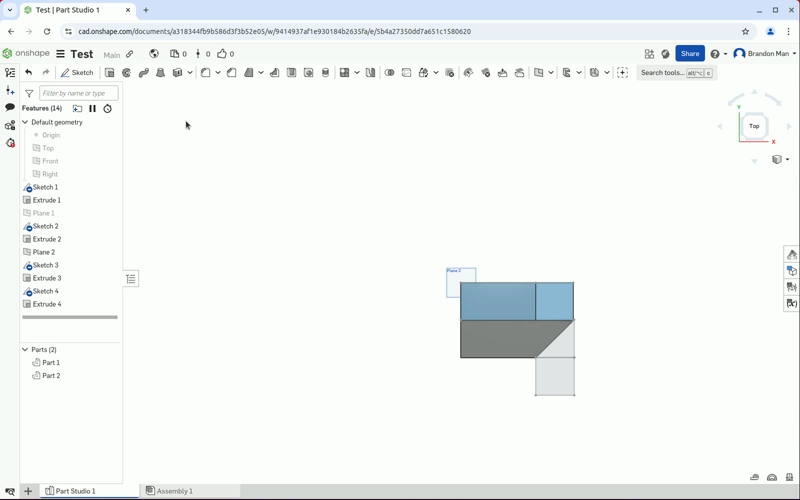
key(up, 3)
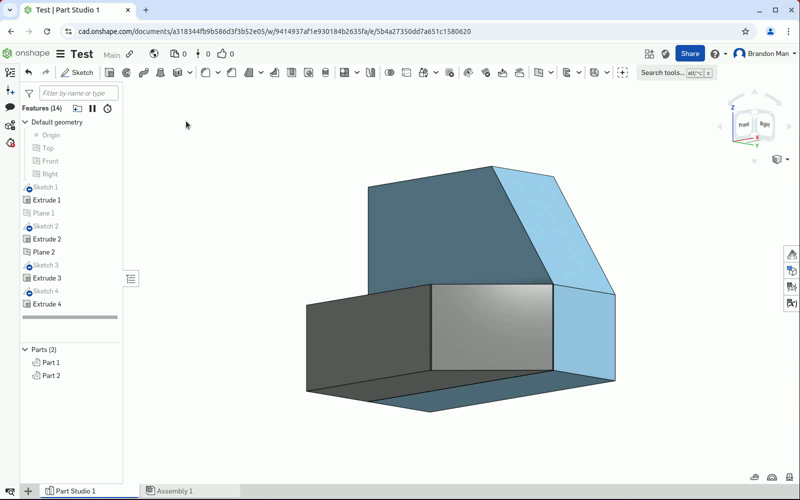
key(left, 3)
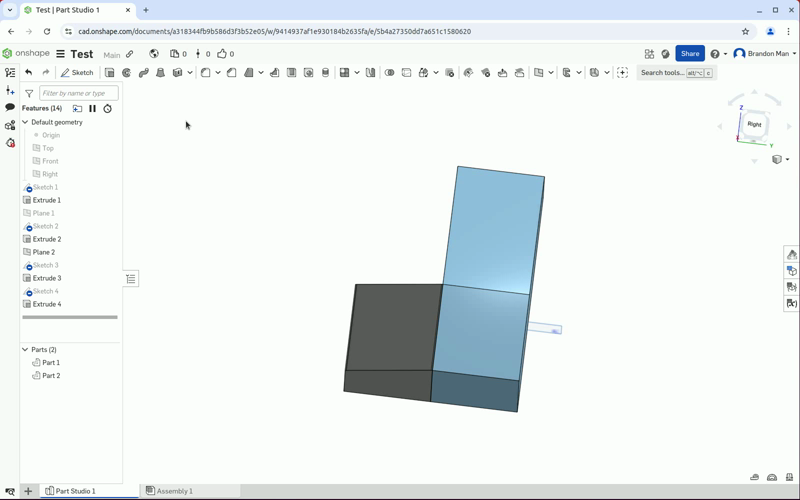
key(right, 3)
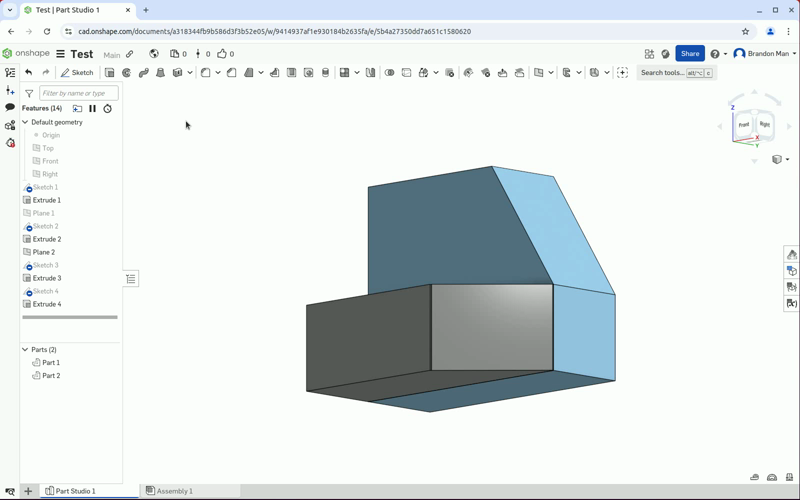
key(down, 3)
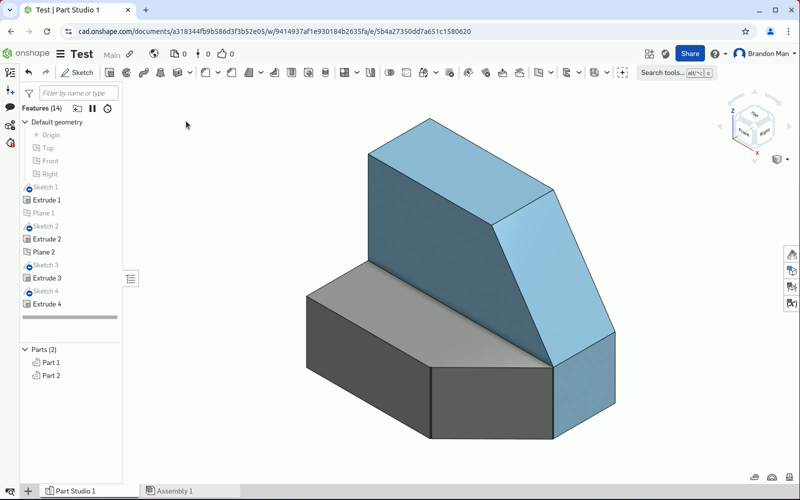
mouse_move(73, 189)
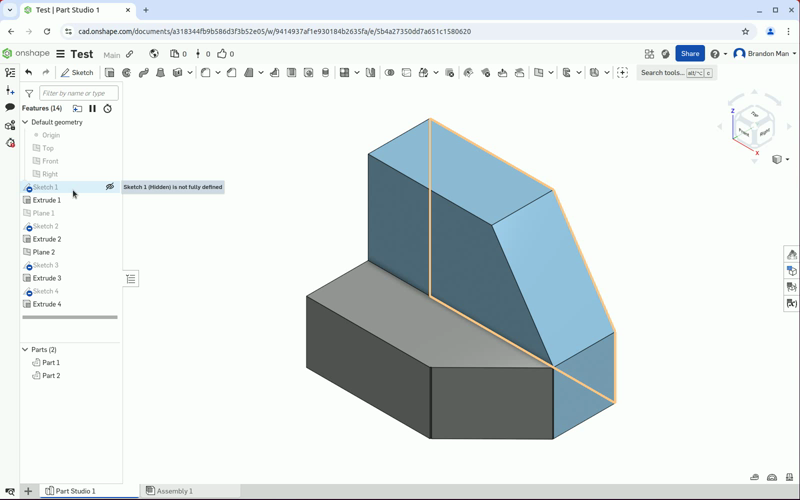
click(73, 189)